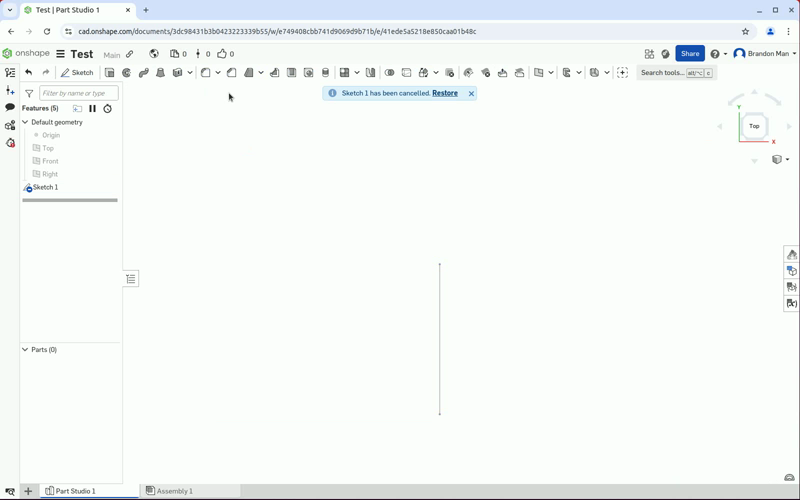
key(shift+h)
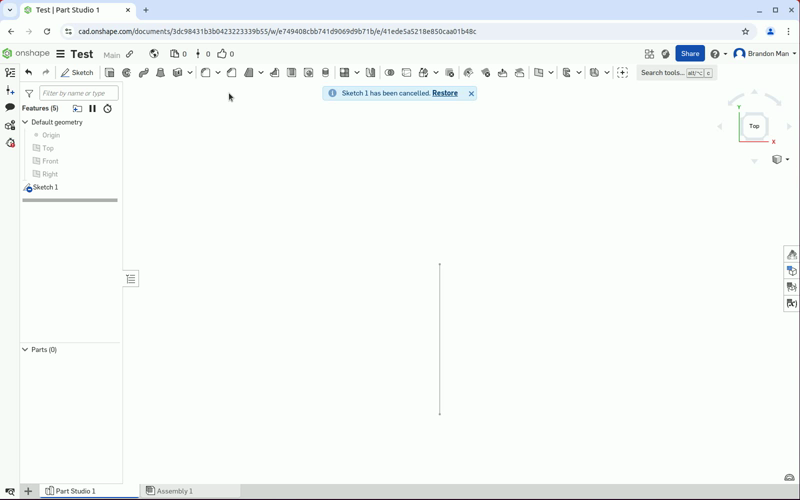
key(shift+s)
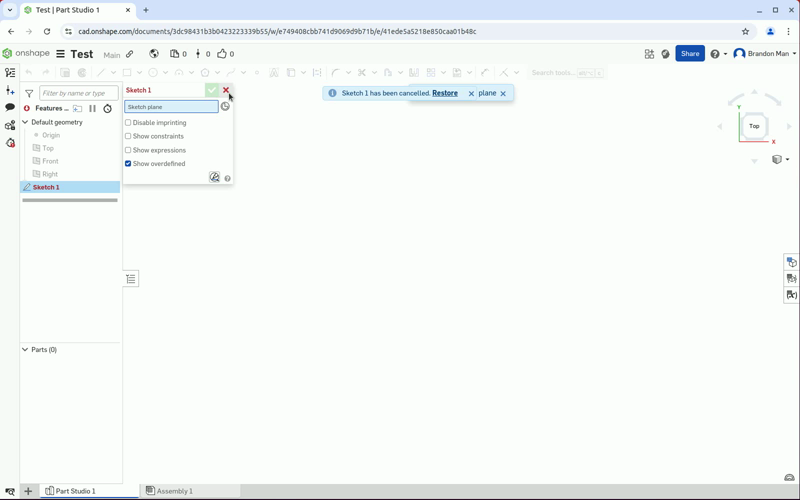
mouse_move(73, 150)
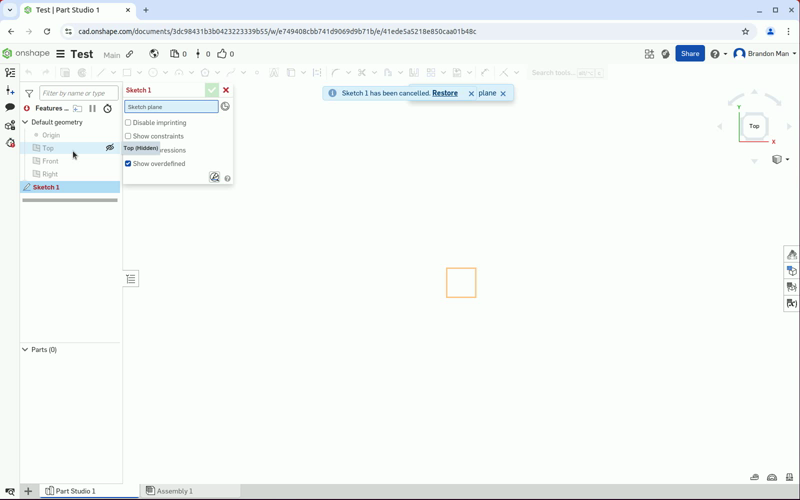
click(73, 150)
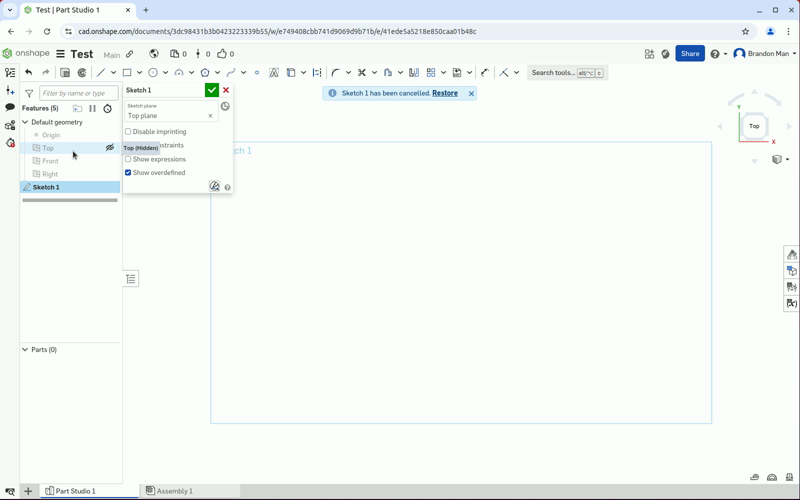
mouse_move(73, 352)
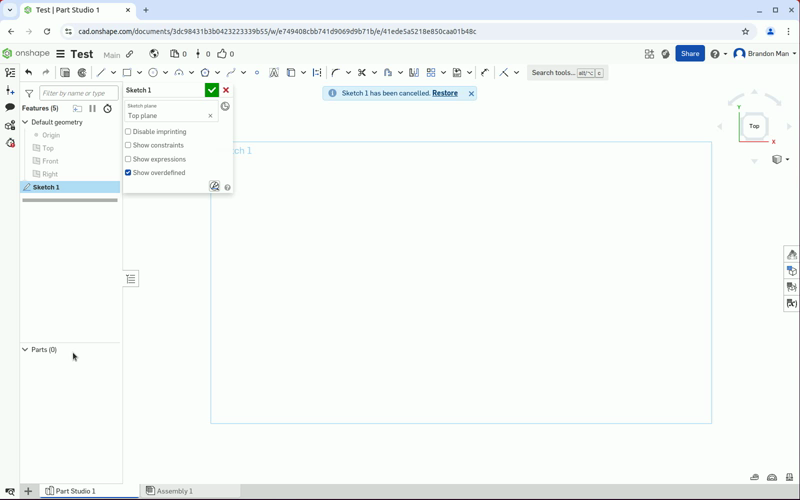
key(y)
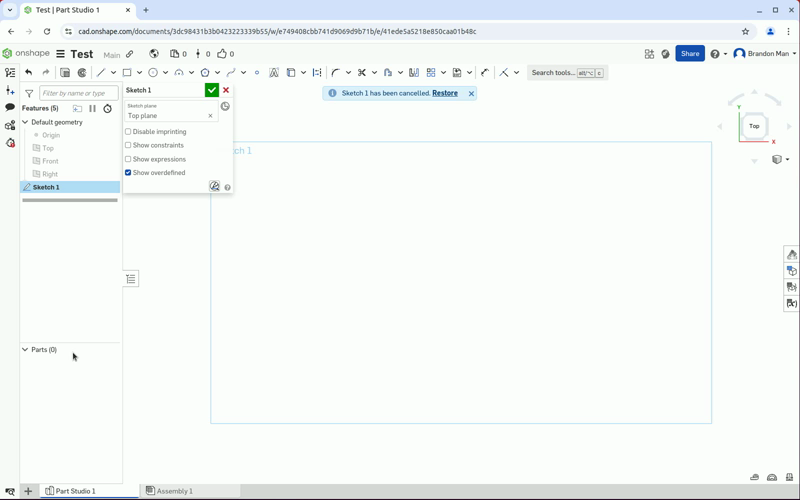
key(a)
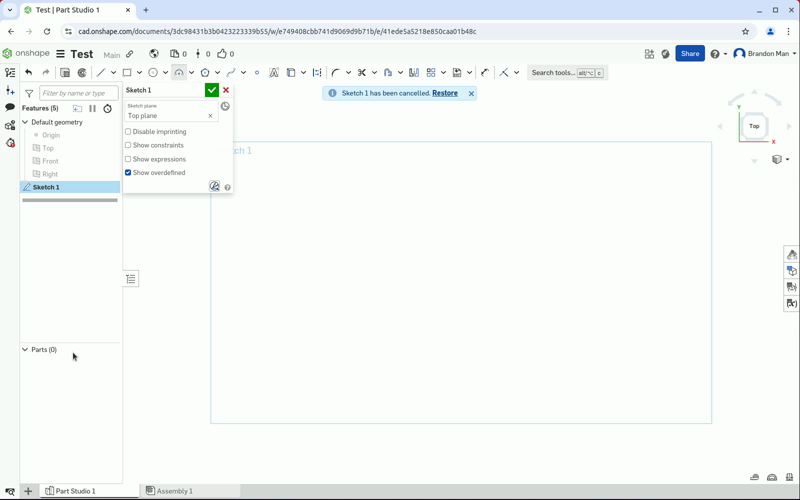
key_down(shift)
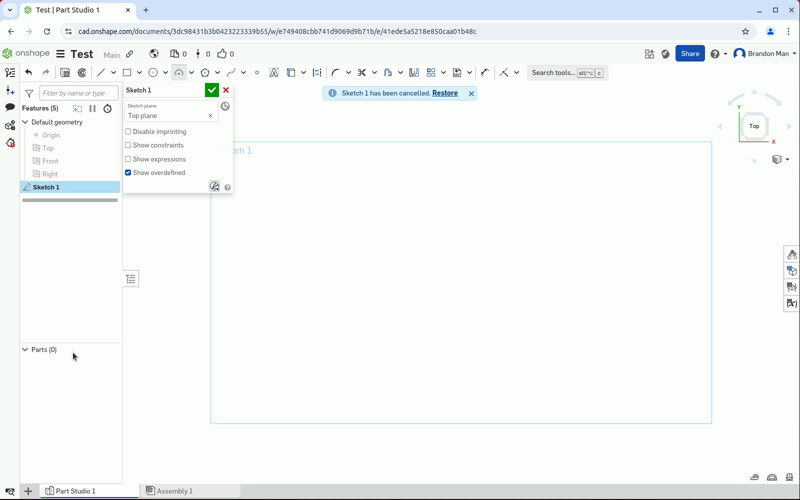
mouse_move(348, 282)
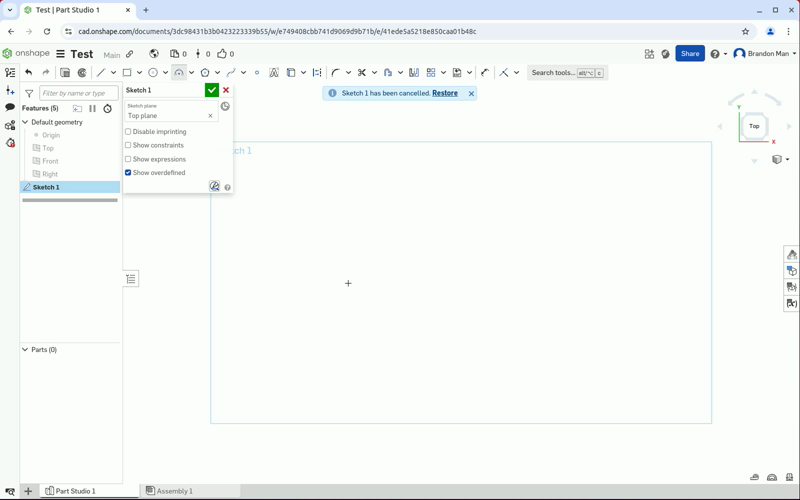
click(348, 282)
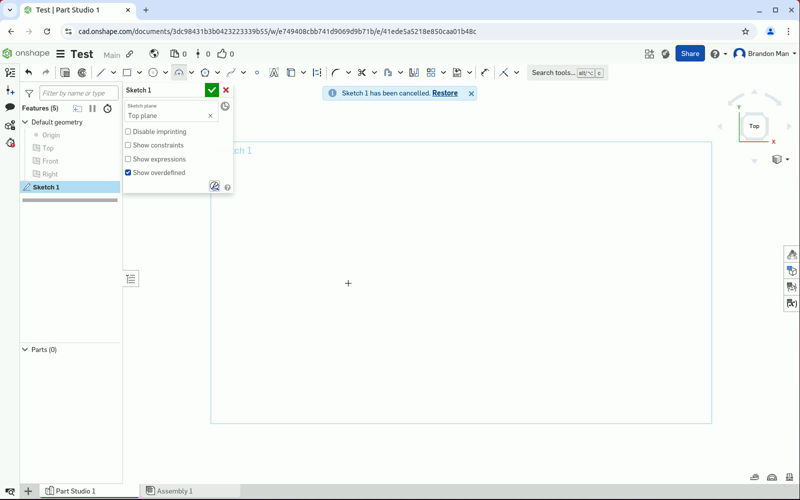
key_up(shift)
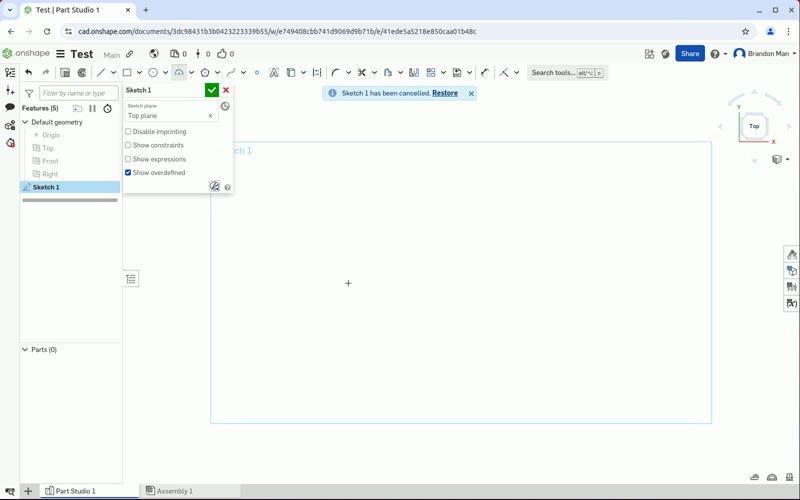
key_down(shift)
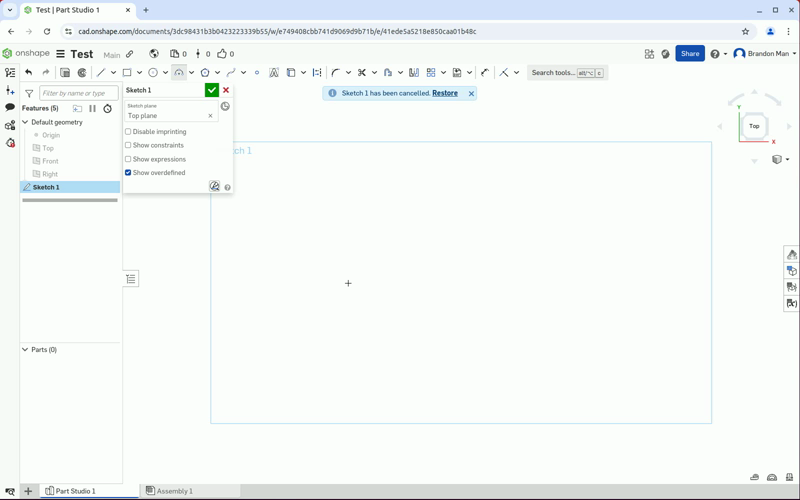
mouse_move(359, 298)
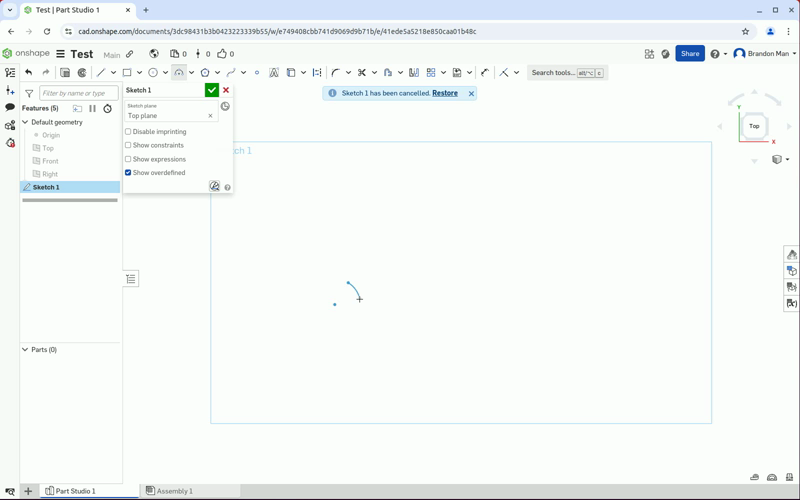
click(359, 298)
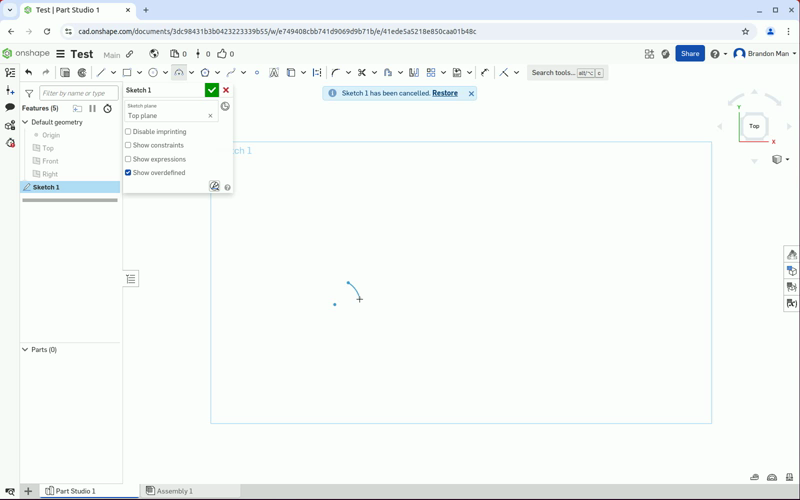
mouse_move(351, 292)
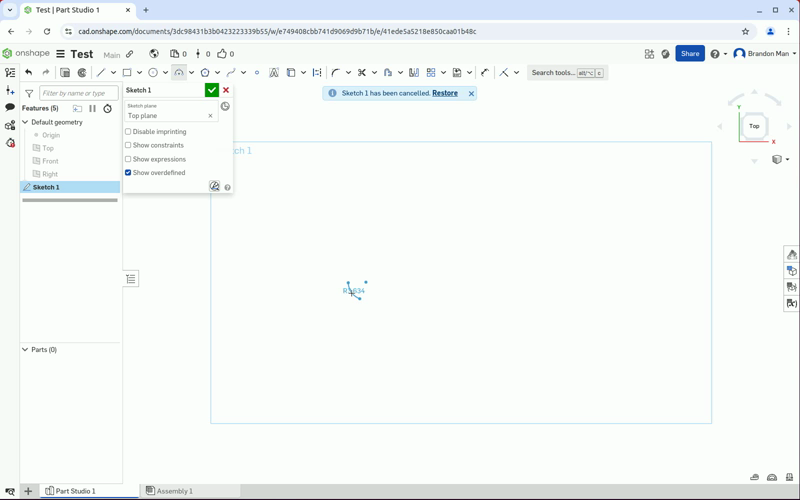
click(351, 292)
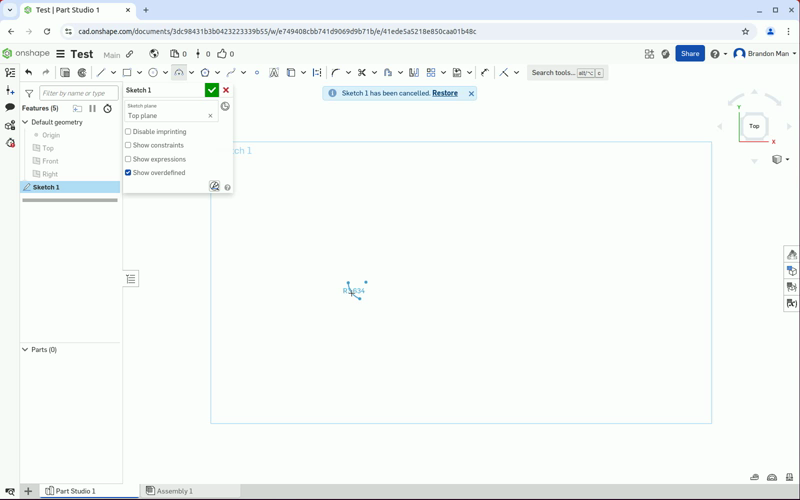
key_up(shift)
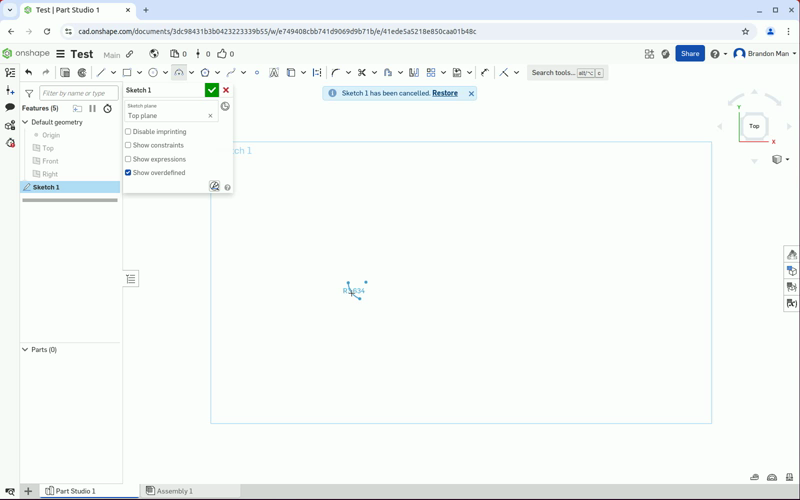
key(esc)
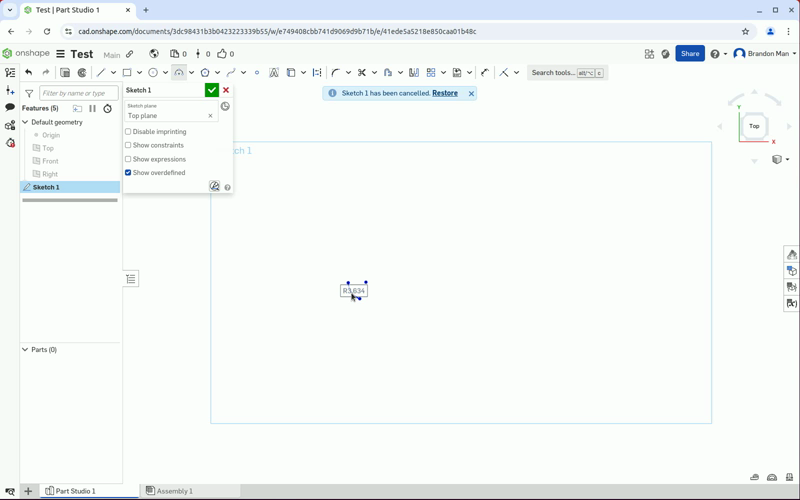
key(l)
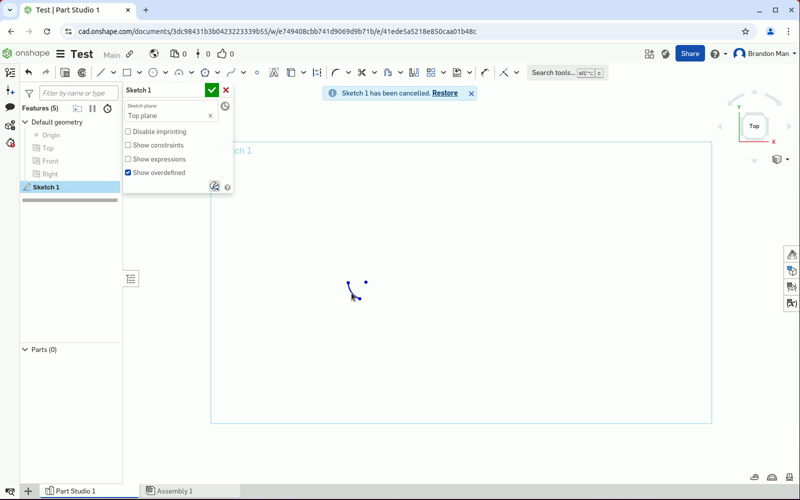
mouse_move(359, 298)
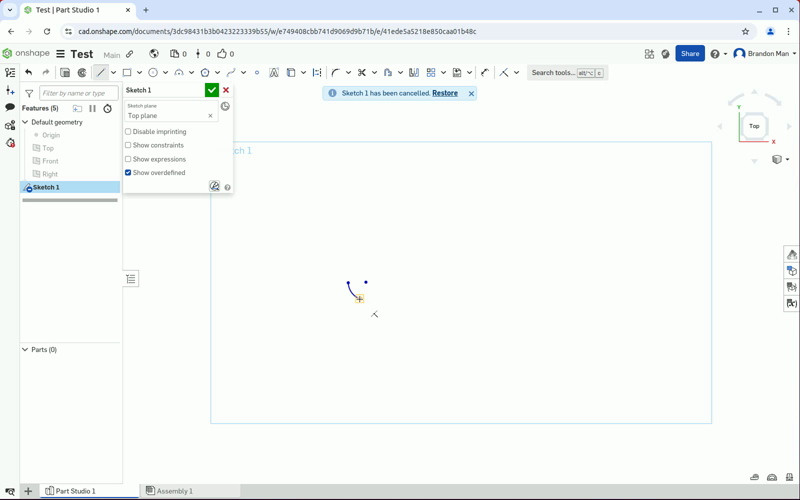
click(359, 298)
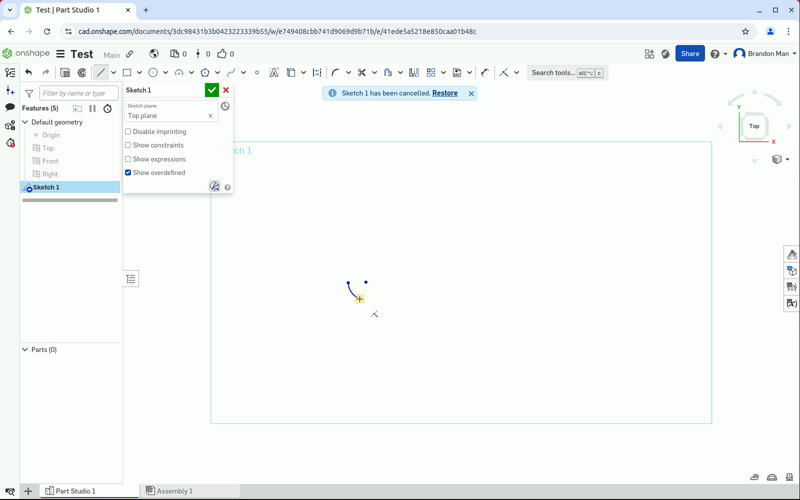
key_down(shift)
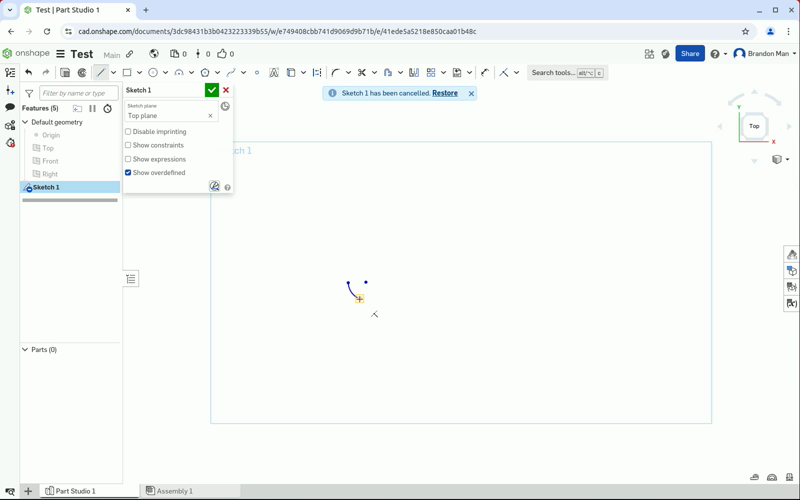
mouse_move(389, 298)
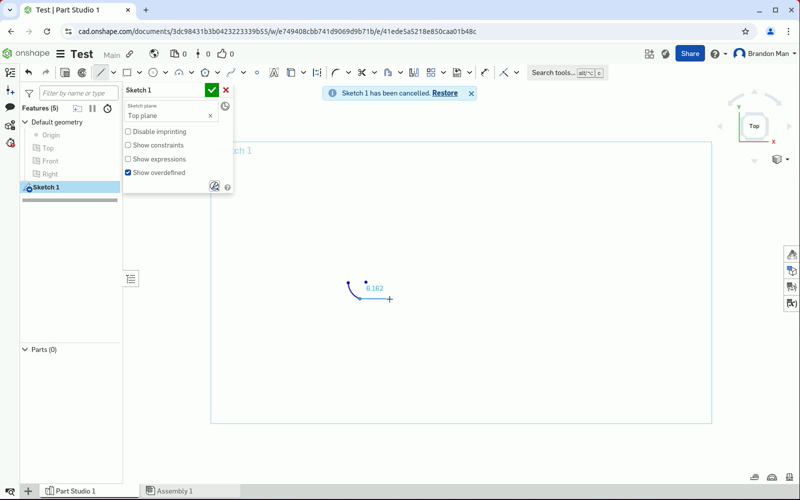
mouse_move(387, 308)
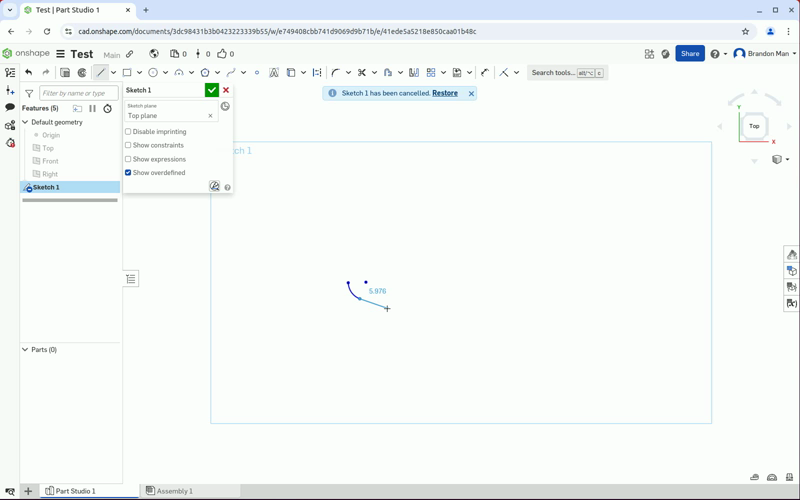
click(387, 308)
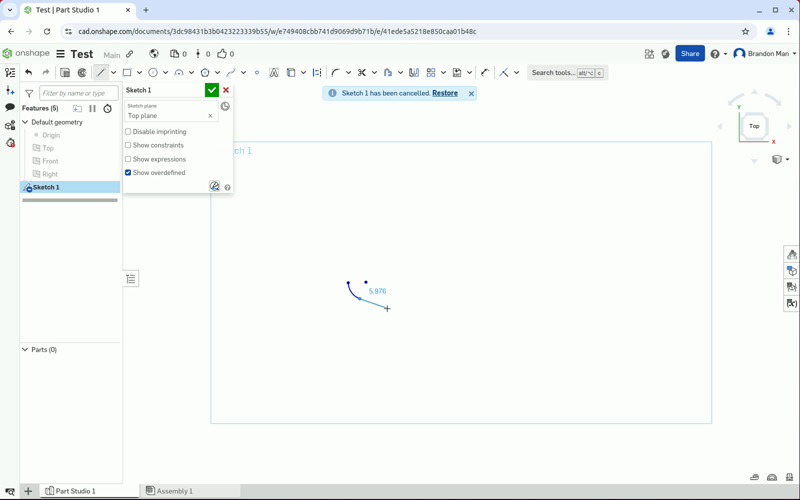
key_up(shift)
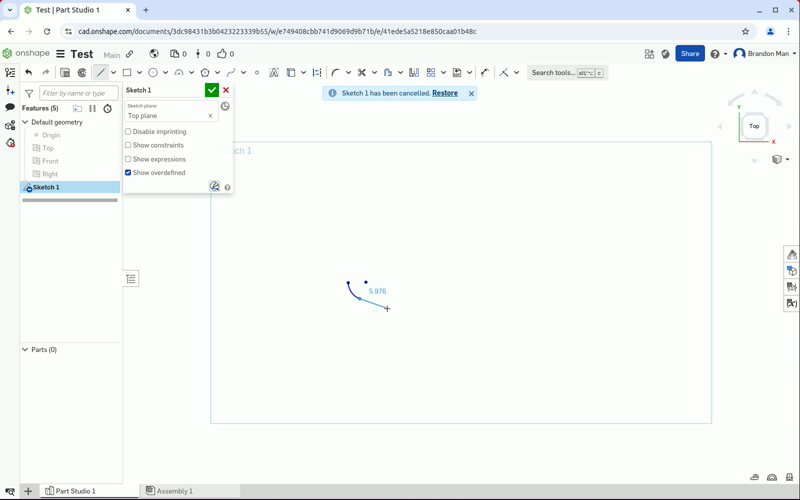
key_down(shift)
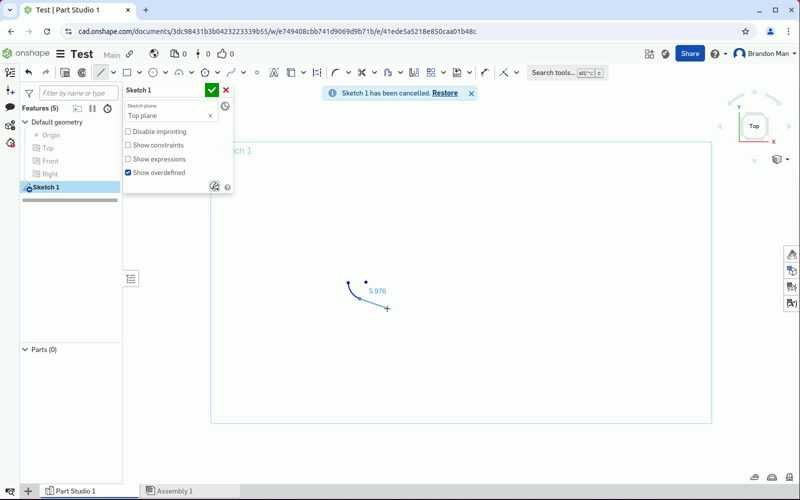
mouse_move(417, 308)
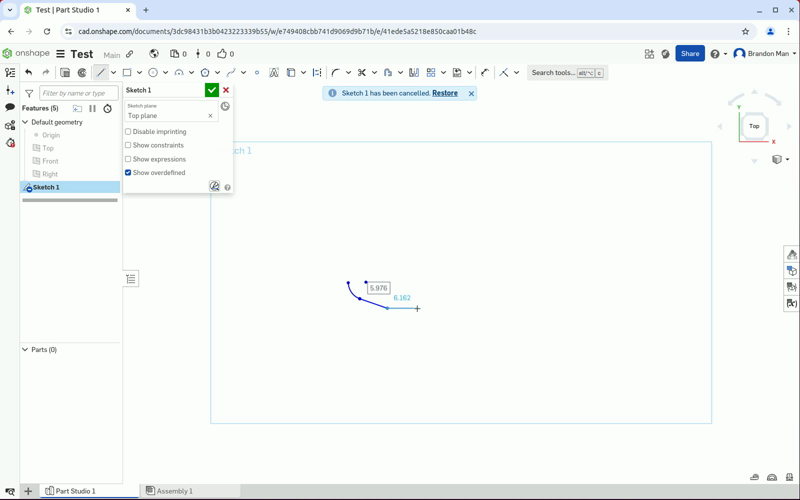
mouse_move(422, 308)
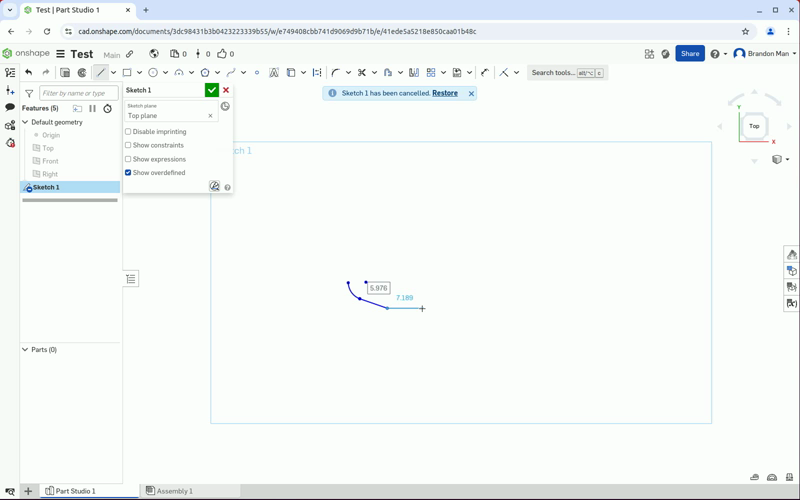
click(422, 308)
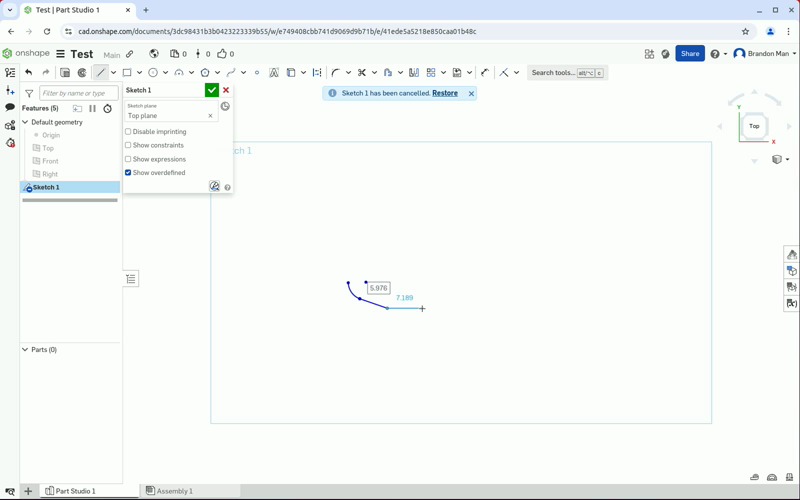
key_up(shift)
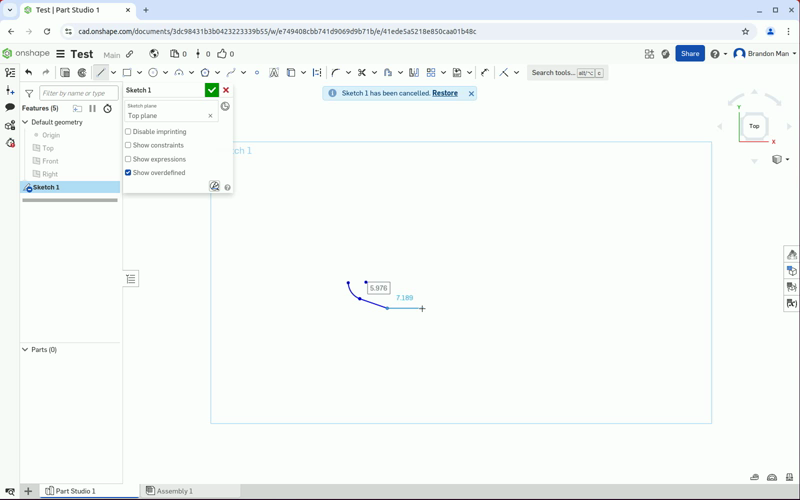
key_down(shift)
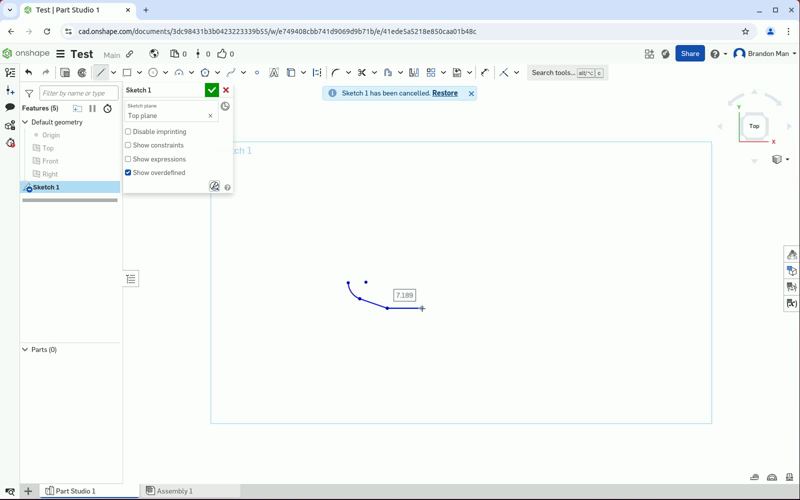
mouse_move(452, 308)
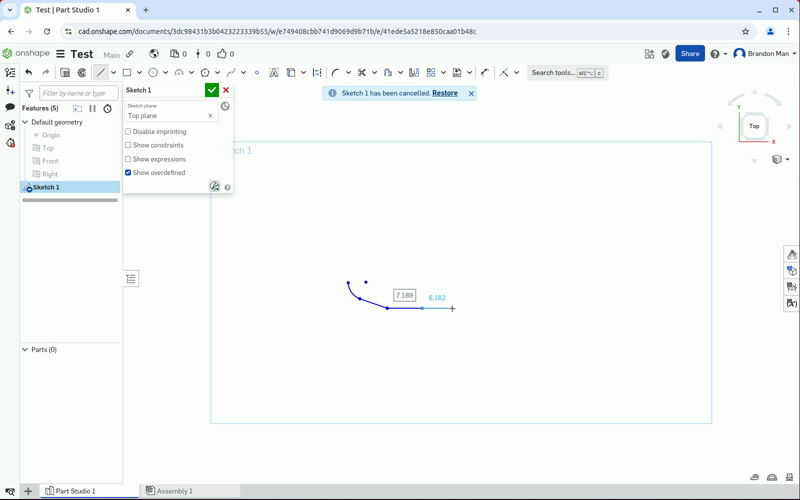
mouse_move(450, 298)
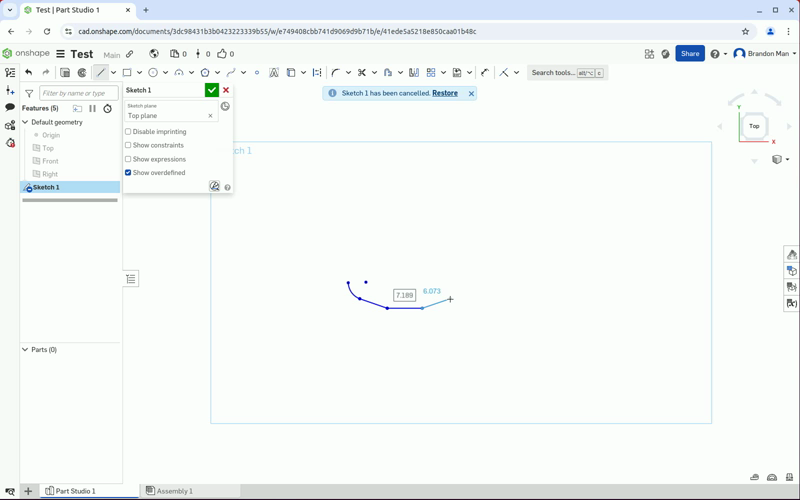
click(450, 298)
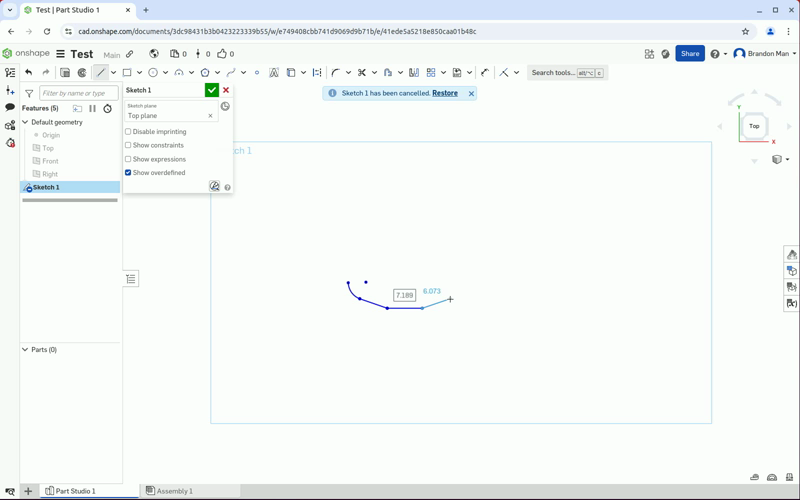
key_up(shift)
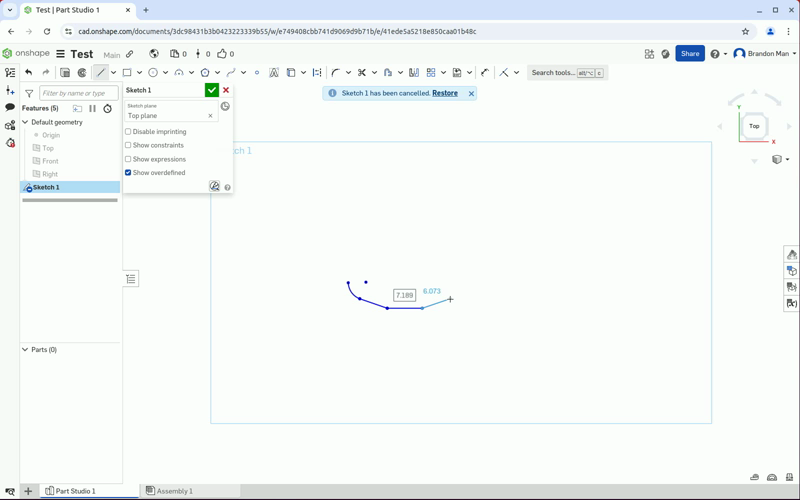
key(esc)
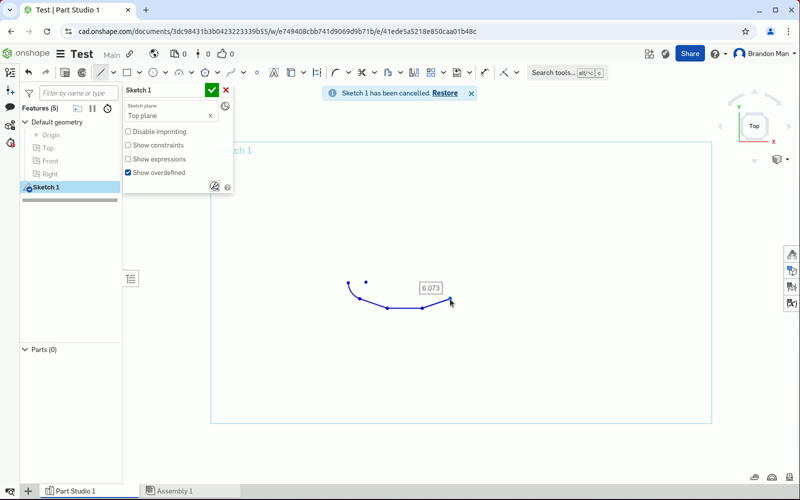
key(a)
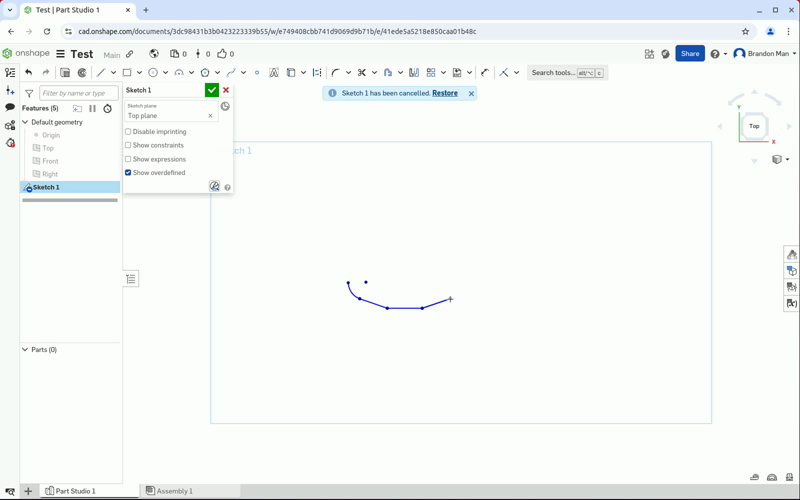
mouse_move(450, 298)
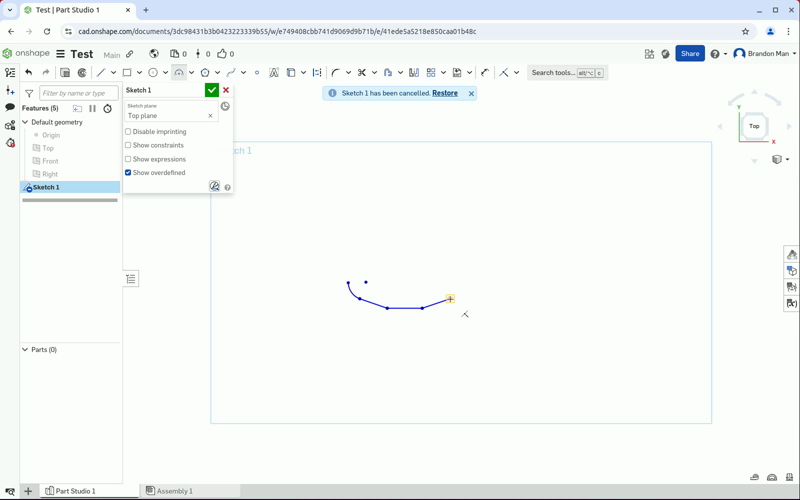
click(450, 298)
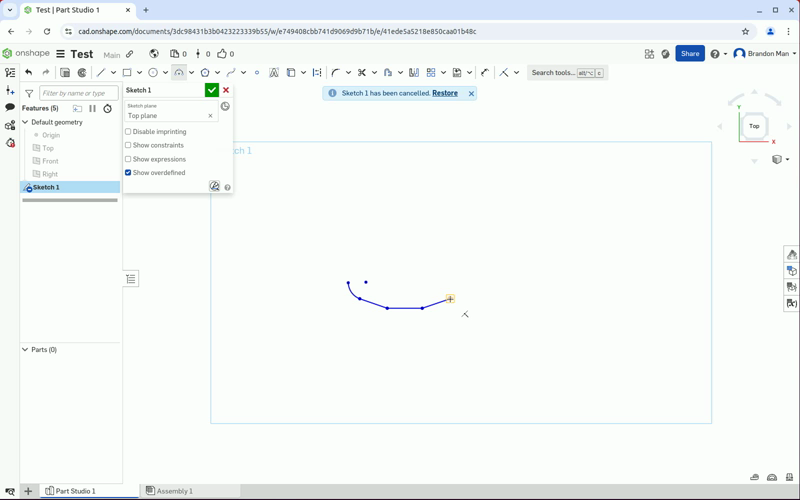
key_down(shift)
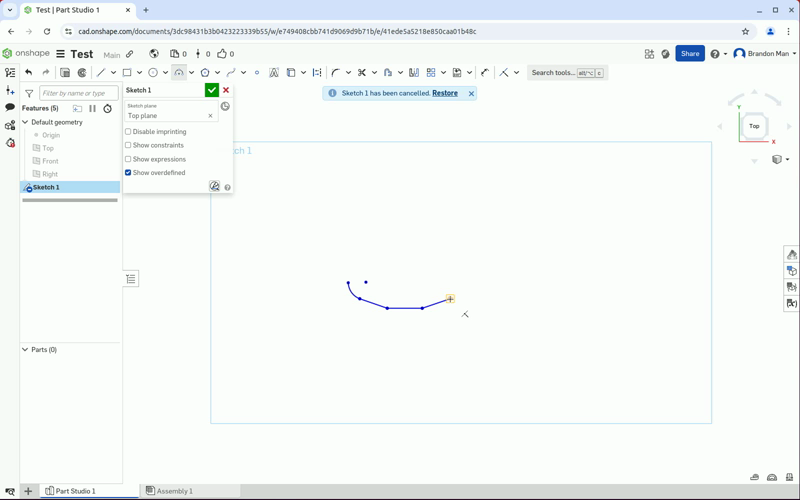
mouse_move(453, 296)
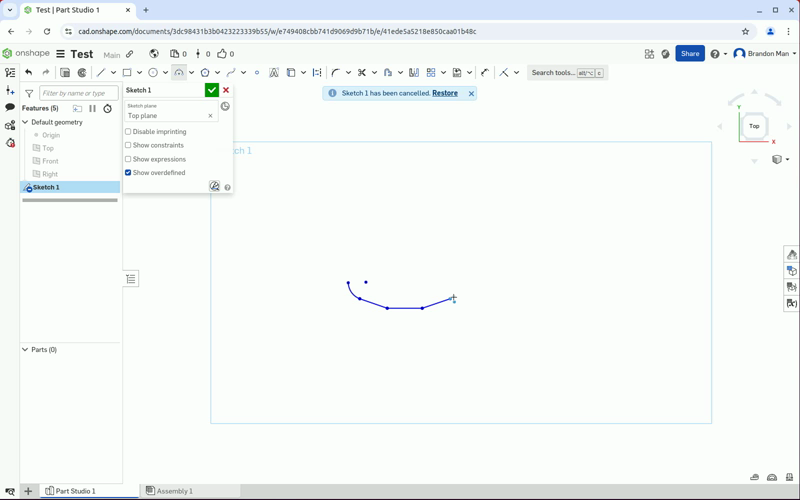
scroll(6)
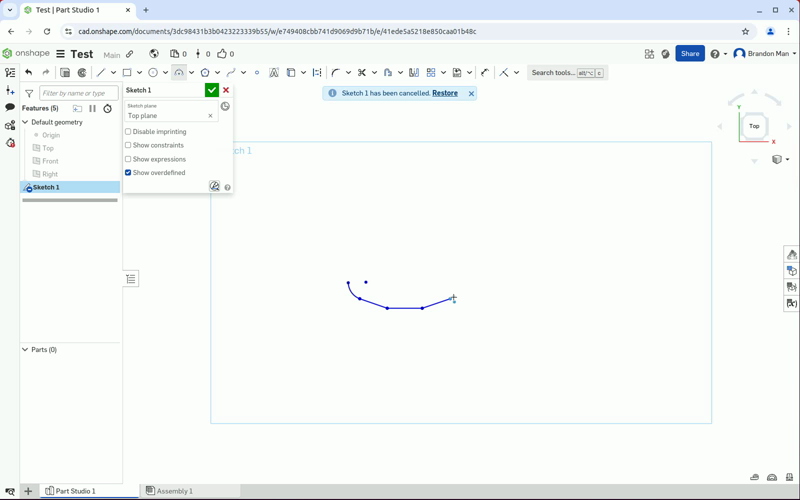
scroll(6)
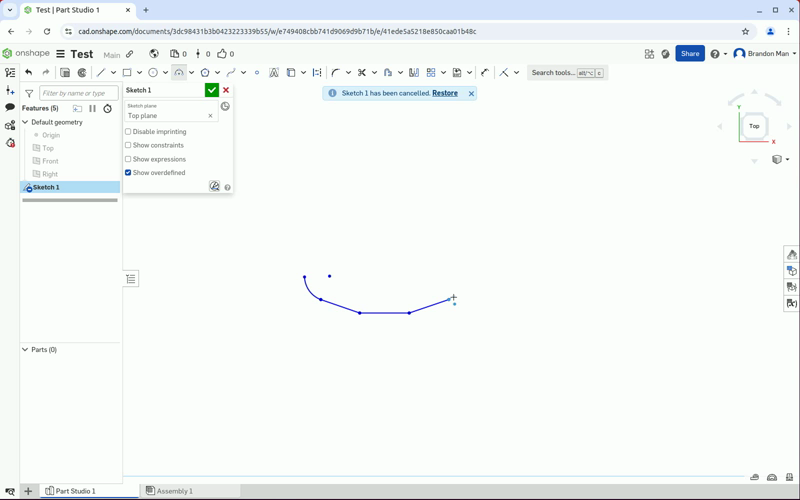
scroll(6)
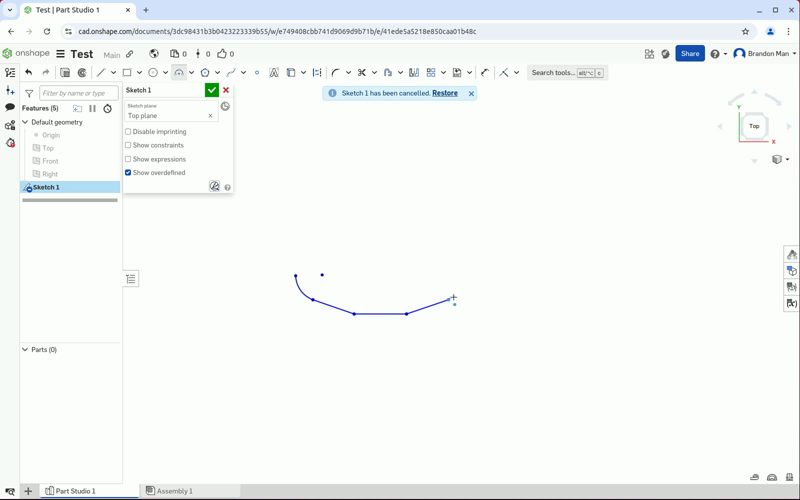
scroll(6)
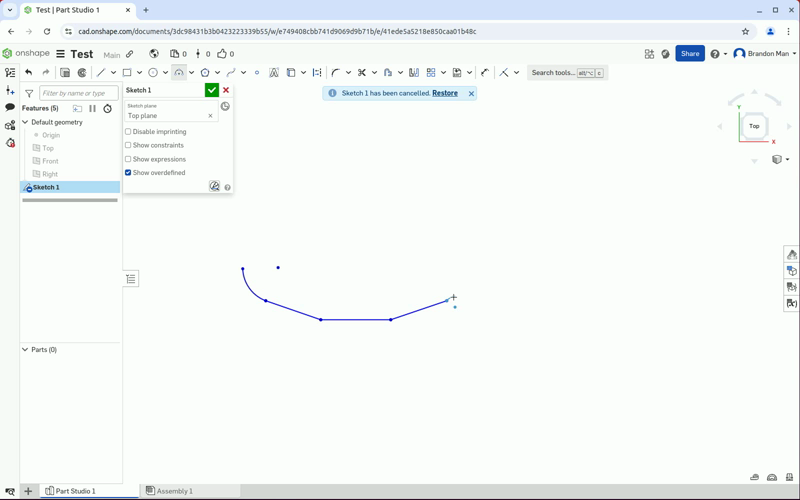
scroll(6)
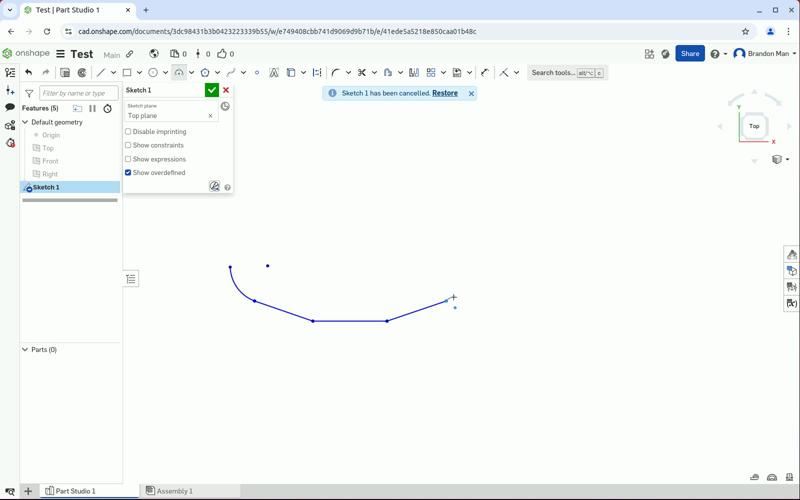
scroll(6)
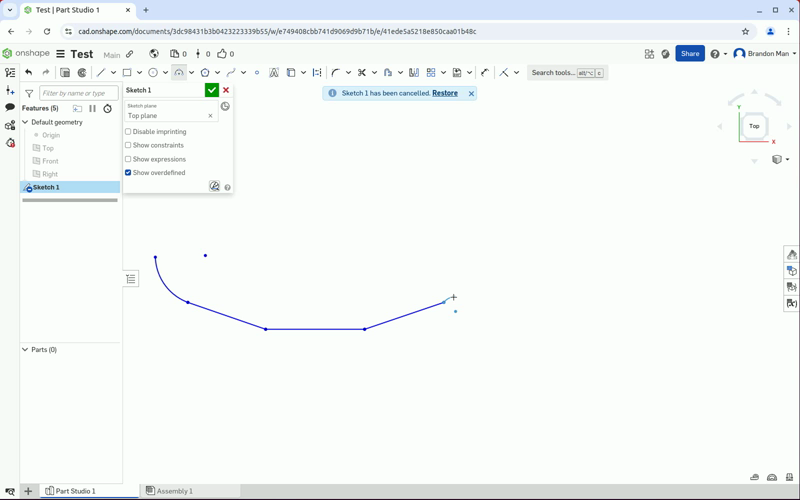
scroll(6)
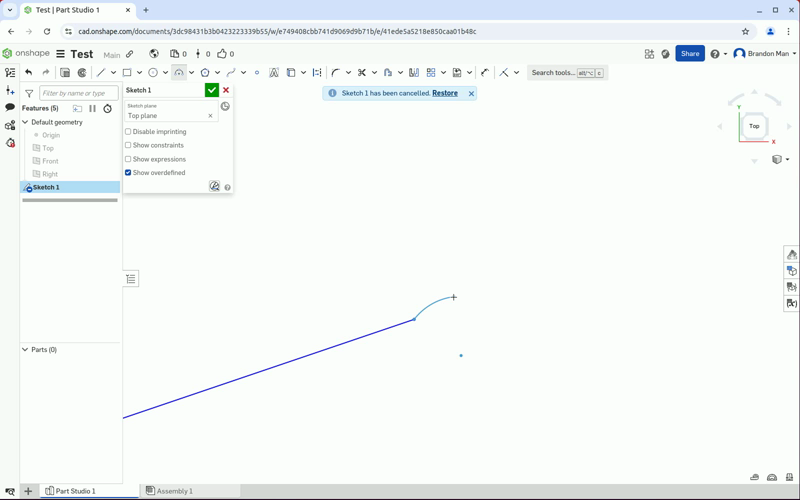
click(453, 296)
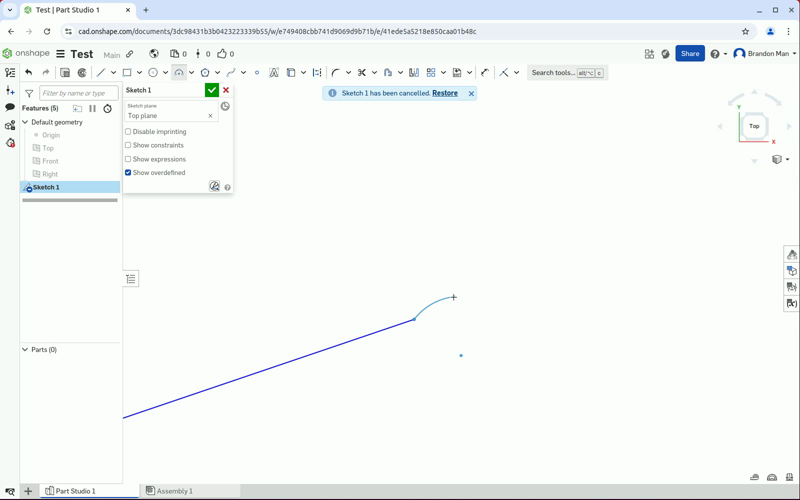
scroll(-6)
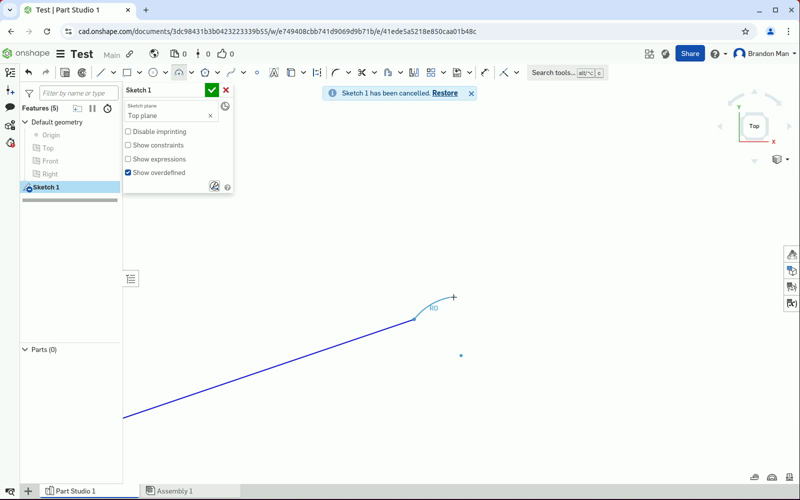
scroll(-6)
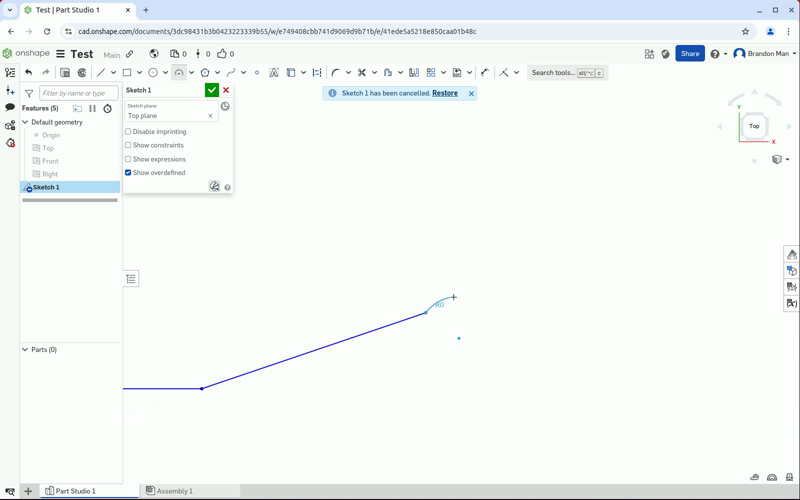
scroll(-6)
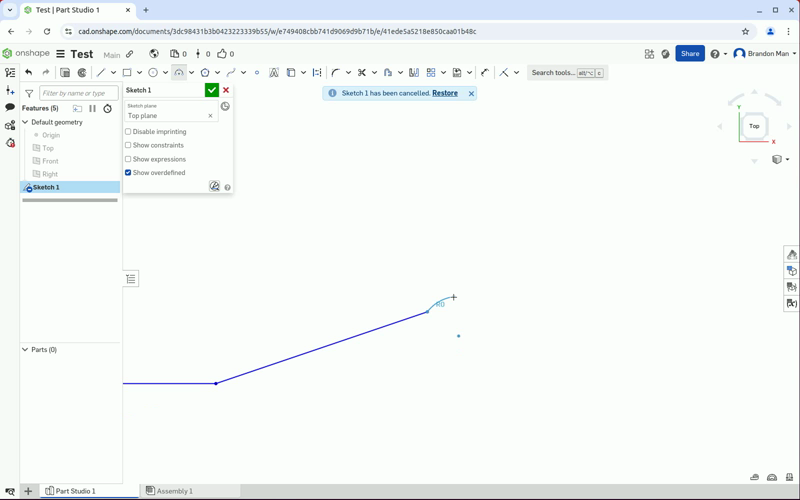
scroll(-6)
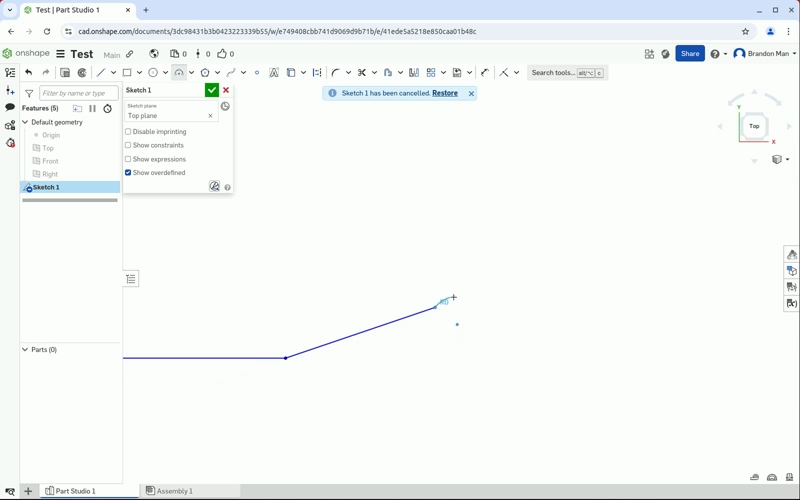
scroll(-6)
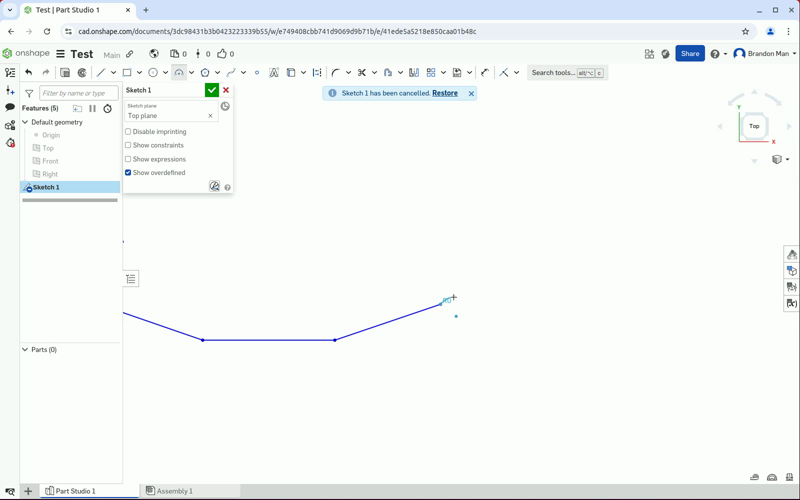
scroll(-6)
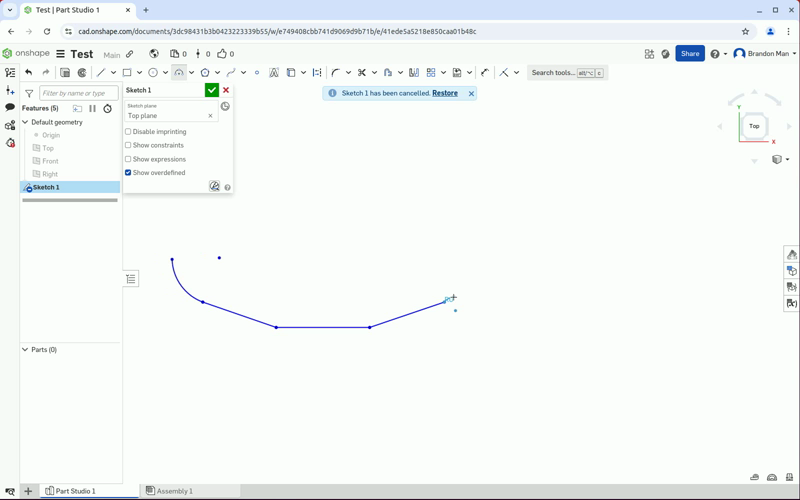
scroll(-6)
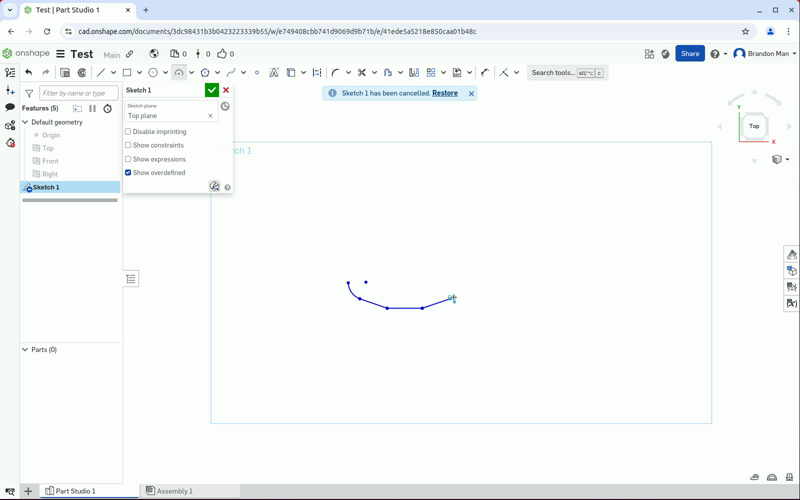
mouse_move(451, 297)
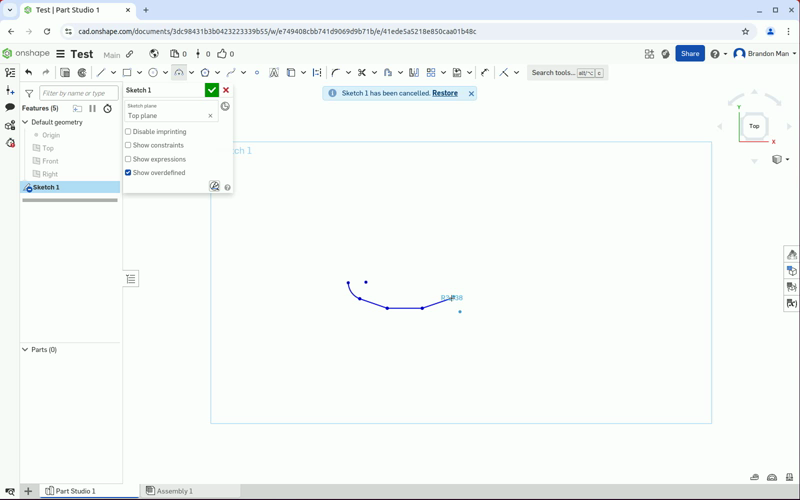
scroll(6)
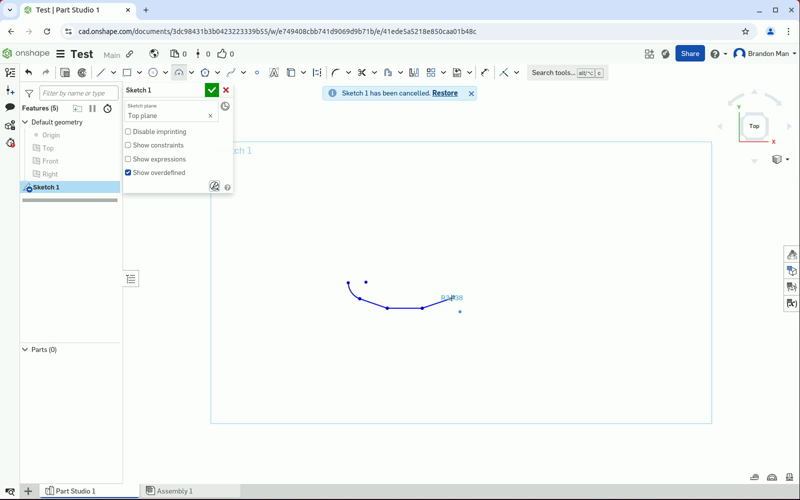
scroll(6)
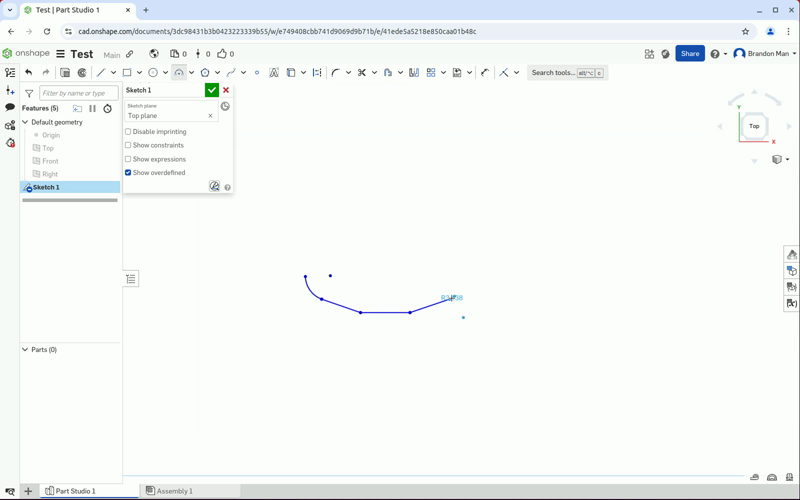
scroll(6)
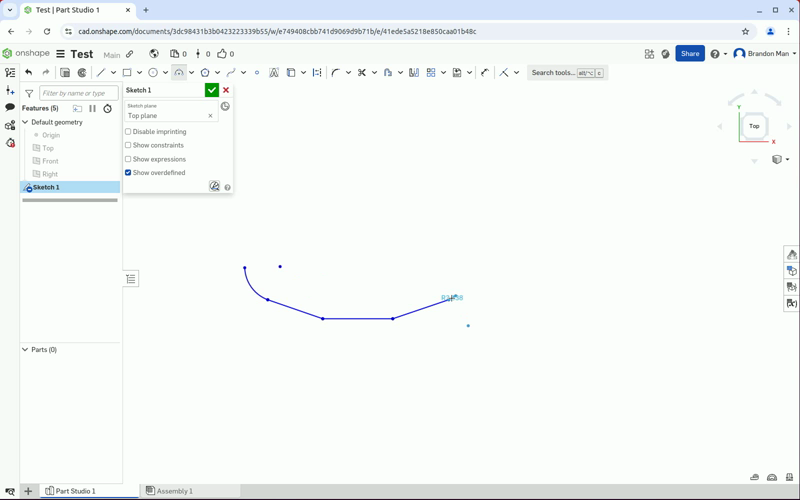
scroll(6)
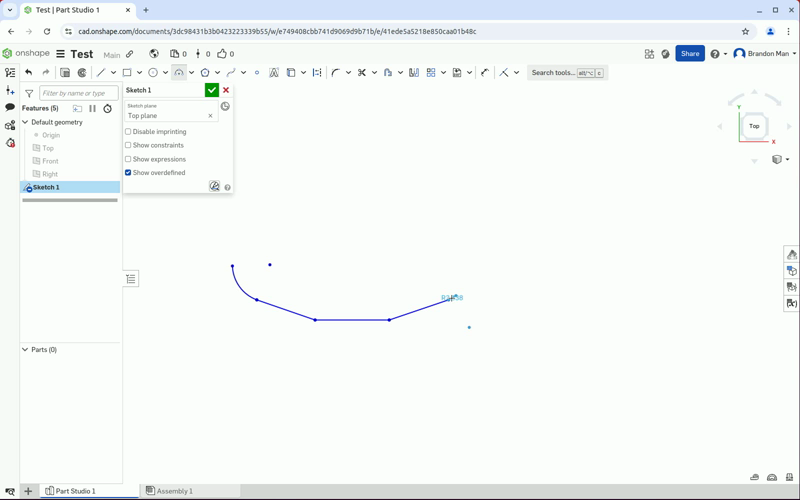
scroll(6)
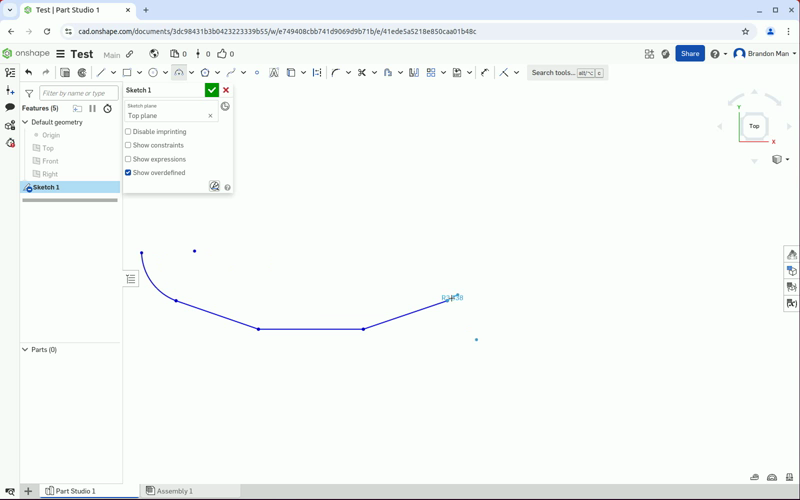
scroll(6)
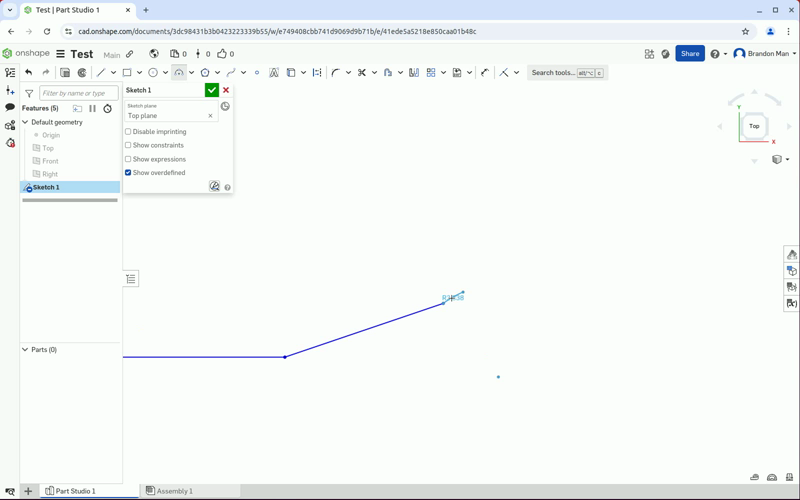
scroll(6)
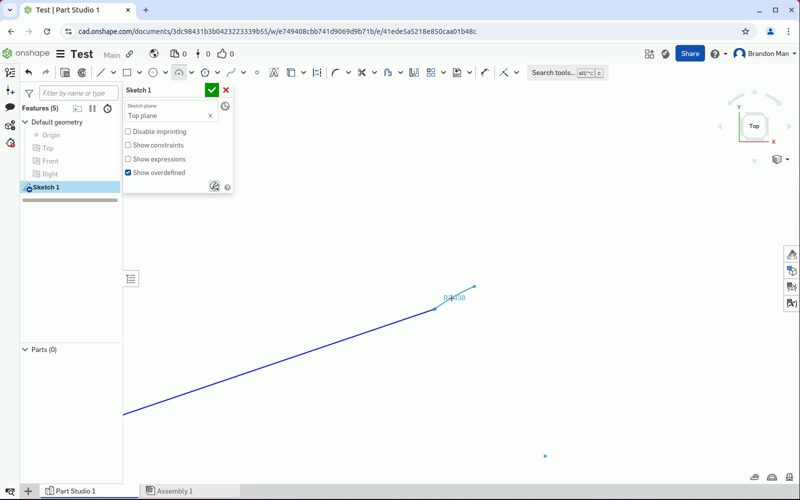
click(451, 297)
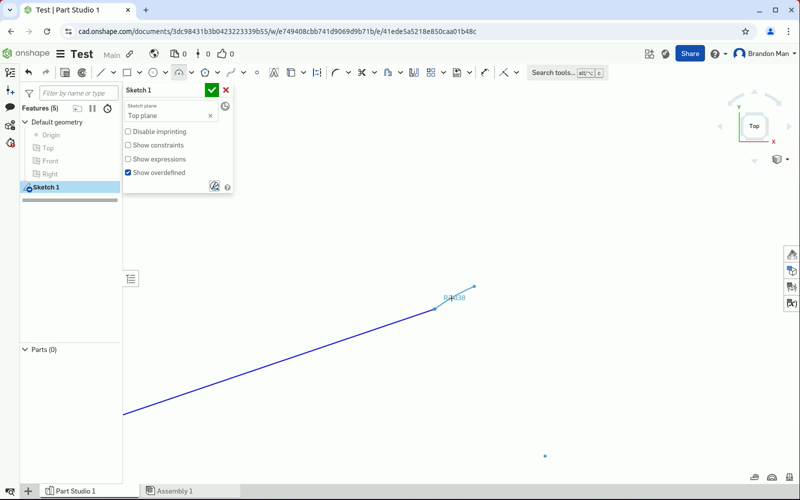
scroll(-6)
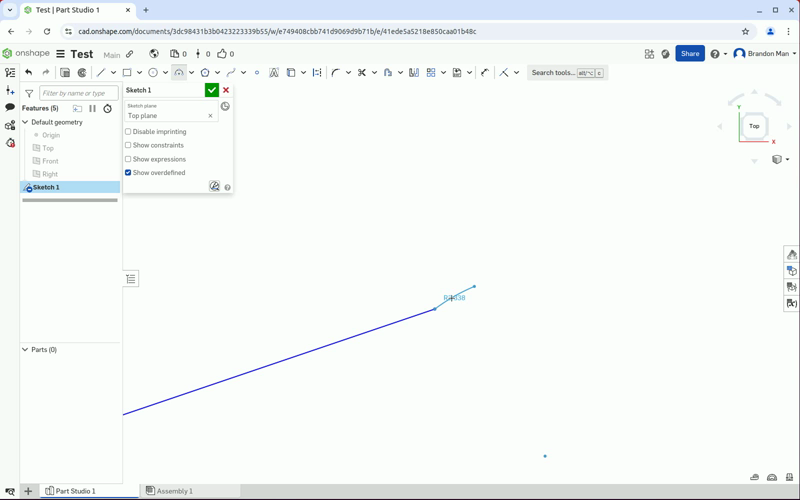
scroll(-6)
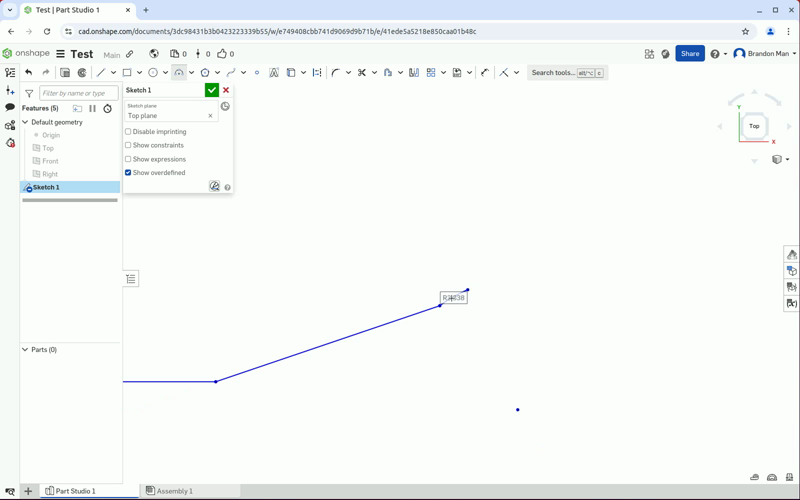
scroll(-6)
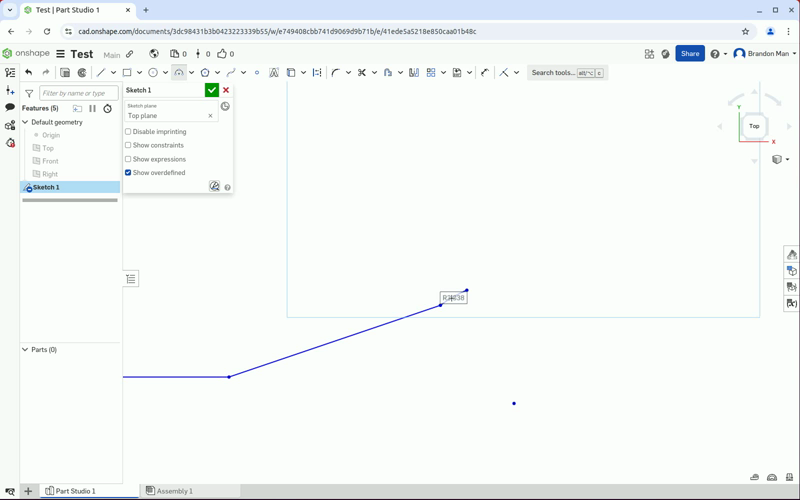
scroll(-6)
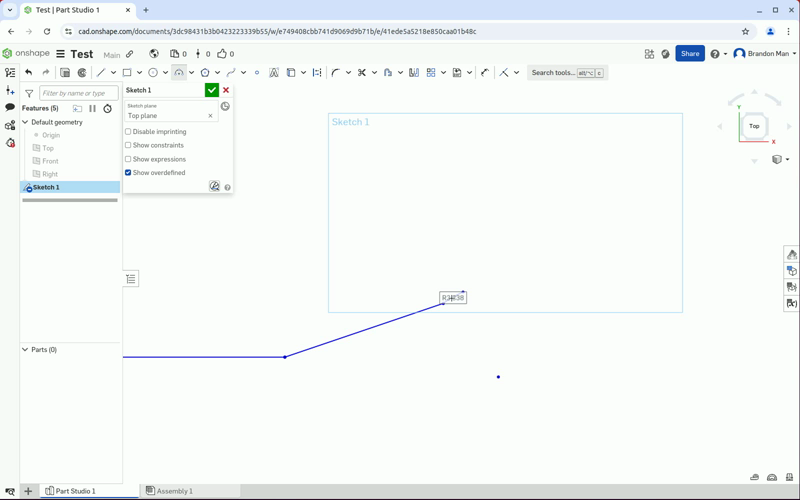
scroll(-6)
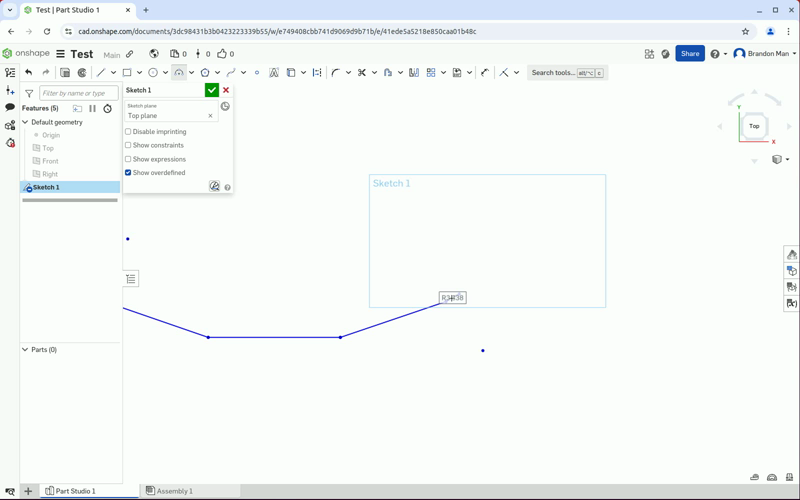
scroll(-6)
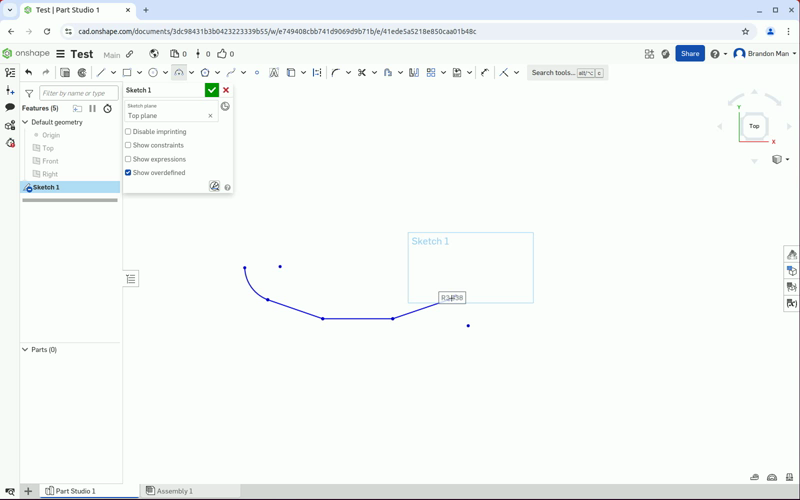
scroll(-6)
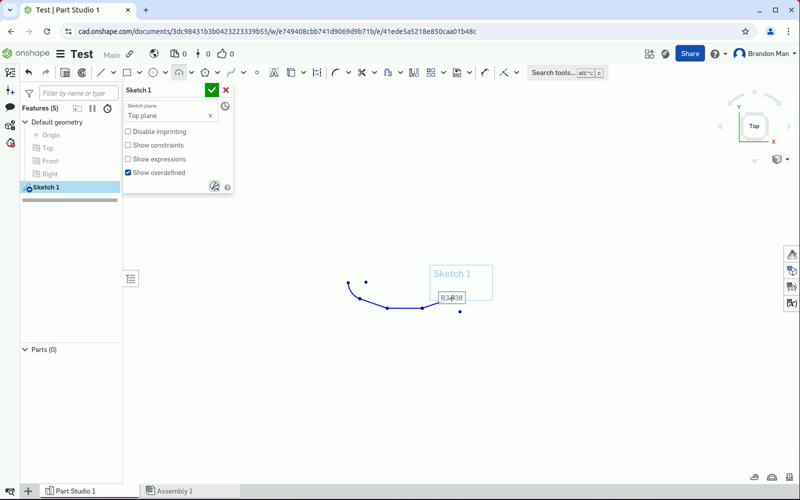
key_up(shift)
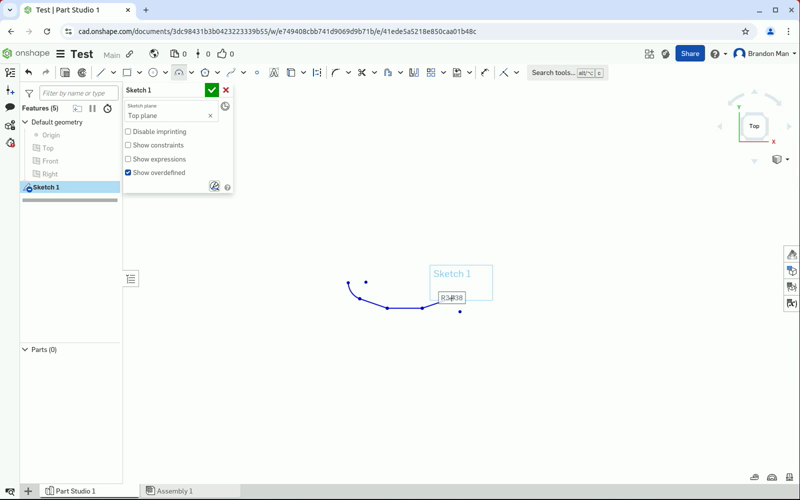
key(esc)
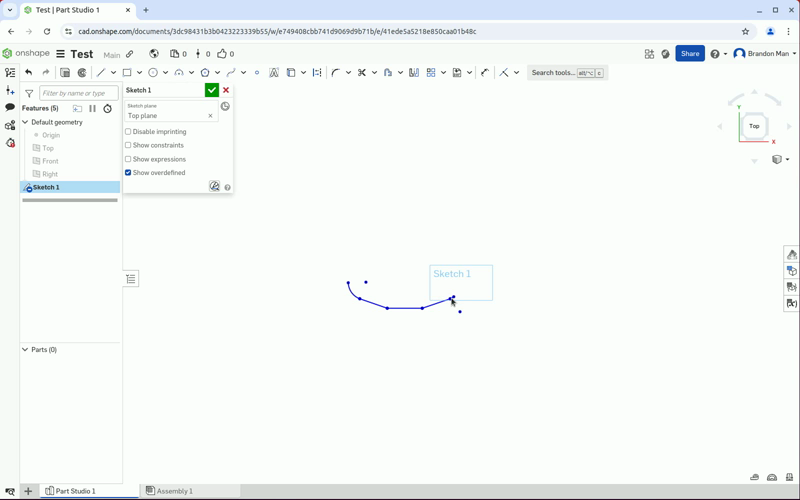
key(l)
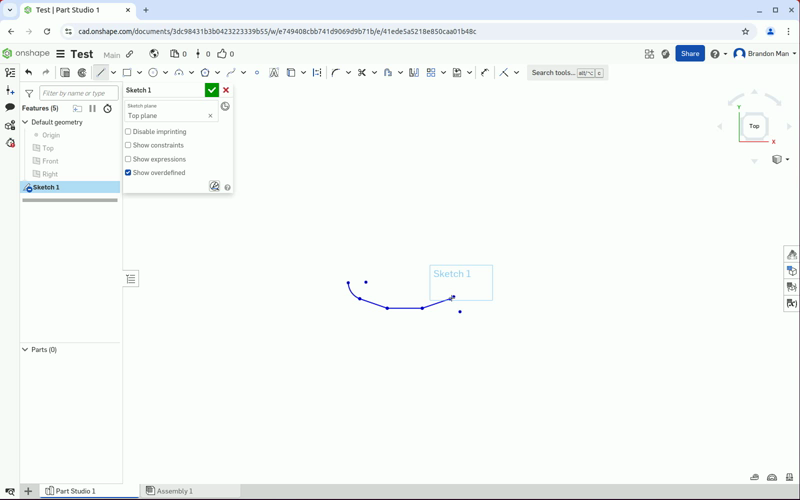
mouse_move(453, 296)
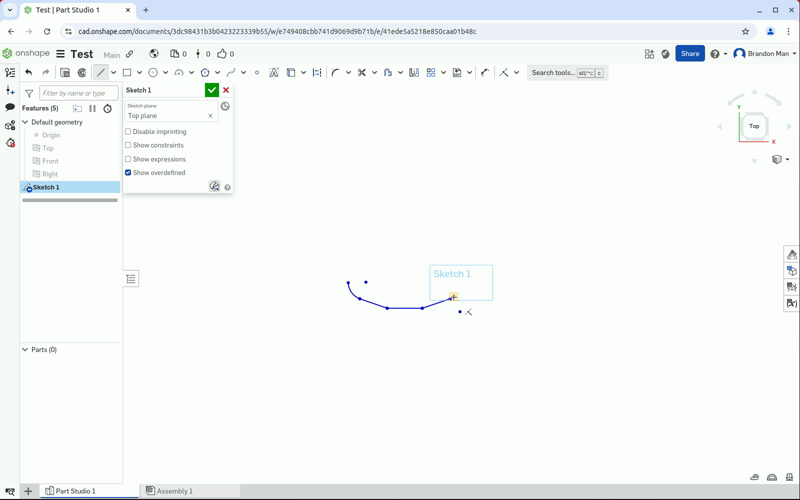
scroll(6)
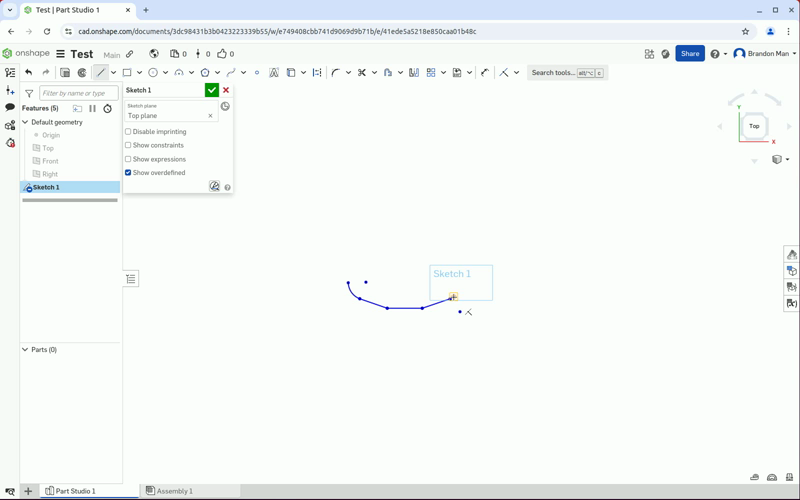
scroll(6)
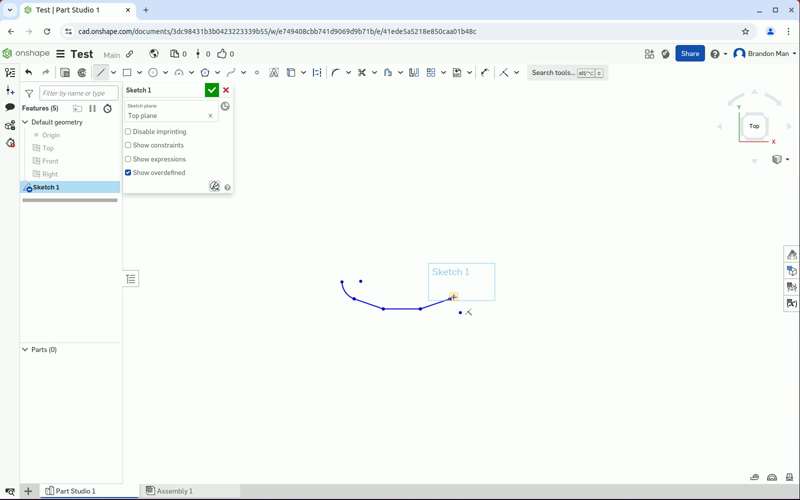
scroll(6)
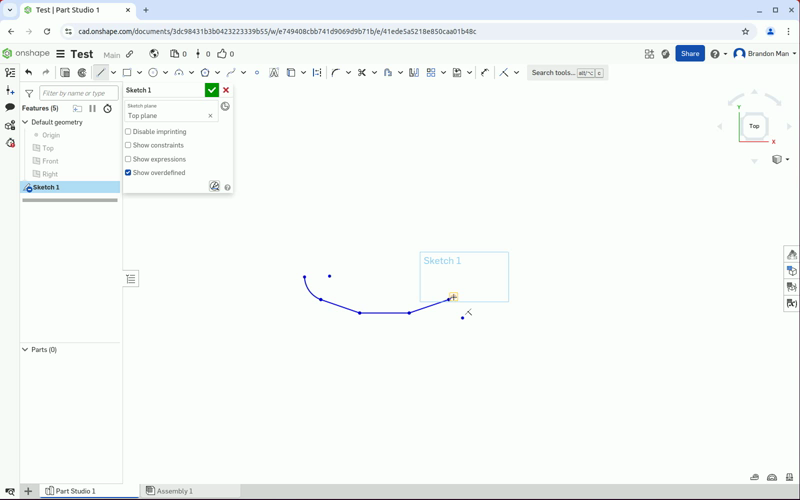
scroll(6)
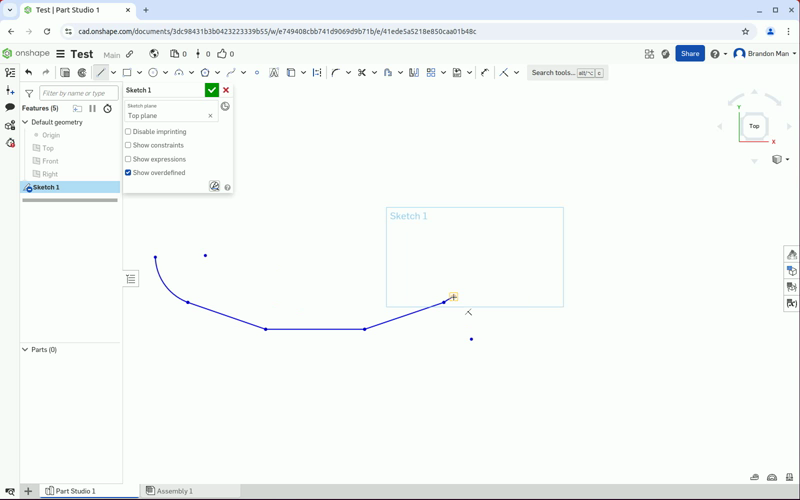
scroll(6)
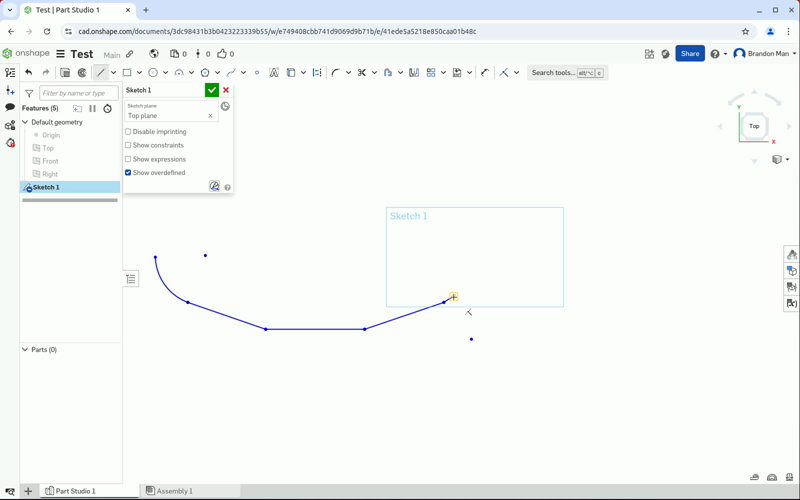
scroll(6)
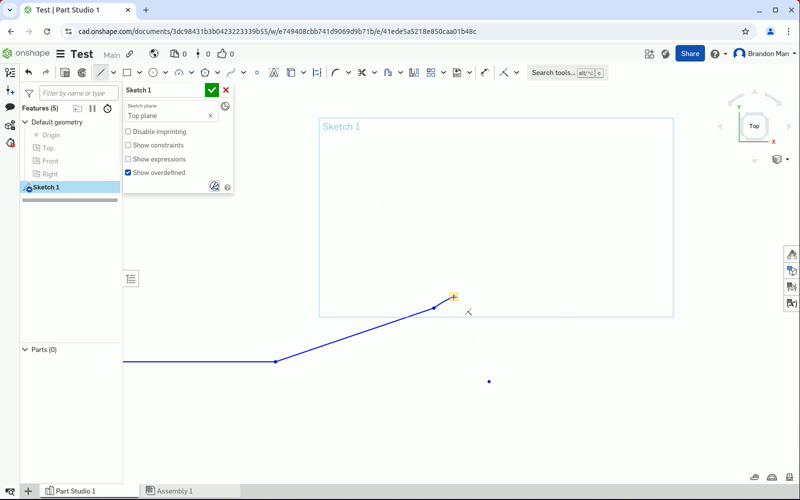
scroll(6)
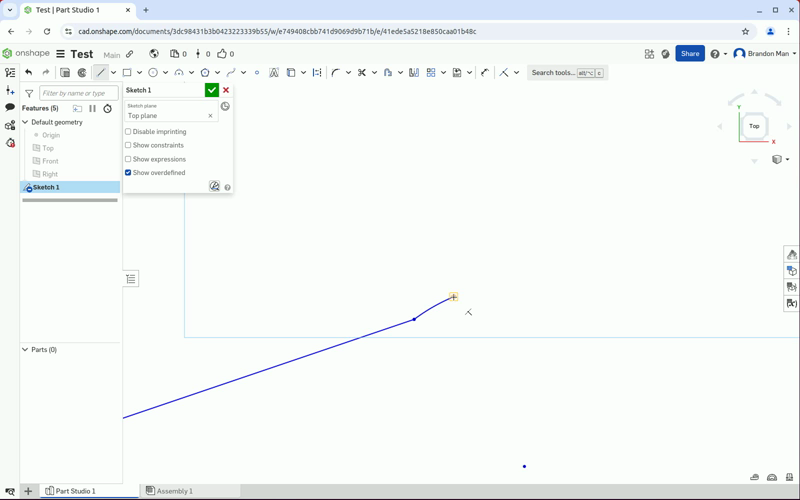
click(453, 296)
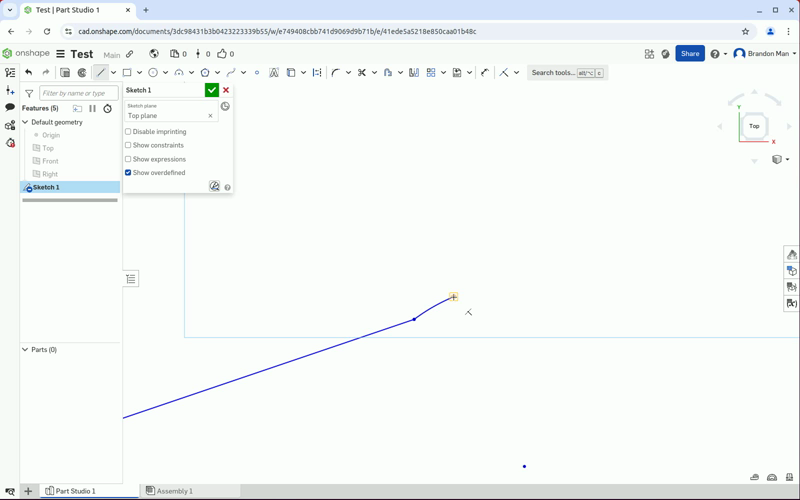
scroll(-6)
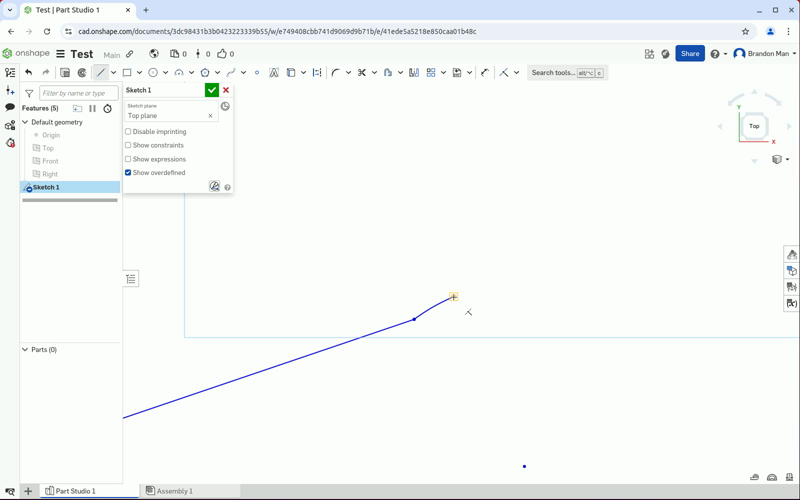
scroll(-6)
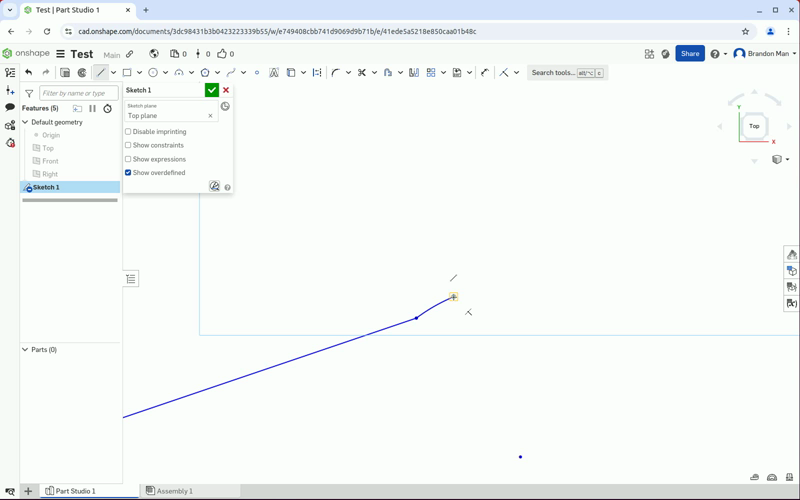
scroll(-6)
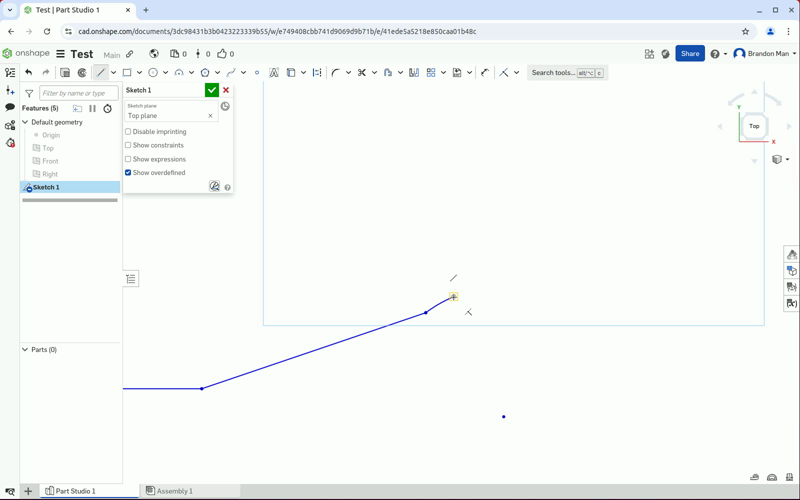
scroll(-6)
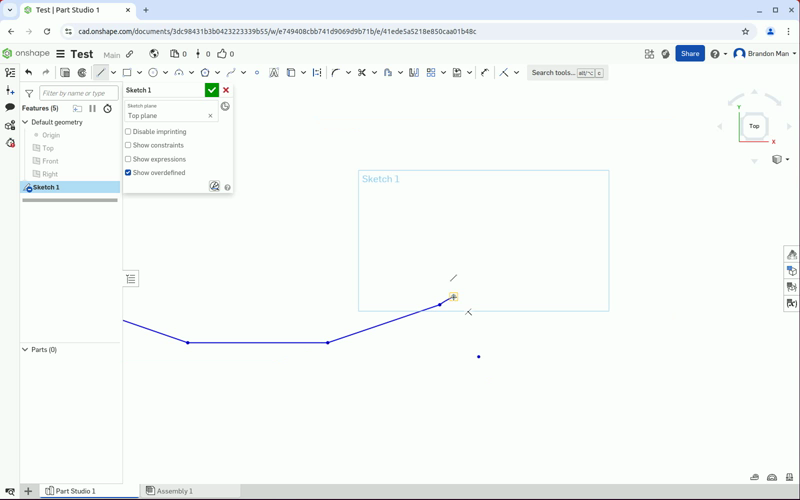
scroll(-6)
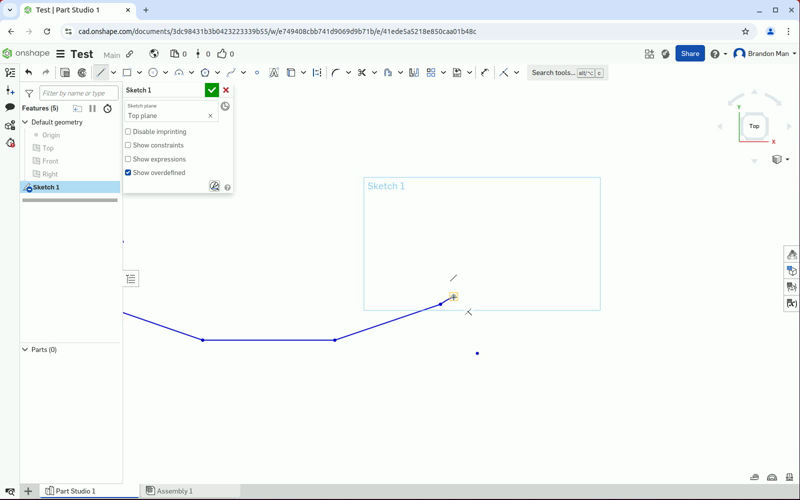
scroll(-6)
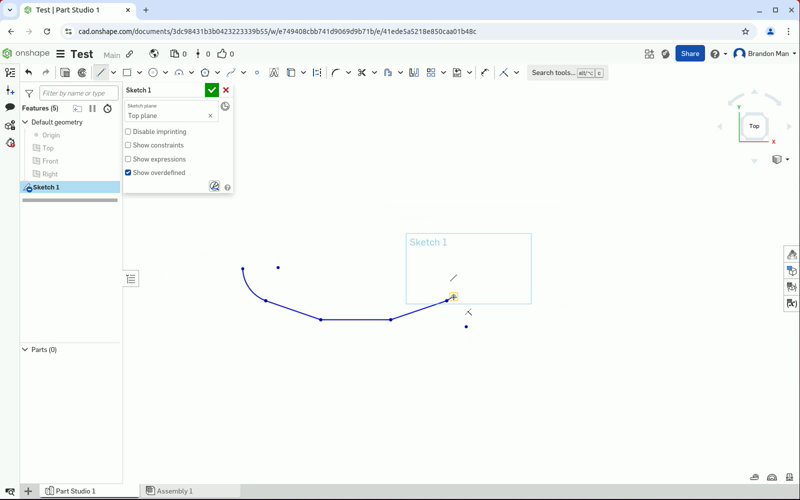
scroll(-6)
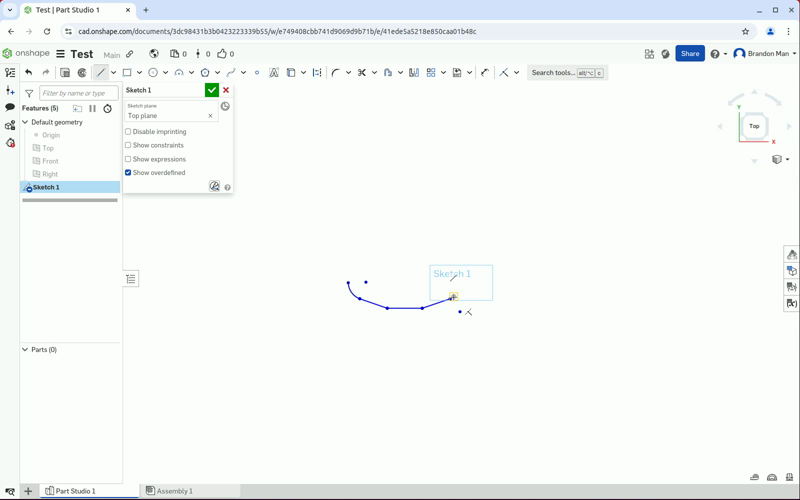
key_down(shift)
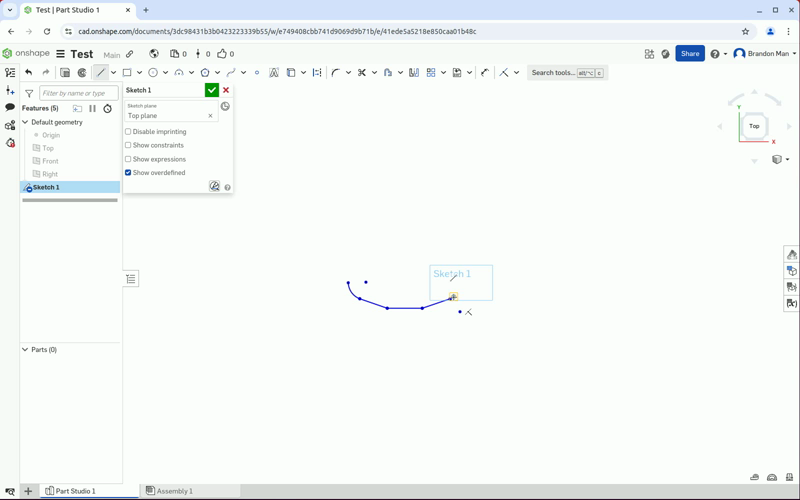
mouse_move(533, 296)
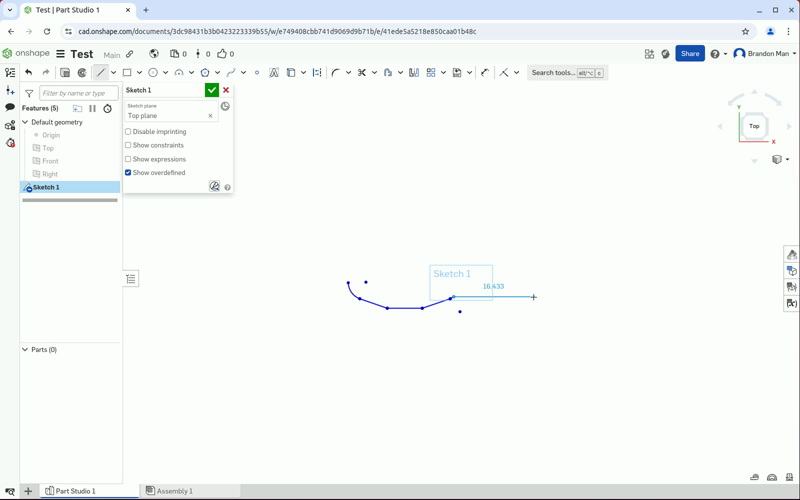
click(533, 296)
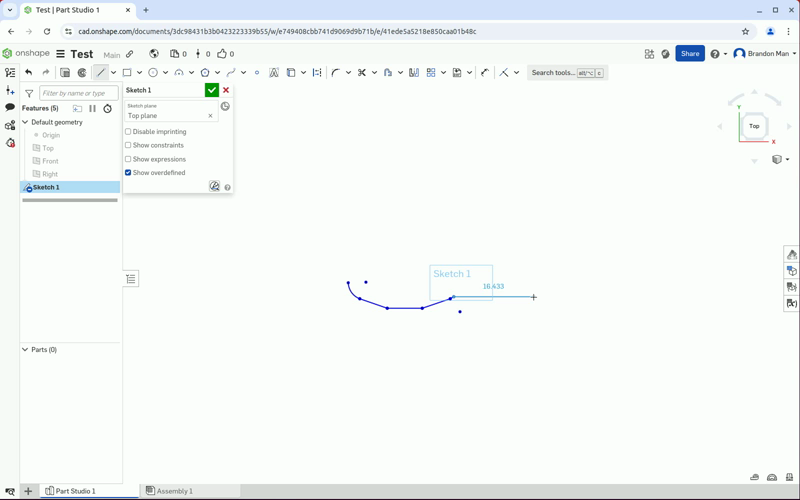
key_up(shift)
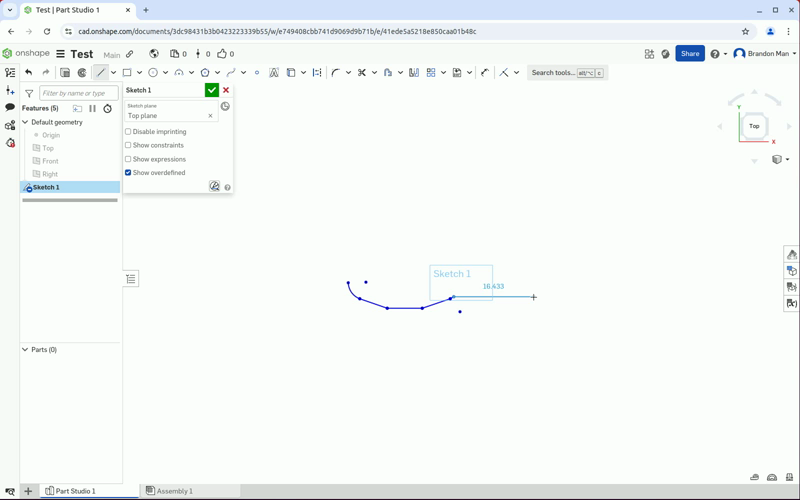
key_down(shift)
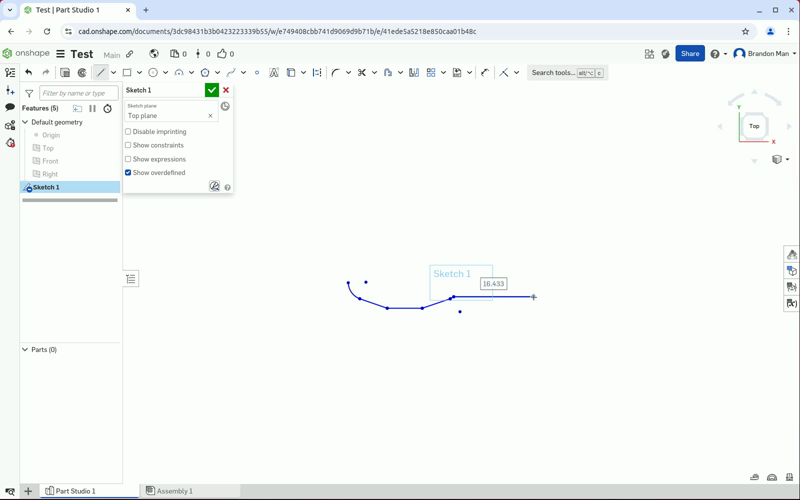
mouse_move(563, 296)
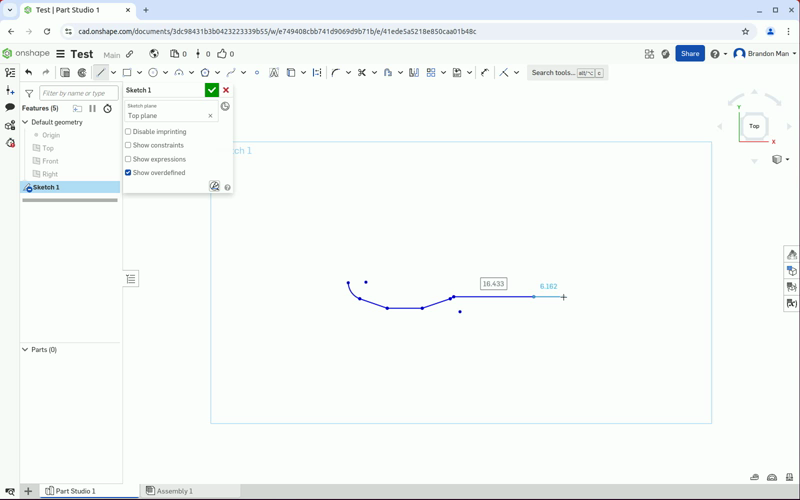
mouse_move(533, 269)
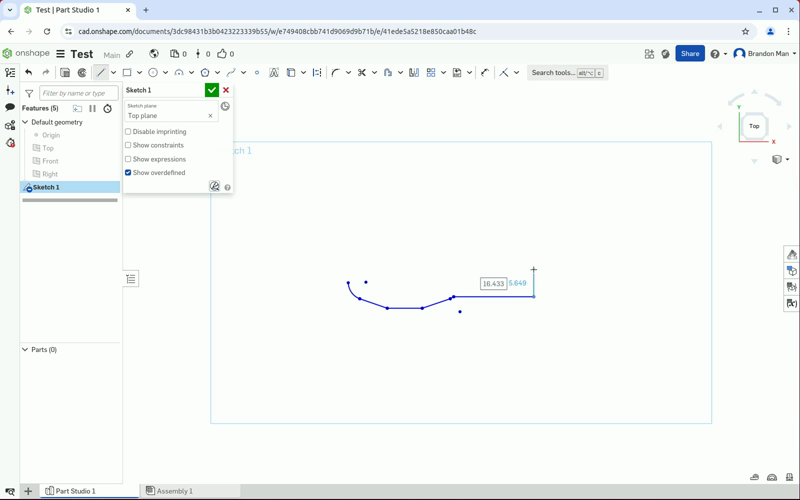
click(533, 269)
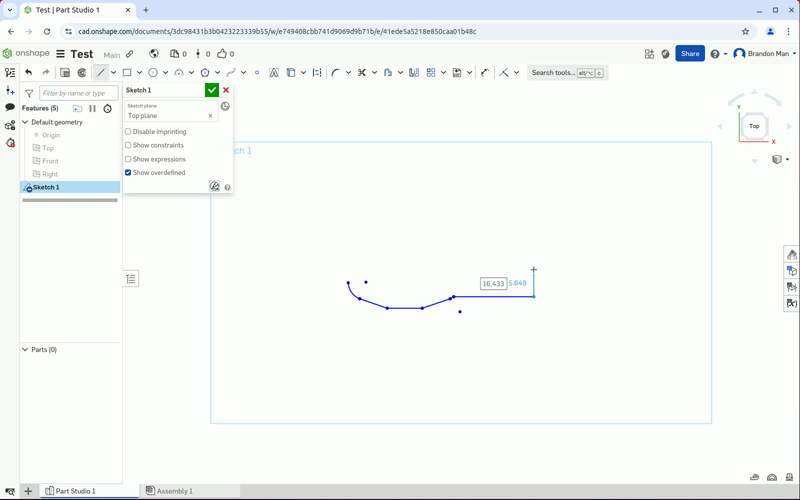
key_up(shift)
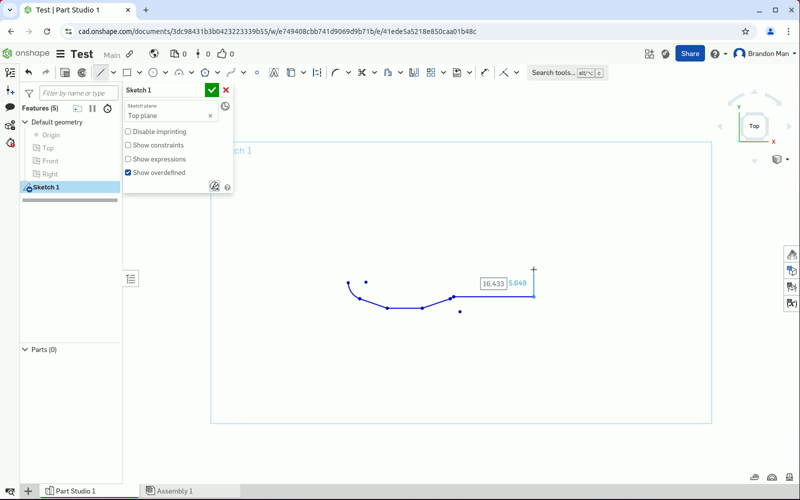
key_down(shift)
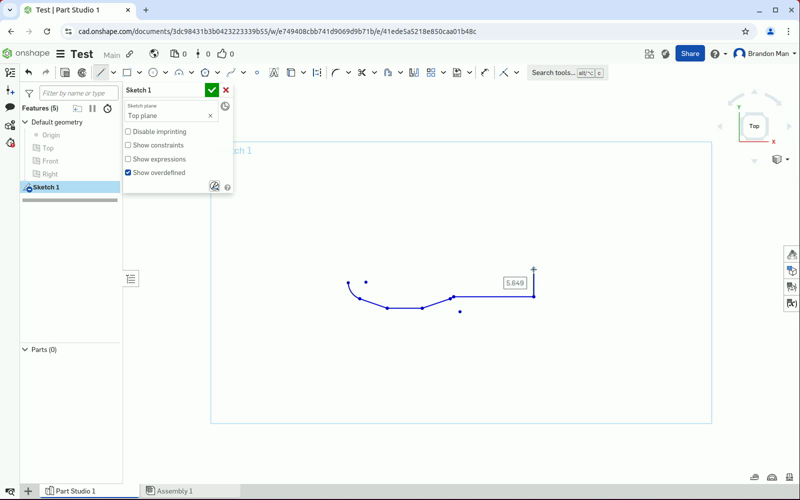
mouse_move(348, 269)
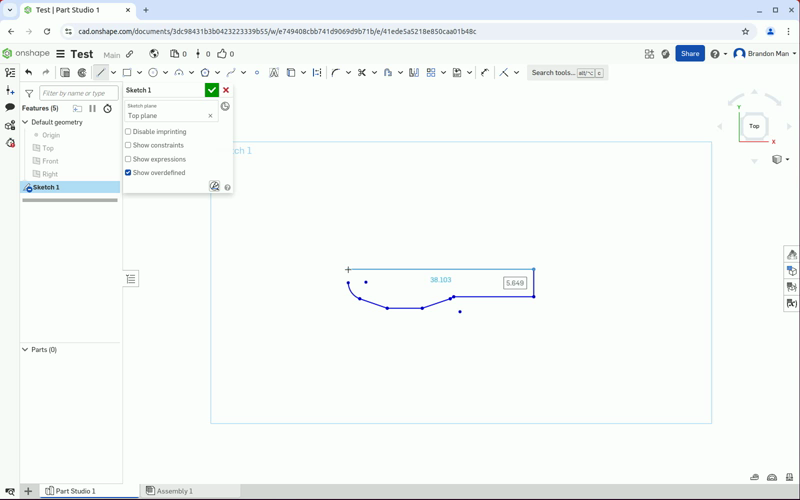
click(348, 269)
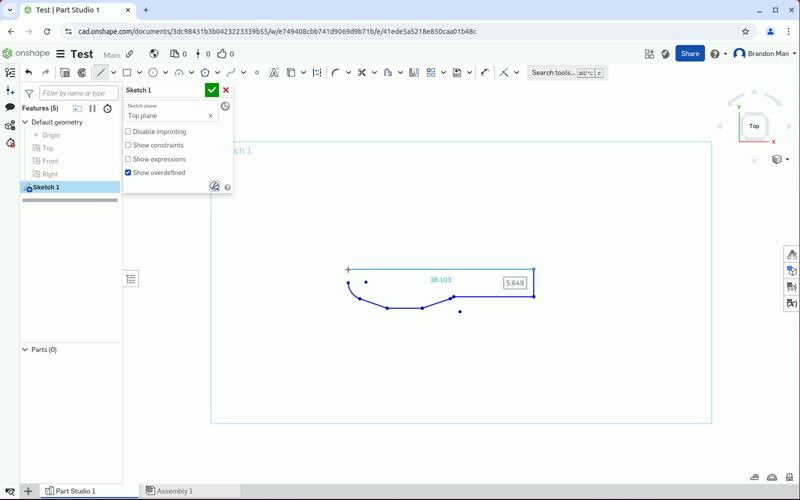
key_up(shift)
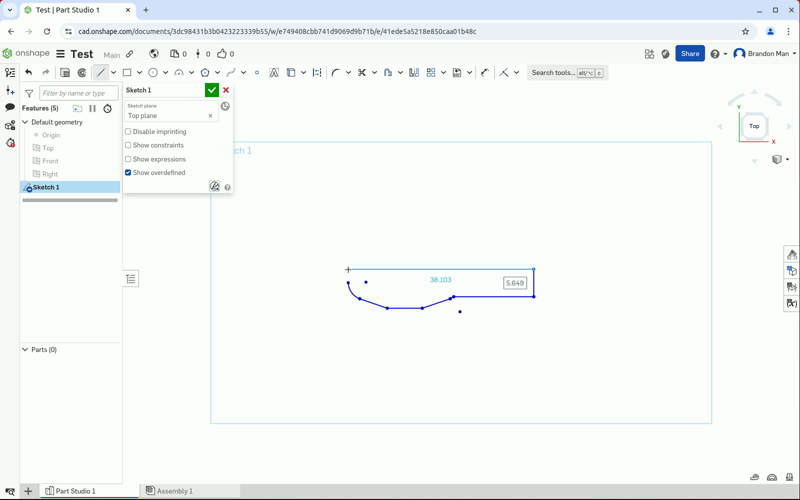
mouse_move(378, 269)
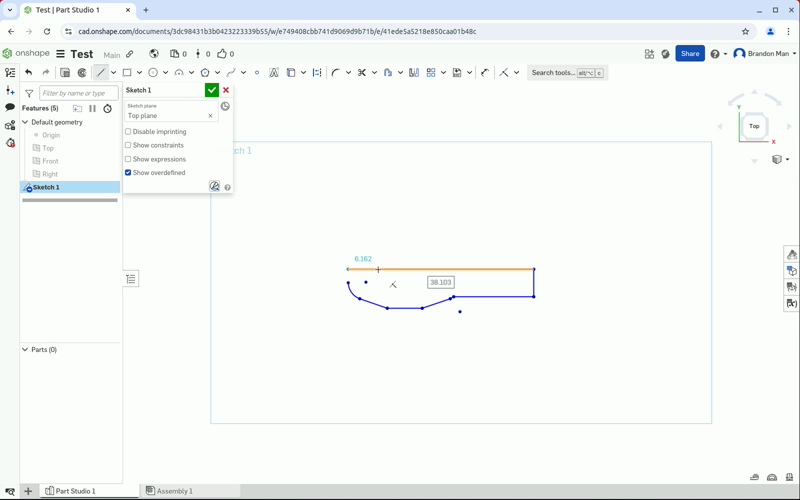
key_down(shift)
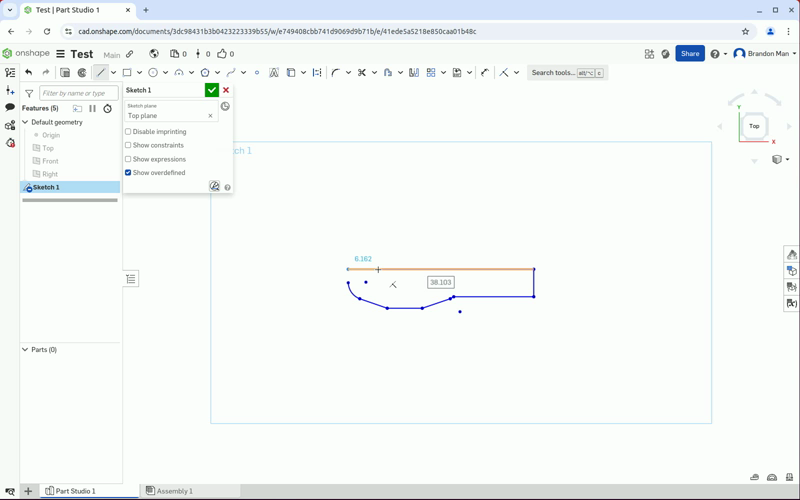
mouse_move(348, 282)
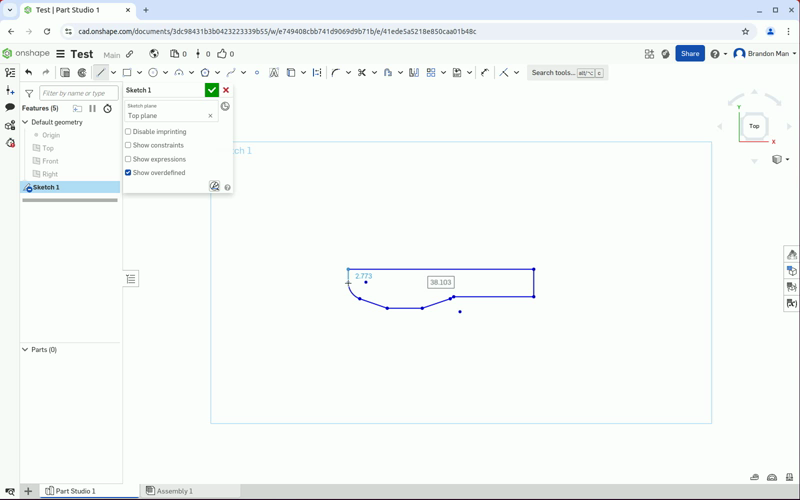
key_up(shift)
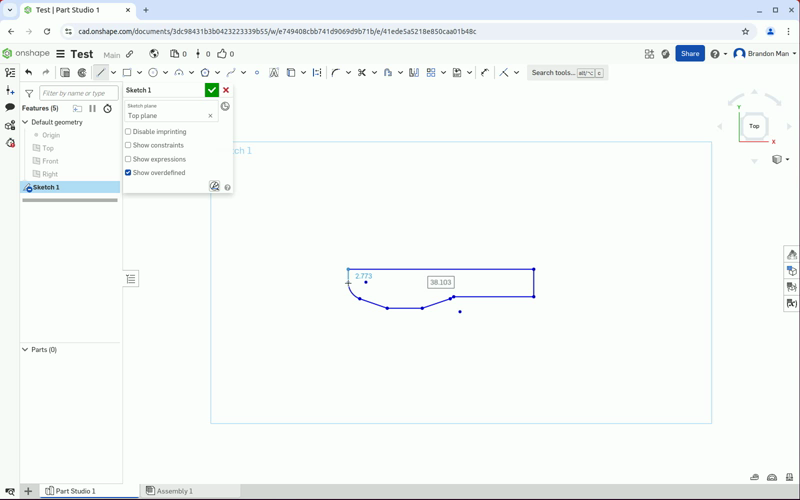
click(348, 282)
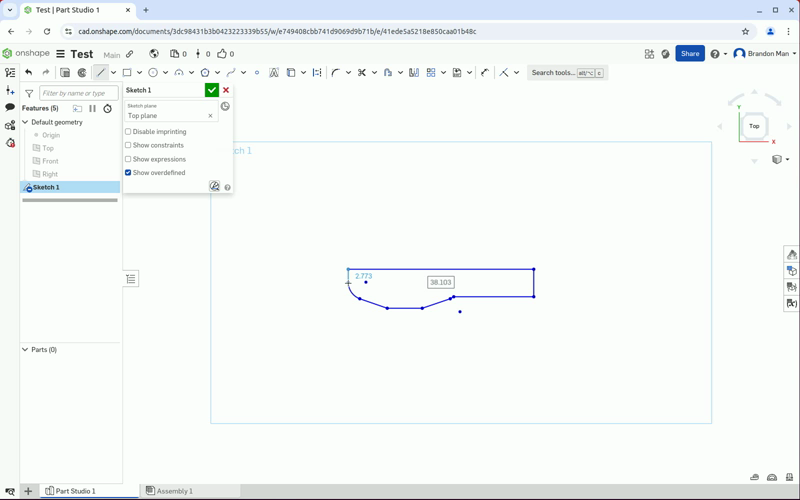
key(esc)
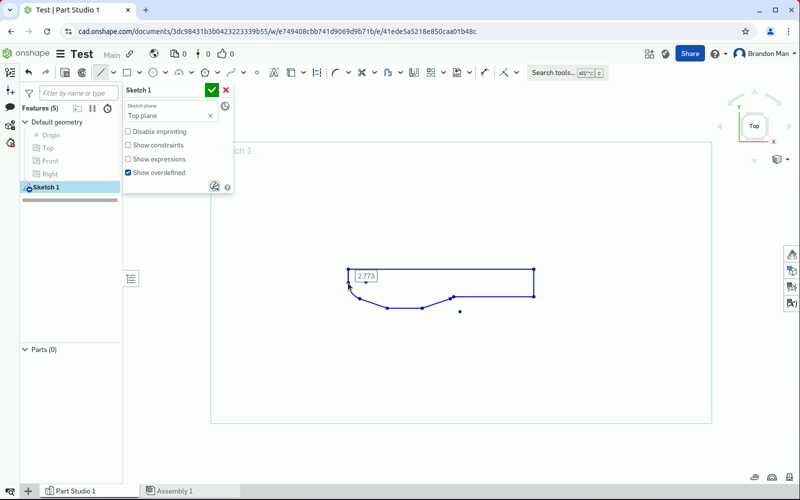
key(c)
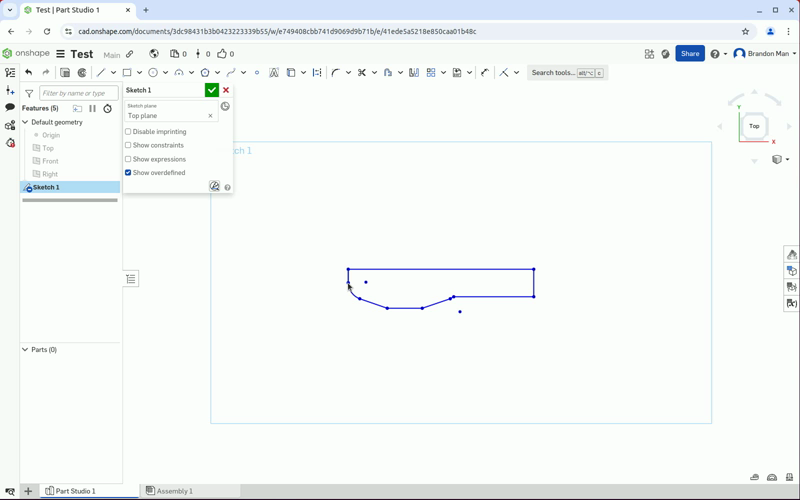
key_down(shift)
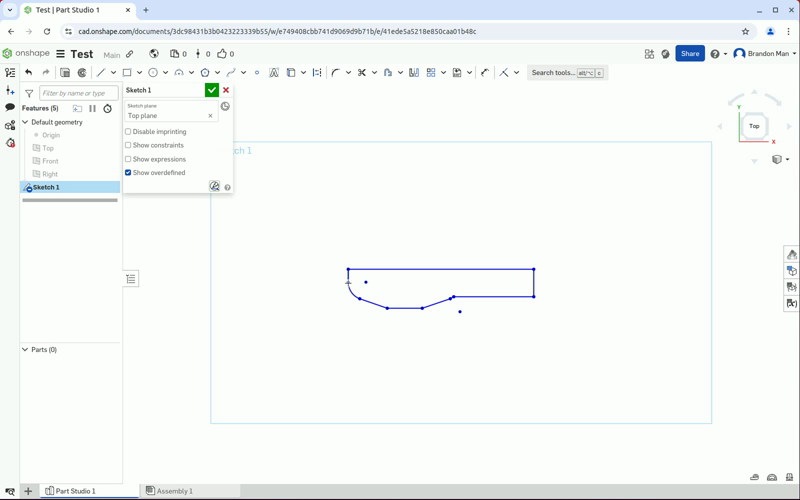
mouse_move(365, 282)
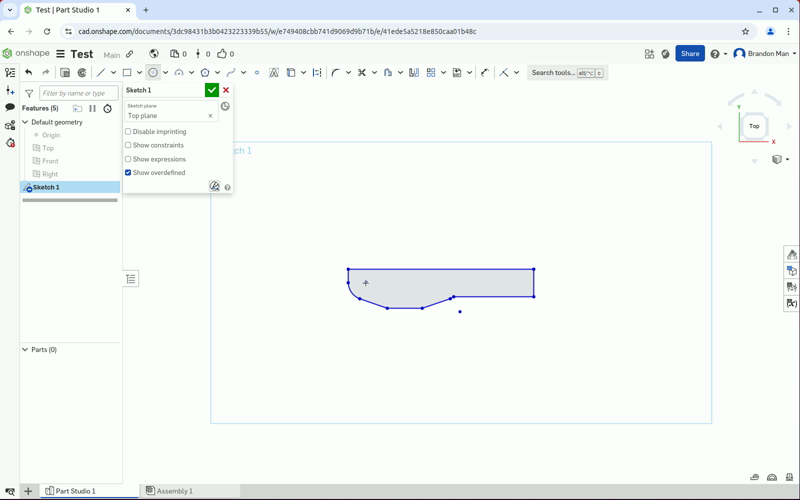
scroll(6)
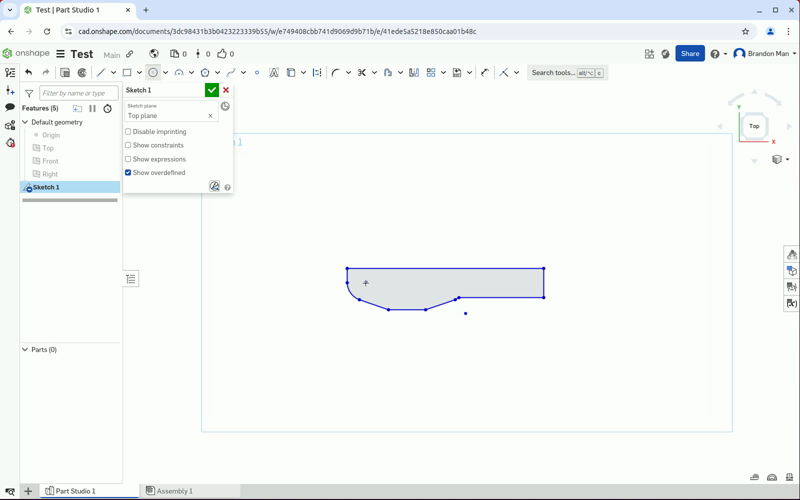
scroll(6)
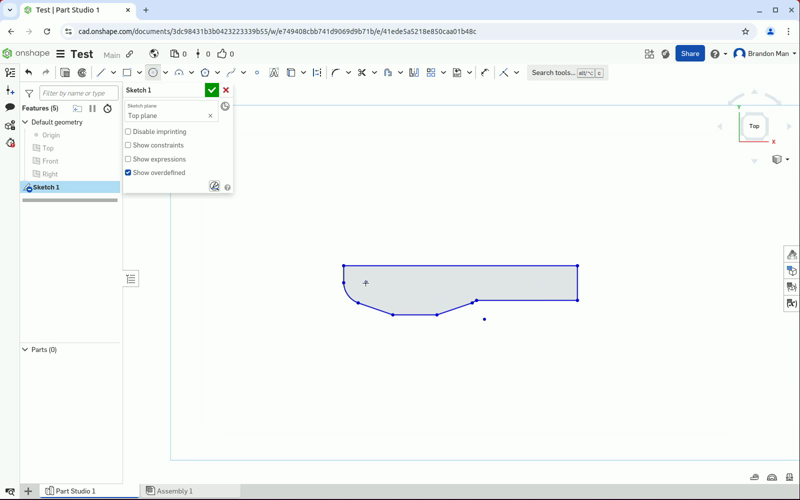
scroll(6)
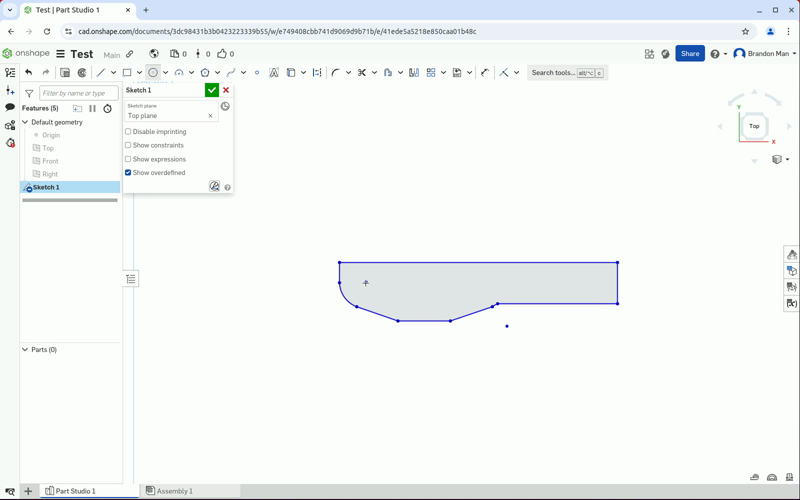
scroll(6)
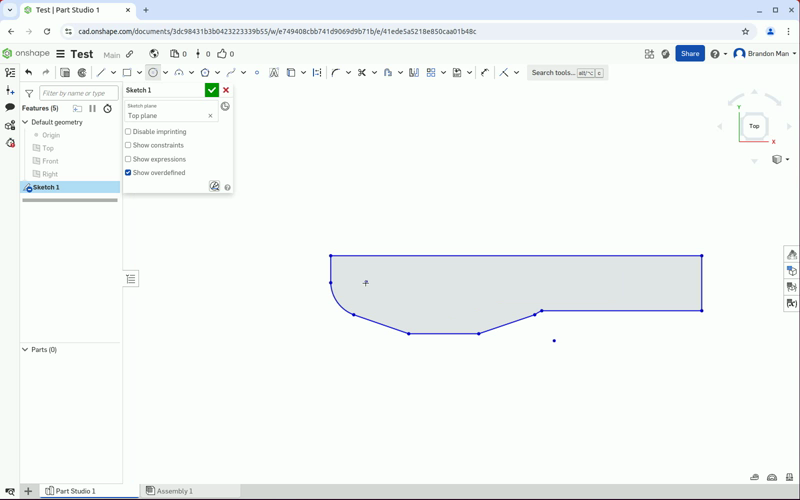
scroll(6)
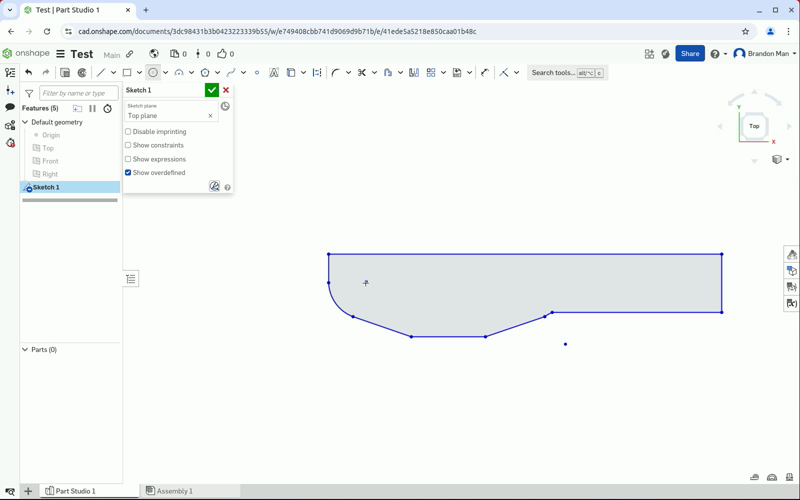
scroll(6)
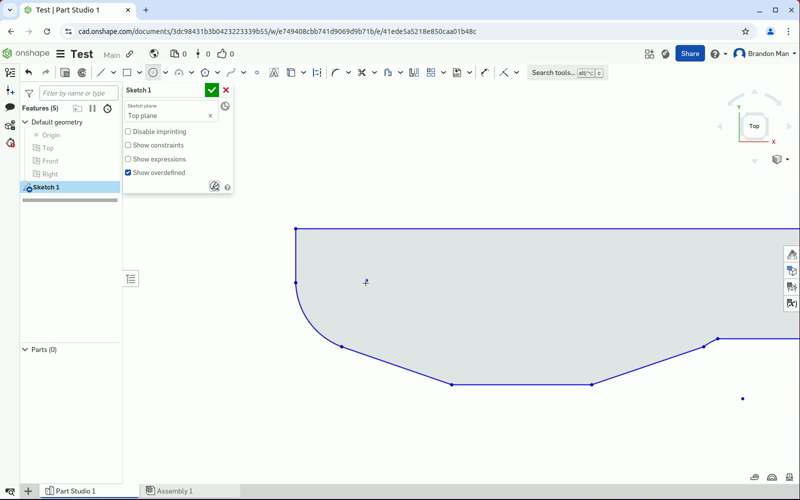
scroll(6)
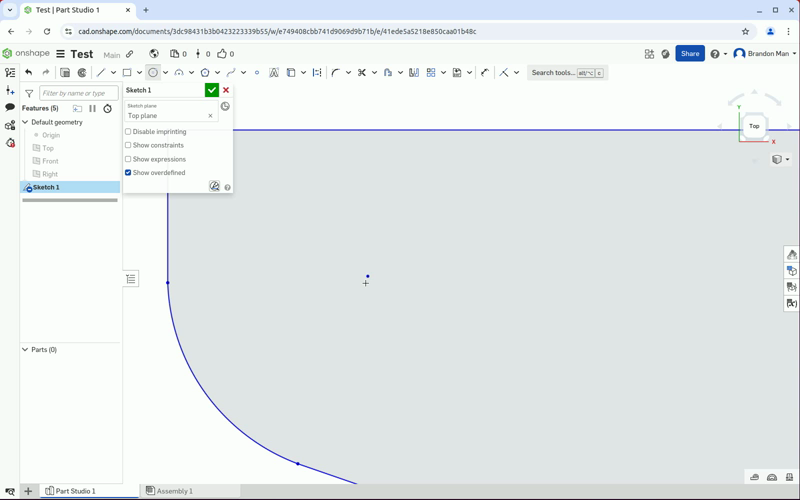
click(365, 282)
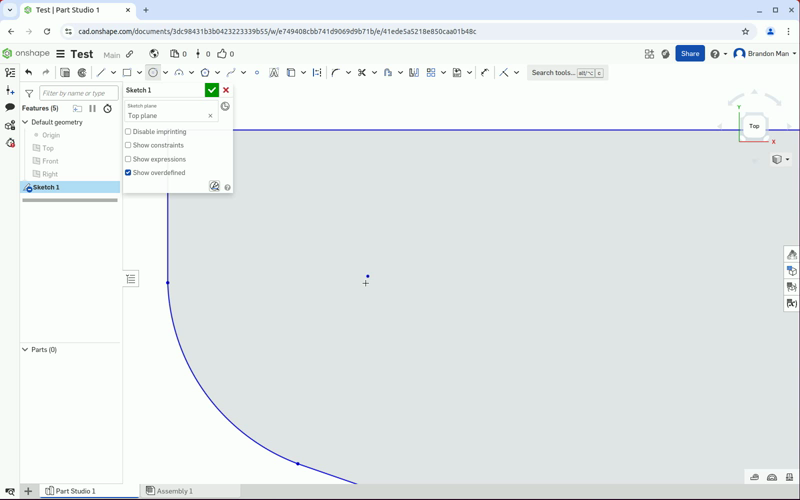
scroll(-6)
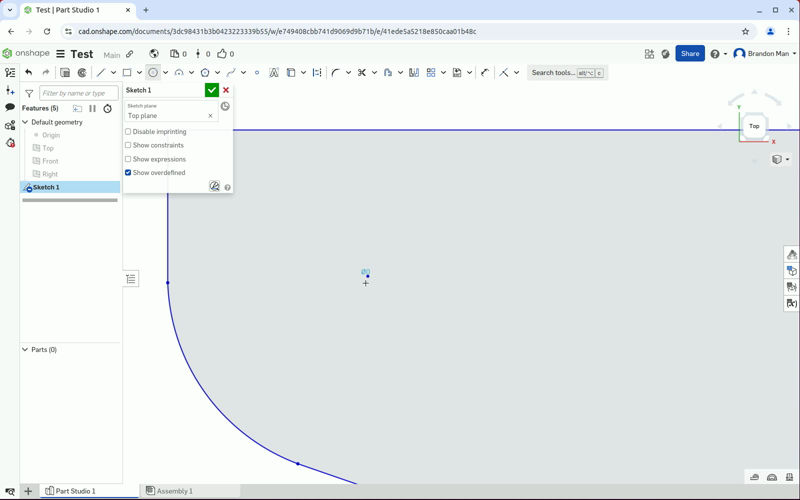
scroll(-6)
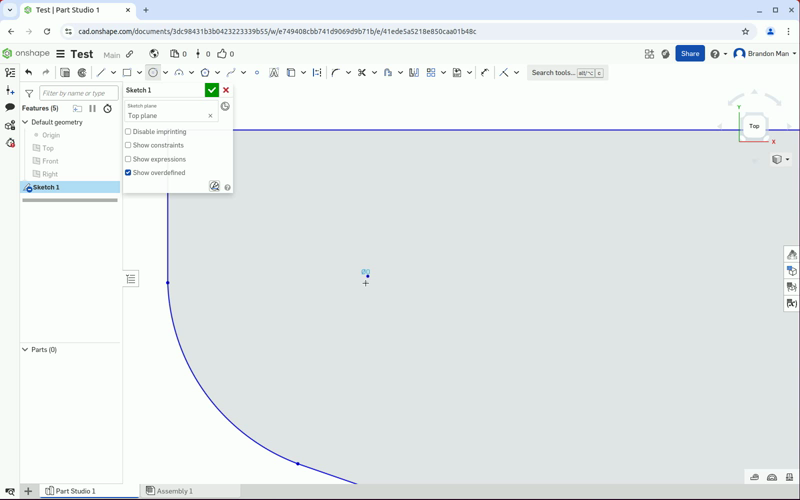
scroll(-6)
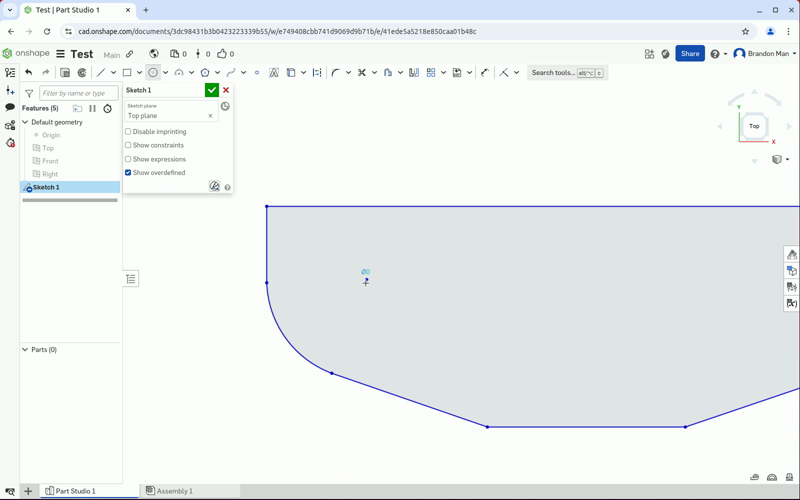
scroll(-6)
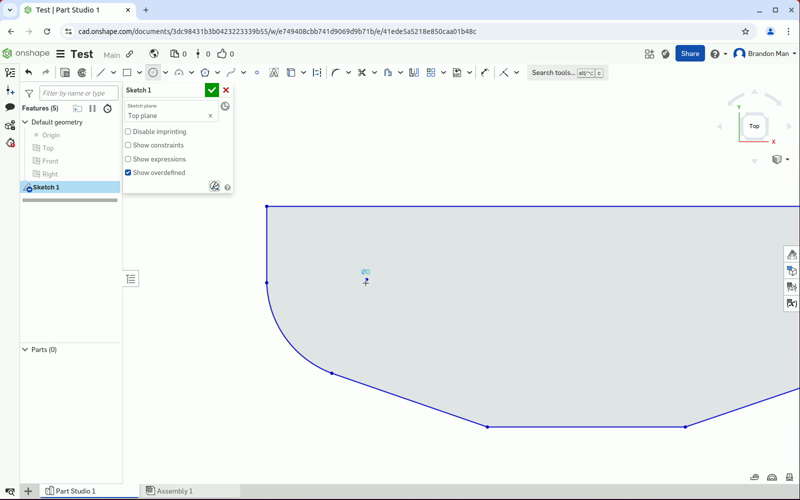
scroll(-6)
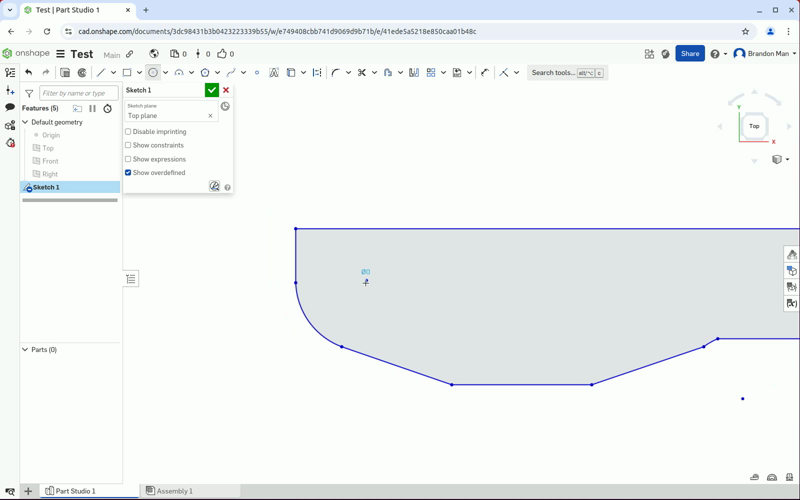
scroll(-6)
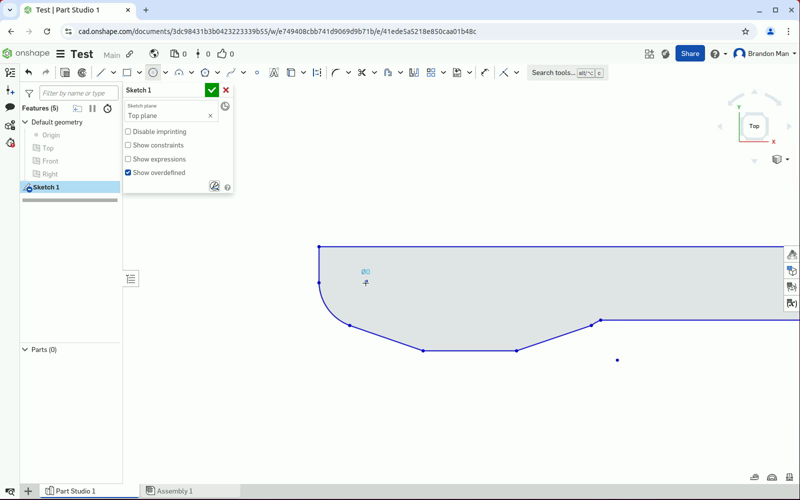
scroll(-6)
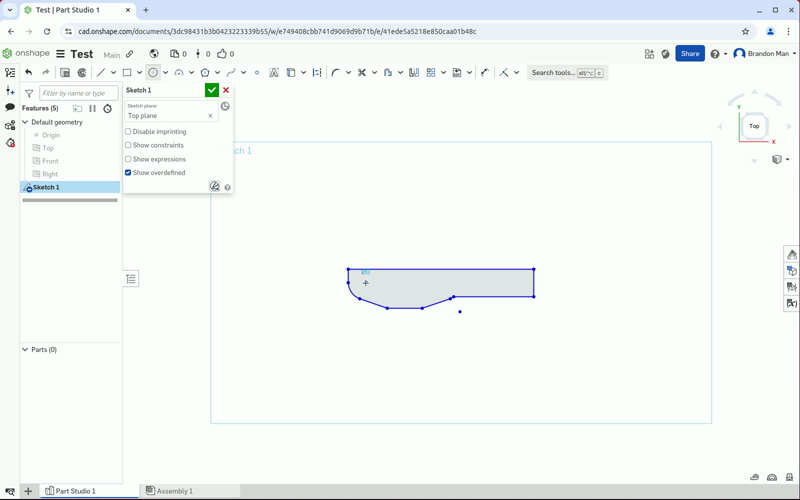
key_up(shift)
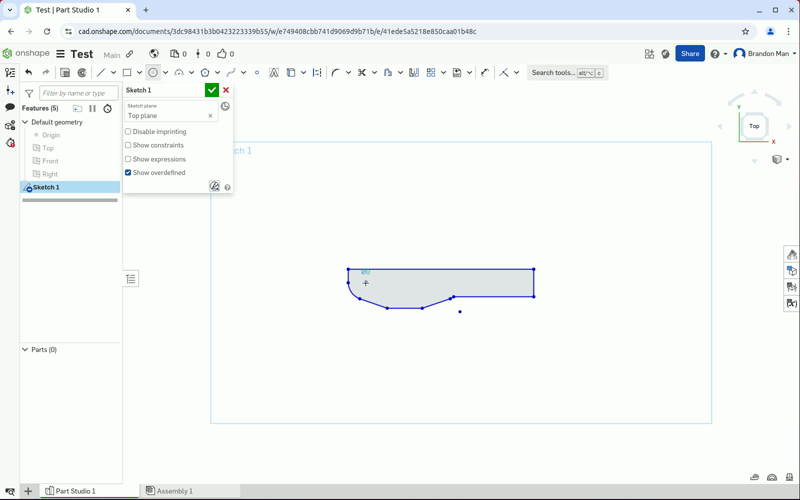
mouse_move(371, 282)
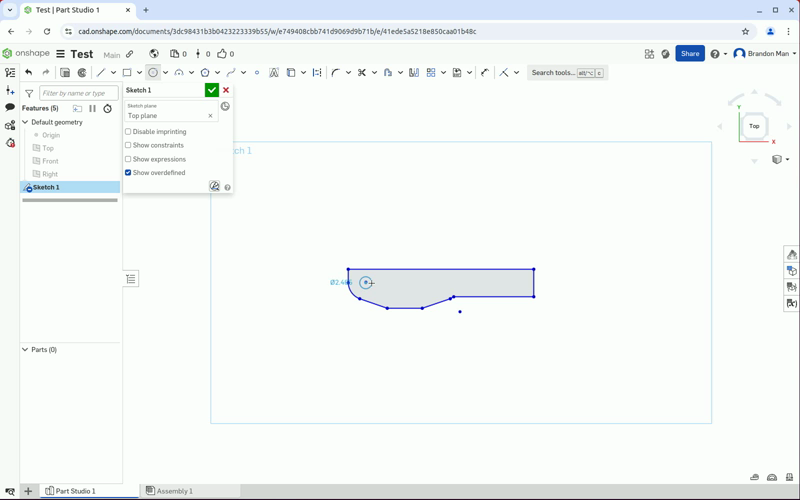
click(371, 282)
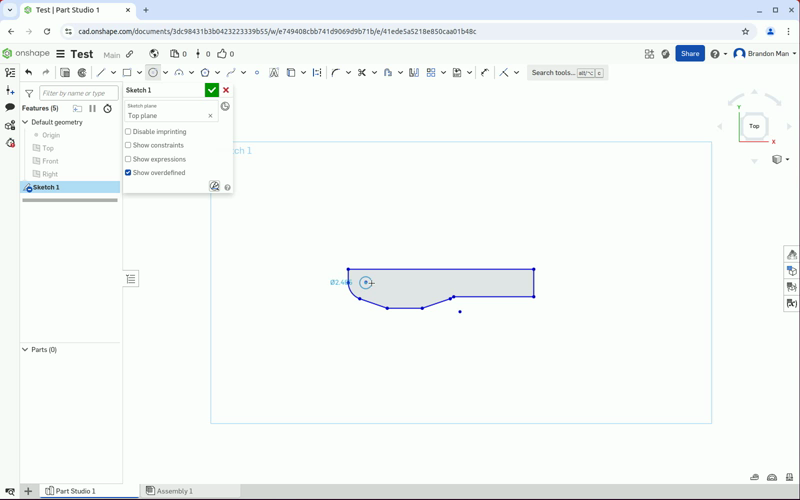
key(esc)
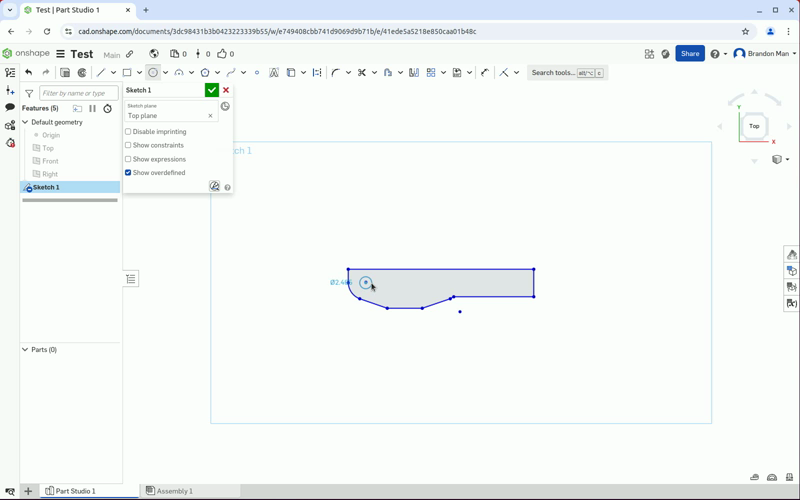
key(c)
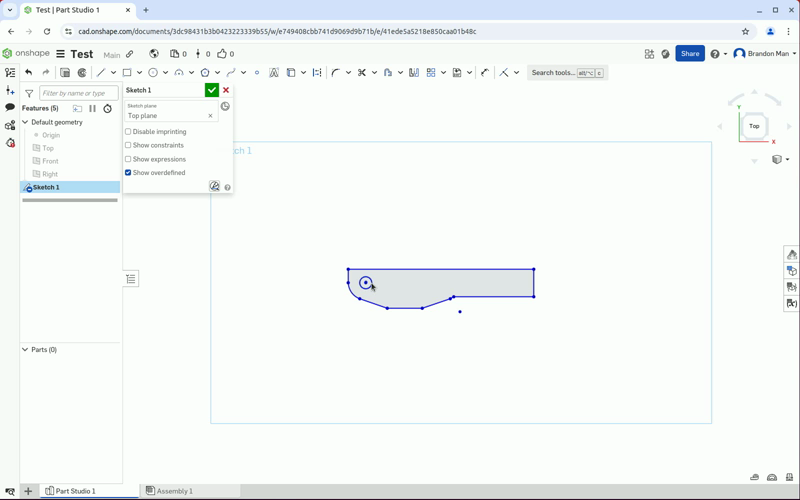
key_down(shift)
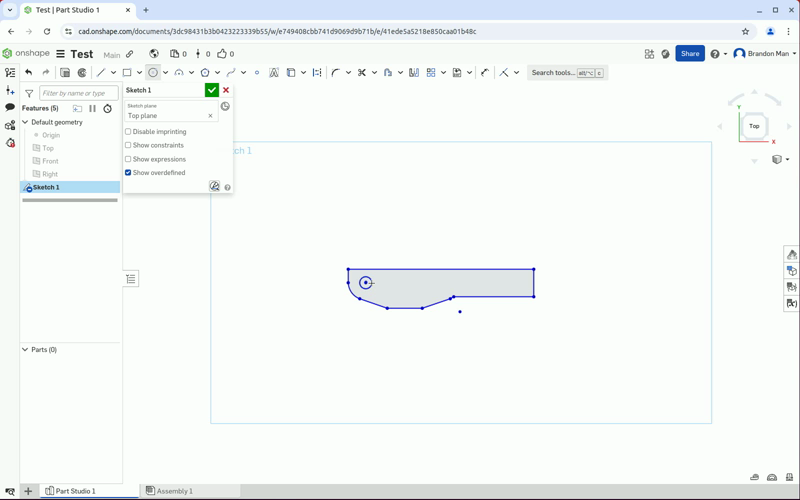
mouse_move(444, 282)
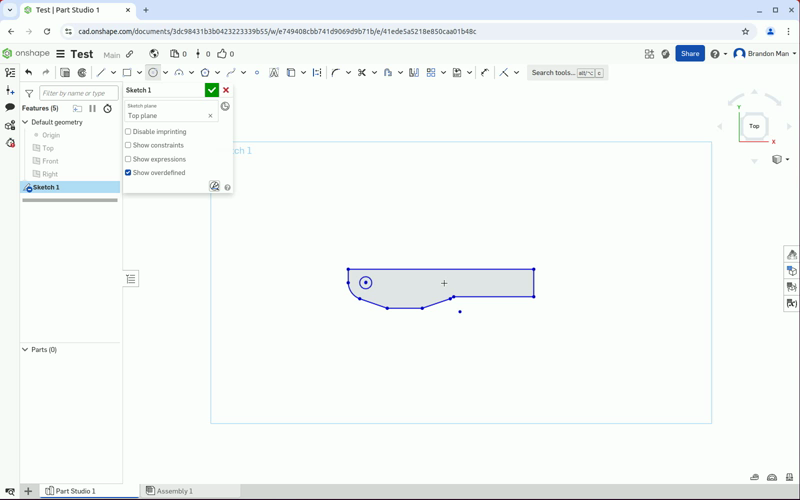
click(444, 282)
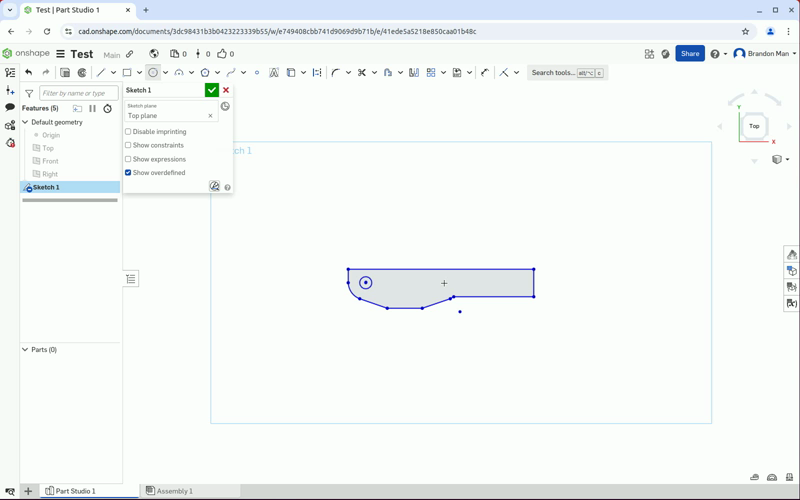
key_up(shift)
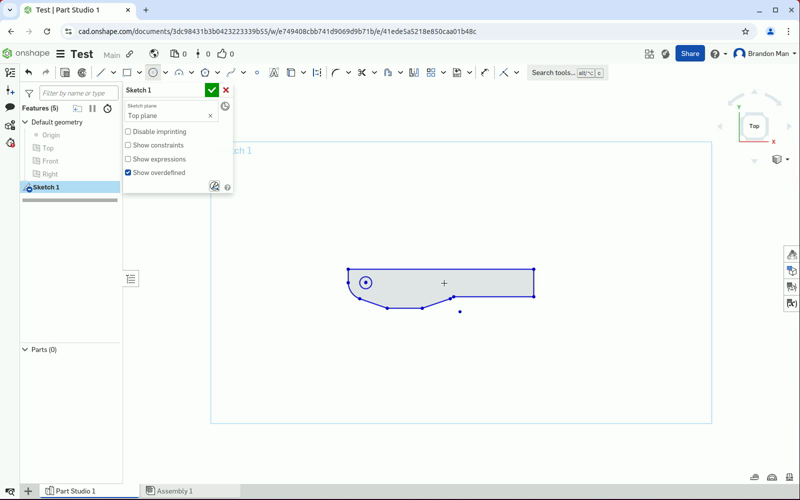
mouse_move(450, 282)
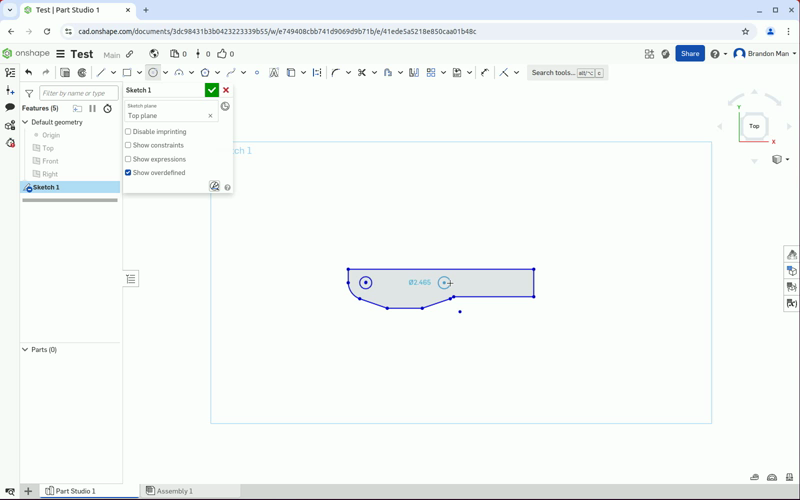
click(450, 282)
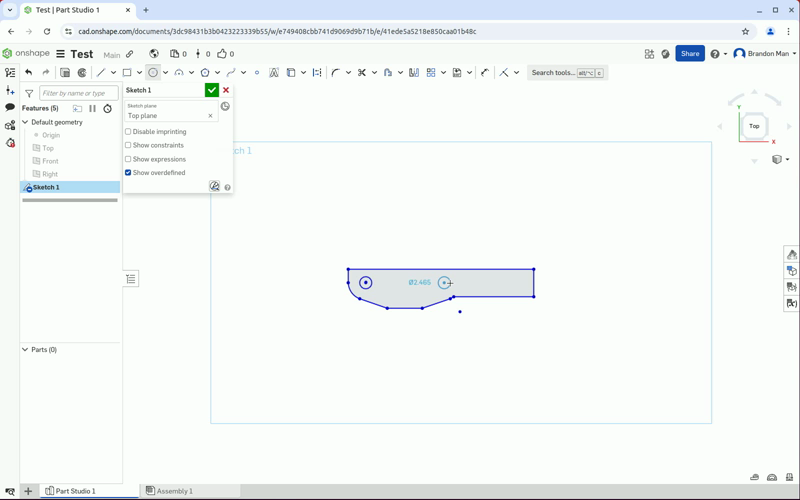
key(esc)
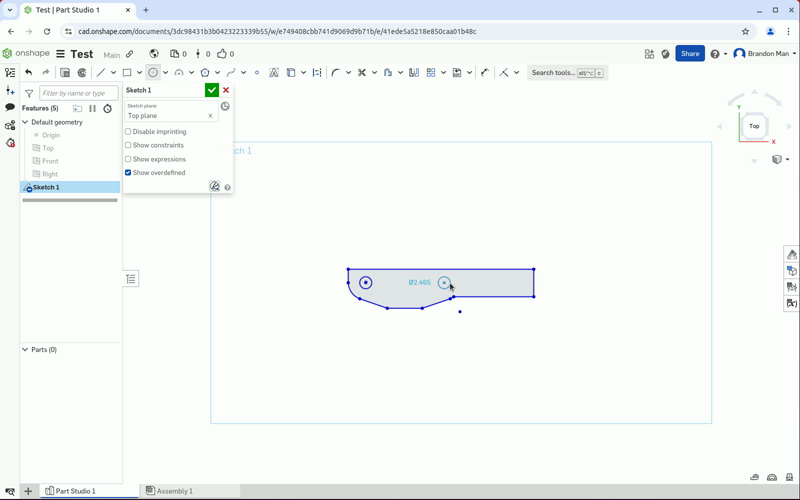
mouse_move(424, 303)
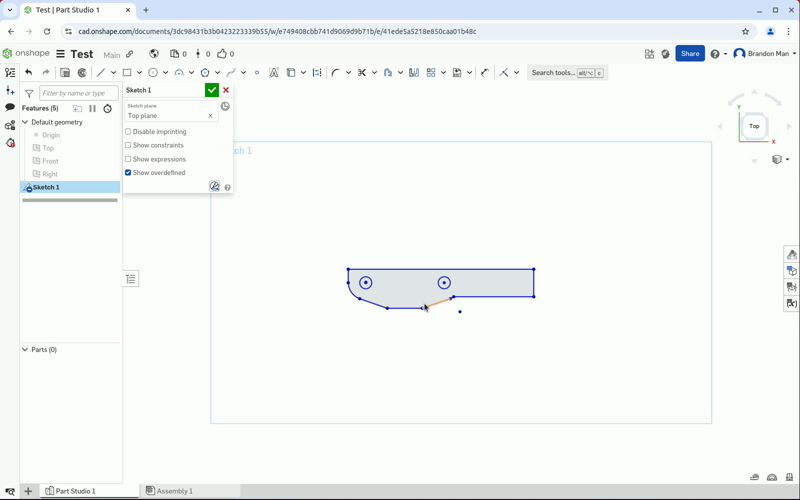
click(424, 303)
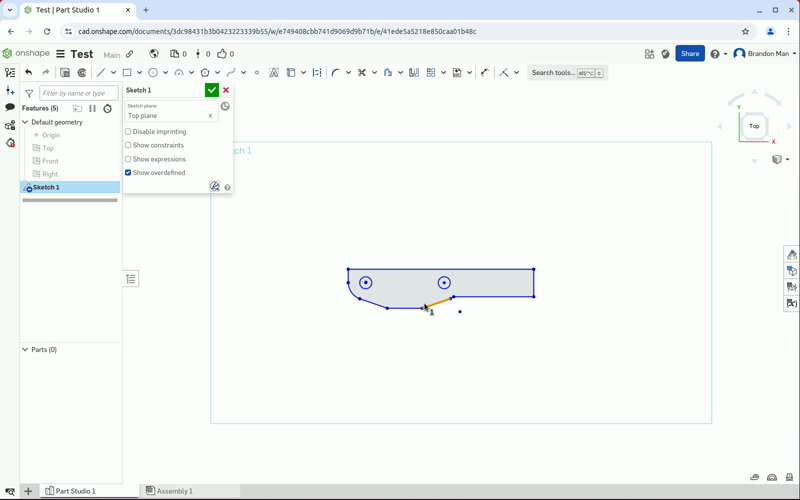
mouse_move(73, 352)
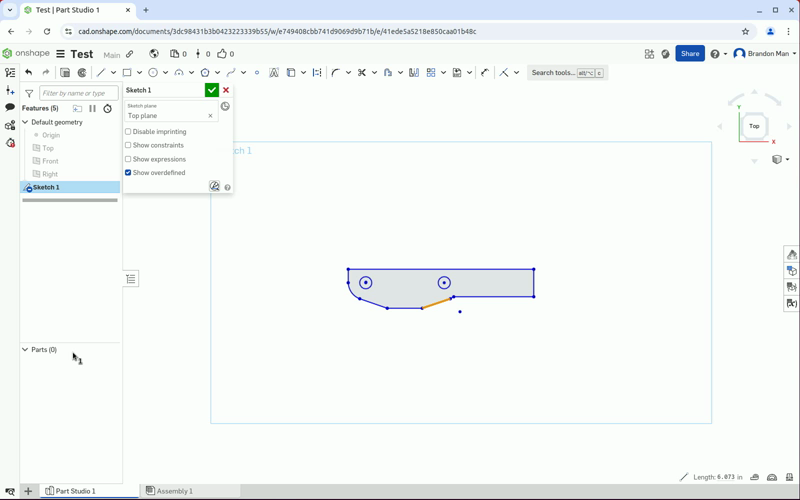
key(shift+y)
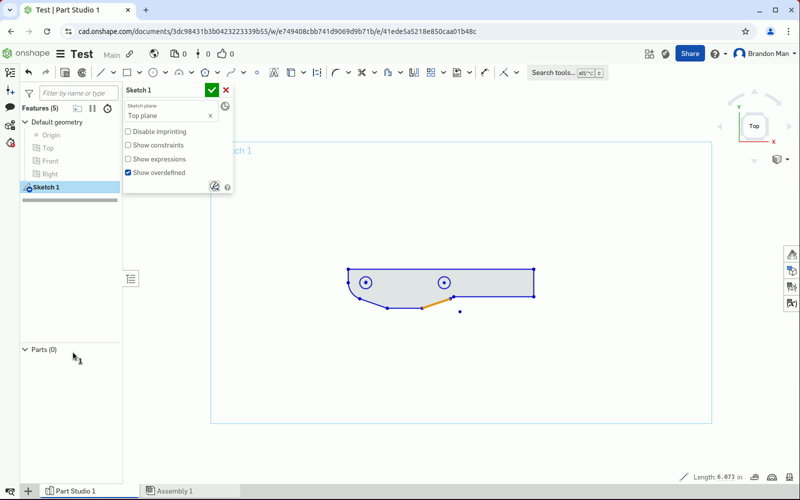
key(shift+e)
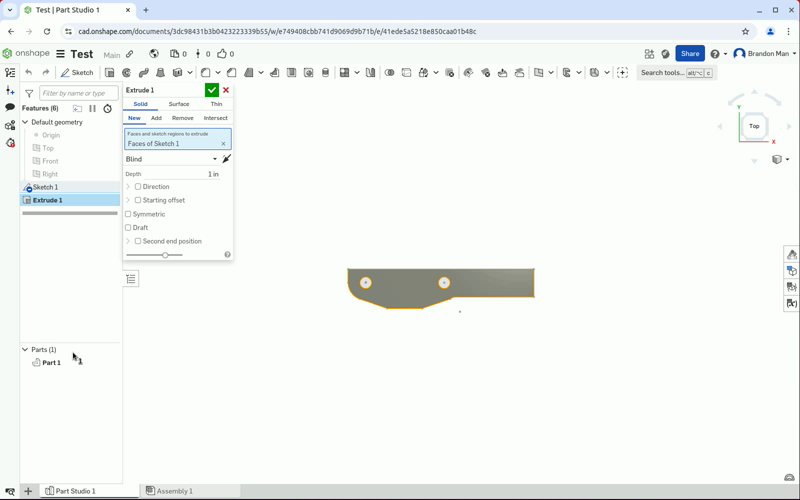
mouse_move(143, 106)
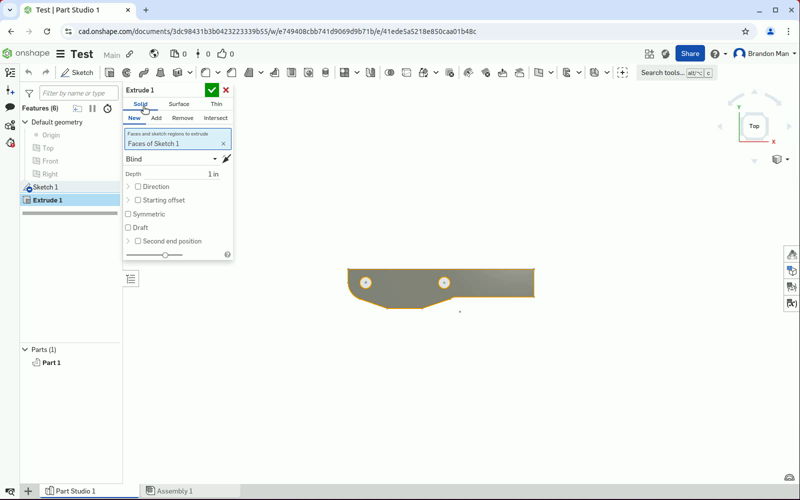
click(143, 106)
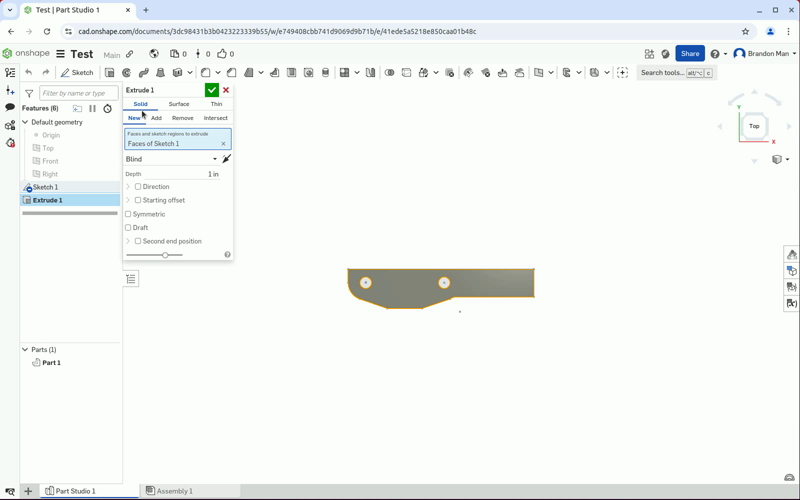
mouse_move(137, 120)
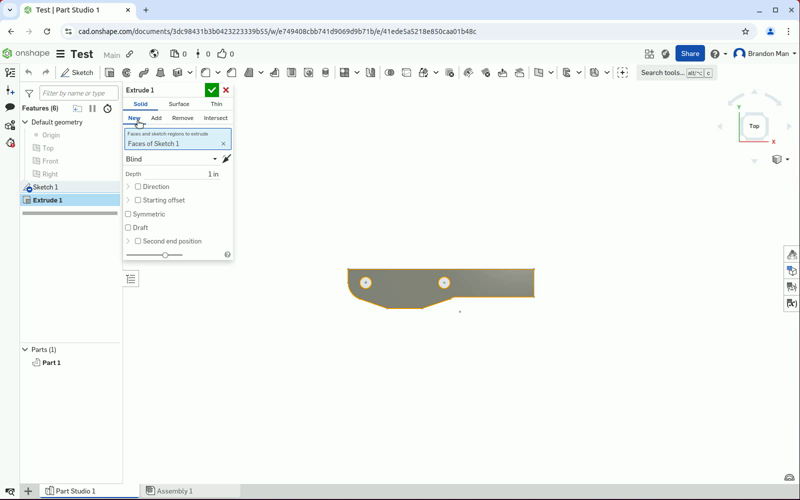
click(137, 120)
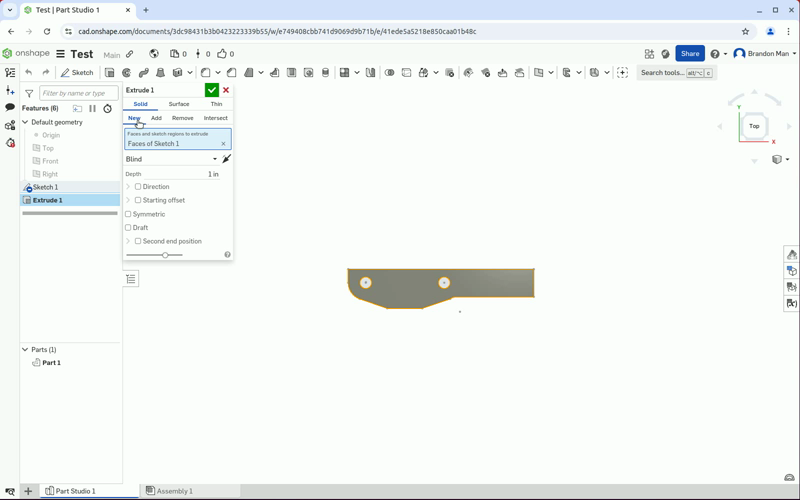
key(tab, 4)
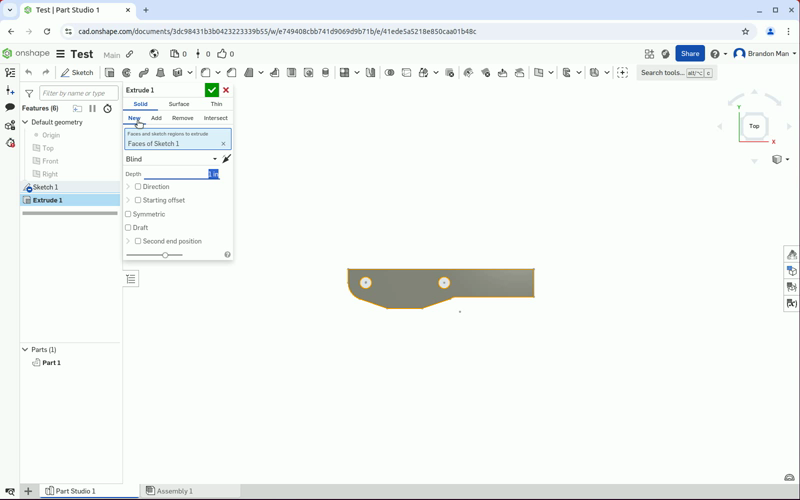
text(11.554)
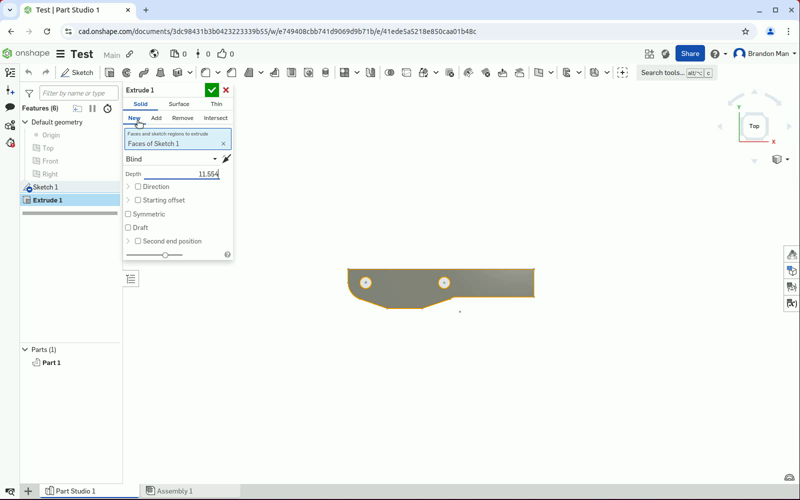
key(enter)
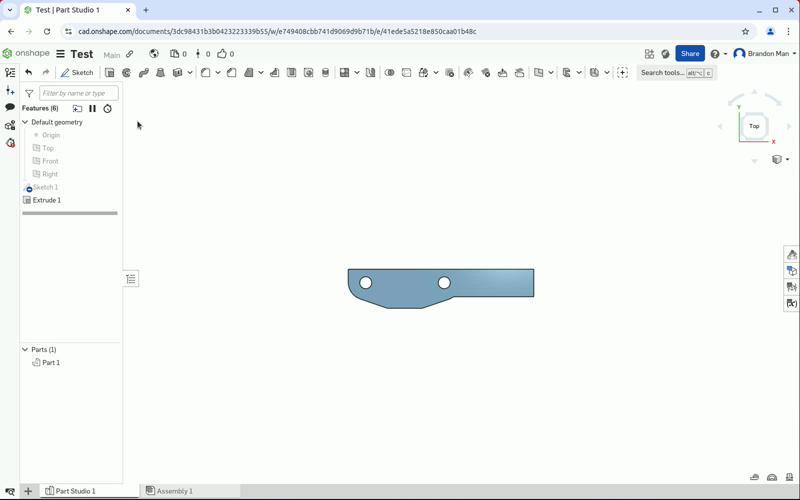
key(shift+h)
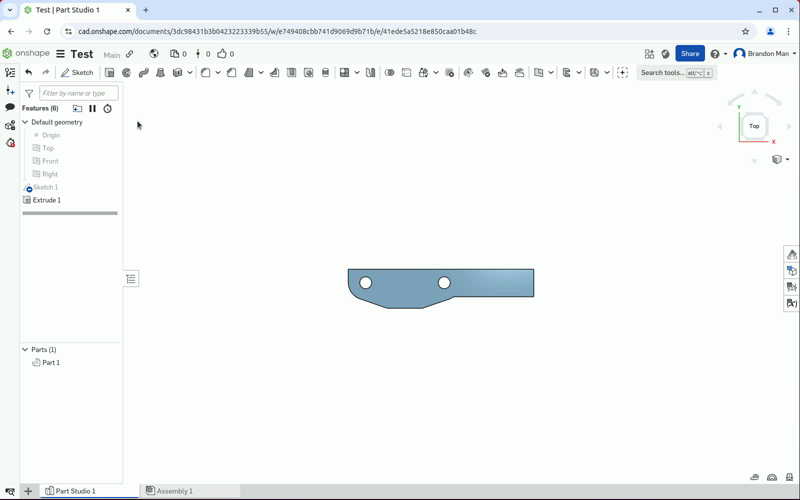
key(shift+h)
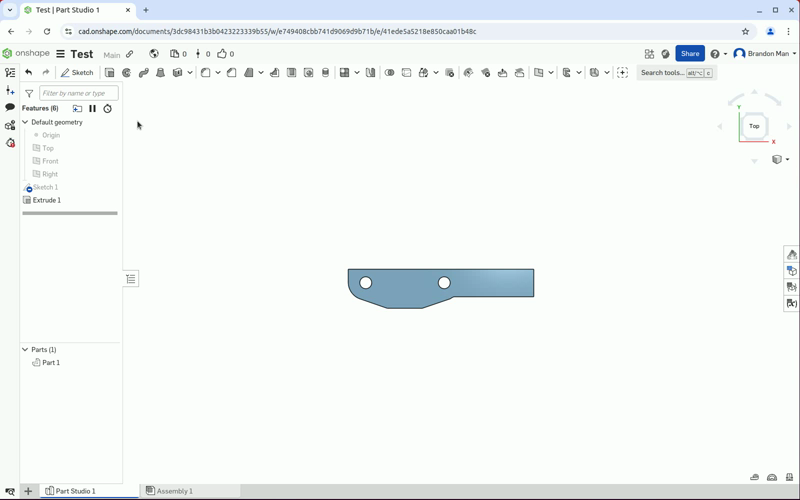
mouse_move(73, 189)
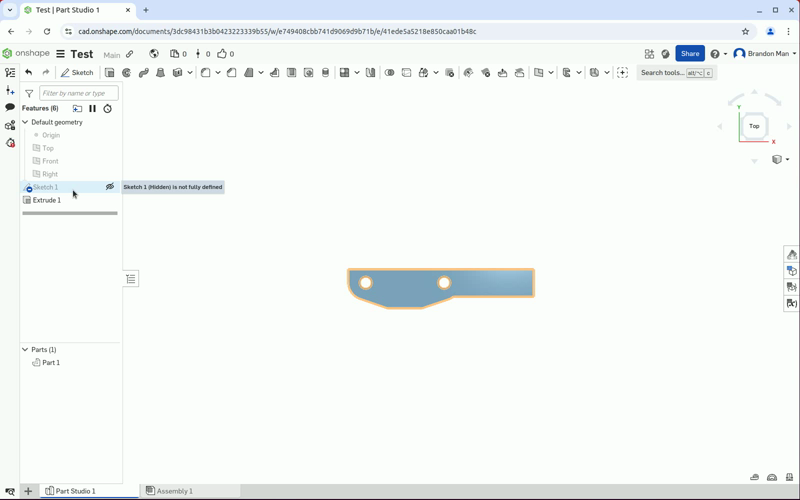
click(73, 189)
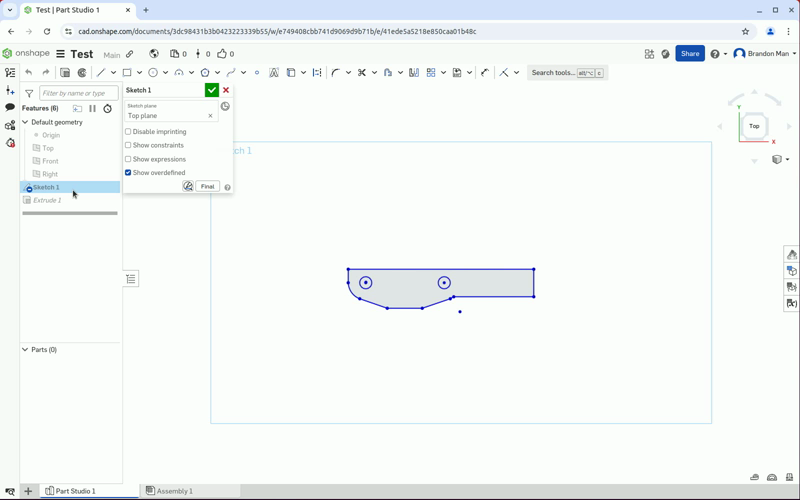
mouse_move(229, 92)
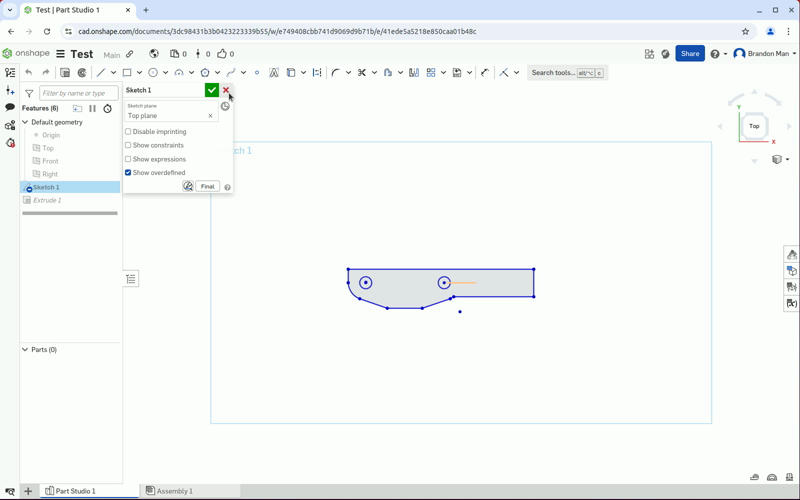
click(229, 92)
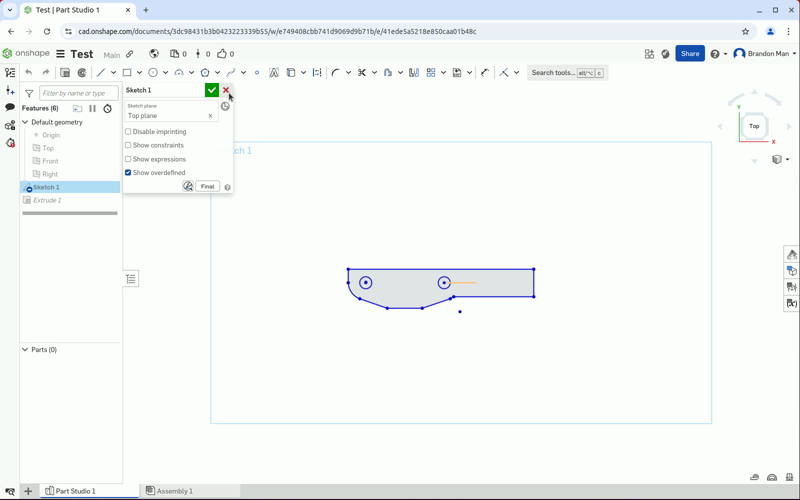
key(shift+s)
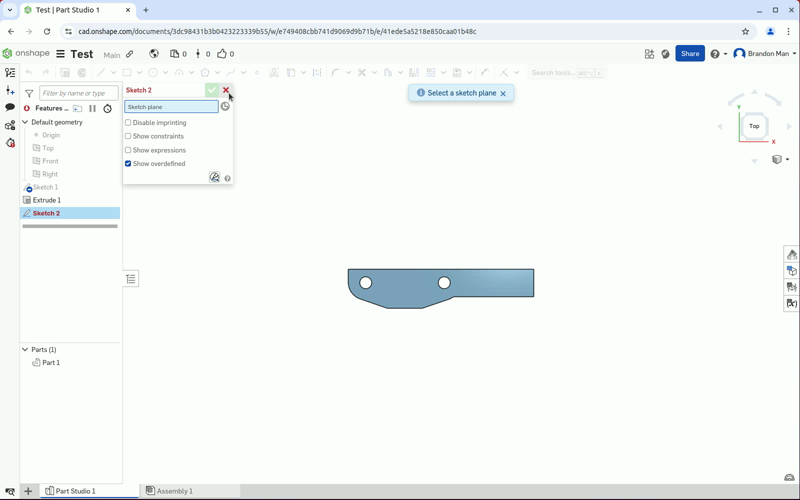
mouse_move(73, 150)
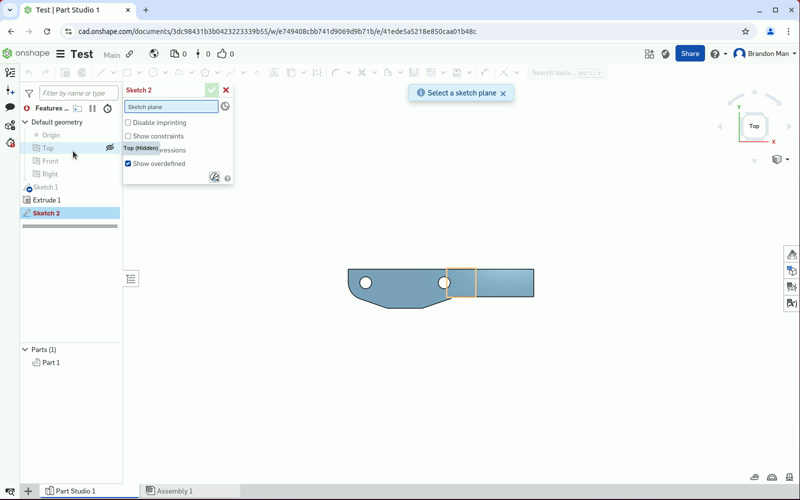
click(73, 150)
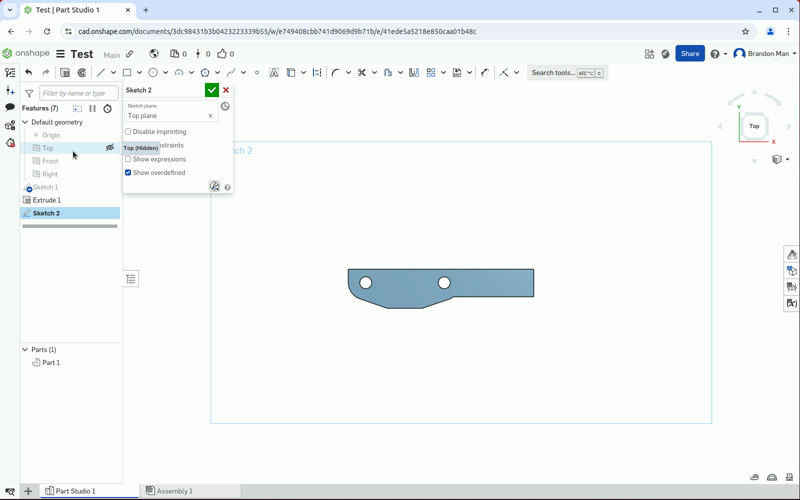
mouse_move(73, 352)
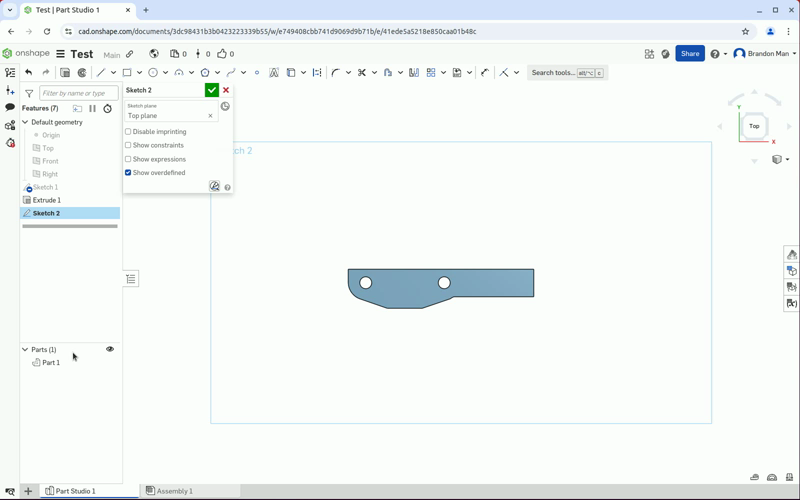
key(y)
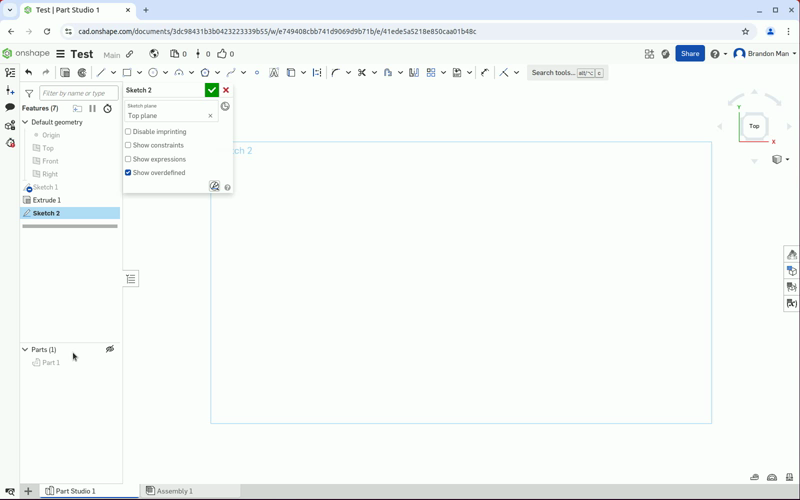
key(c)
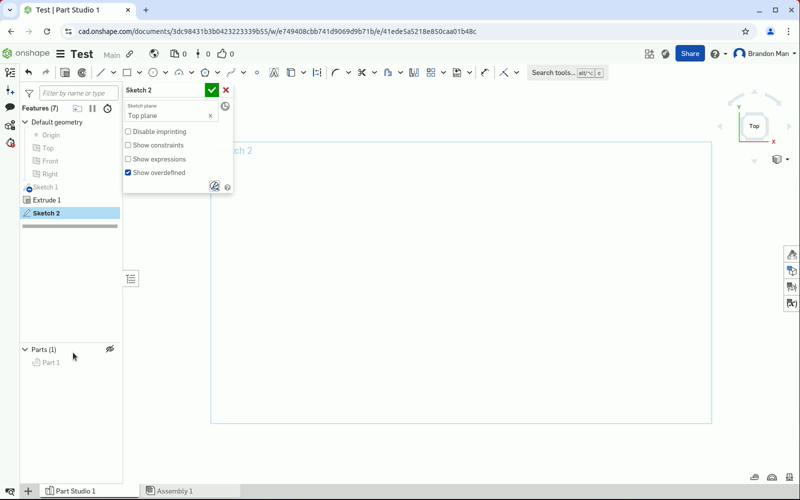
key_down(shift)
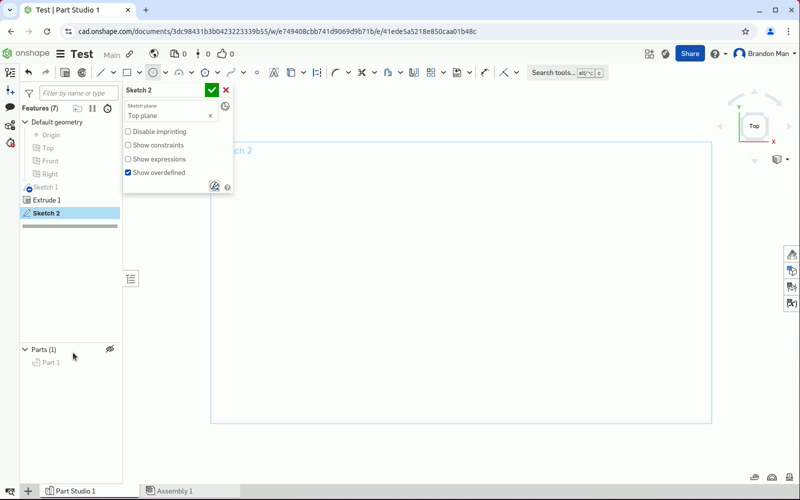
mouse_move(365, 282)
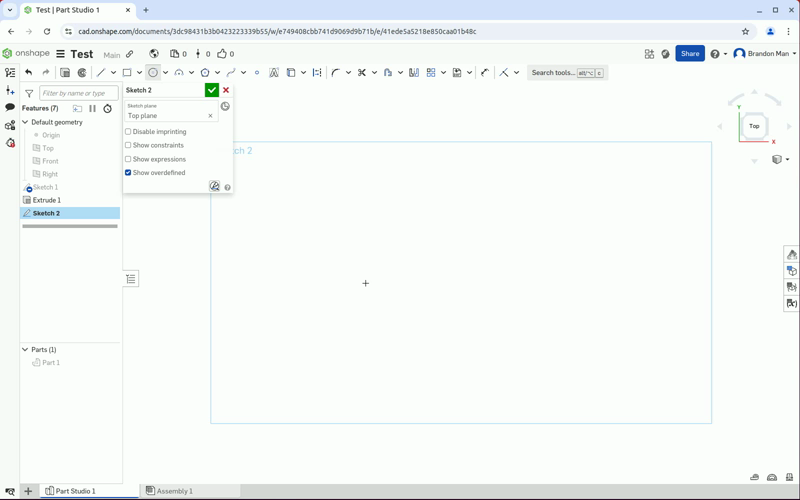
click(365, 282)
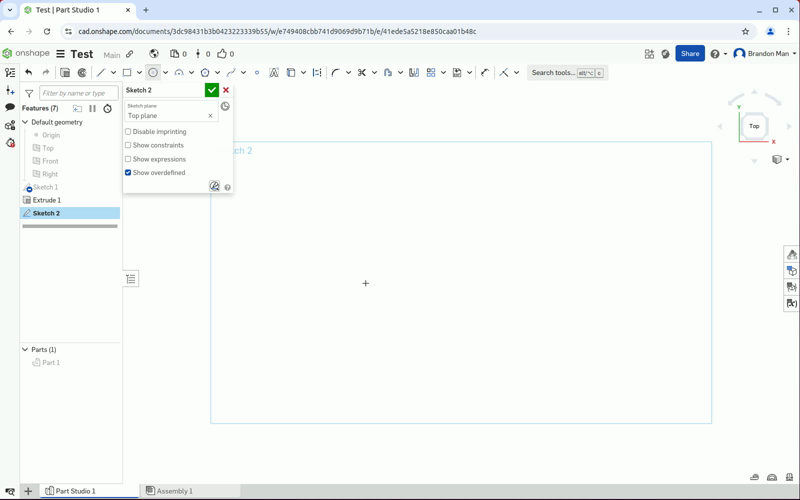
key_up(shift)
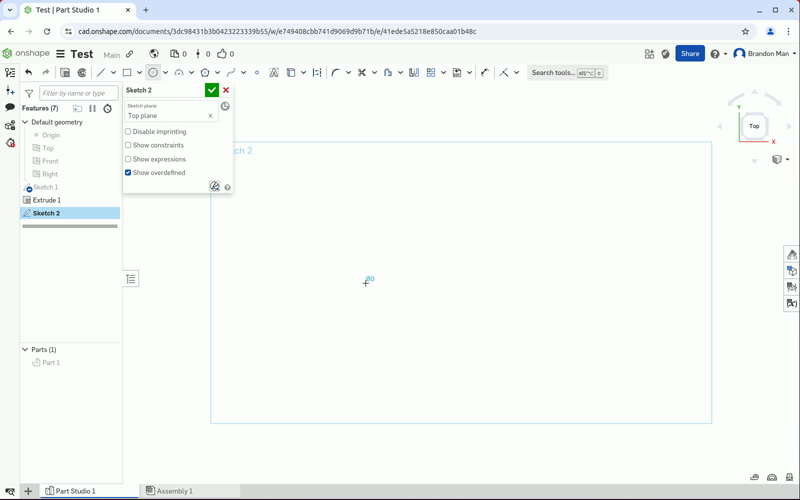
mouse_move(372, 282)
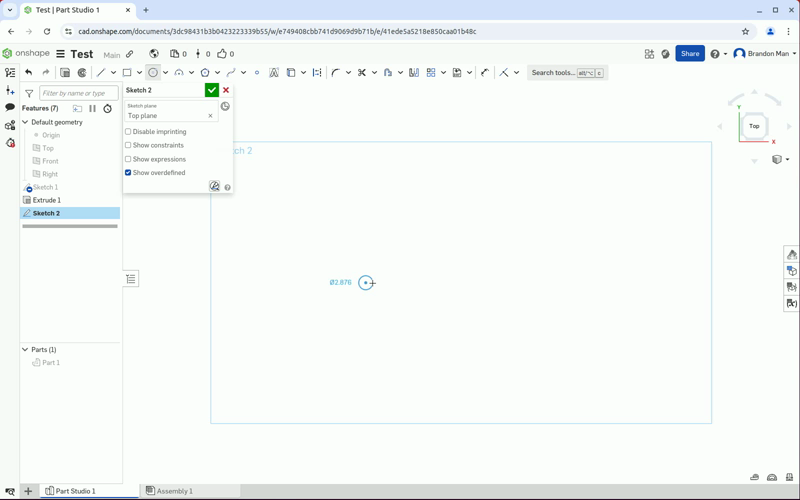
click(372, 282)
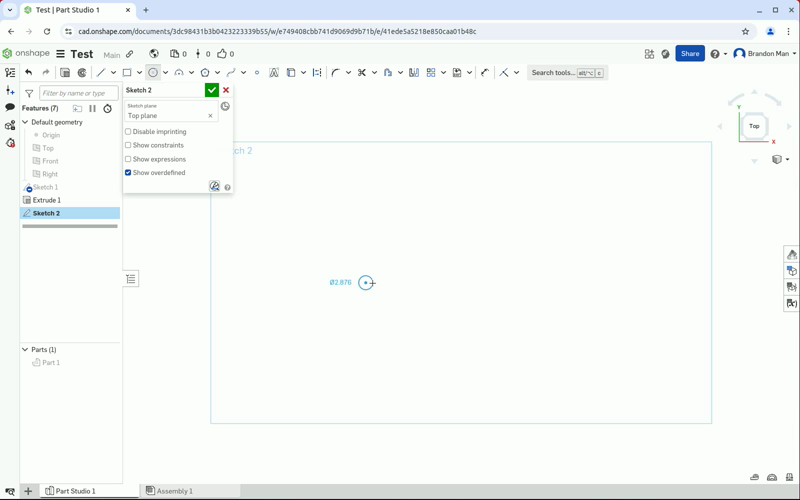
key(esc)
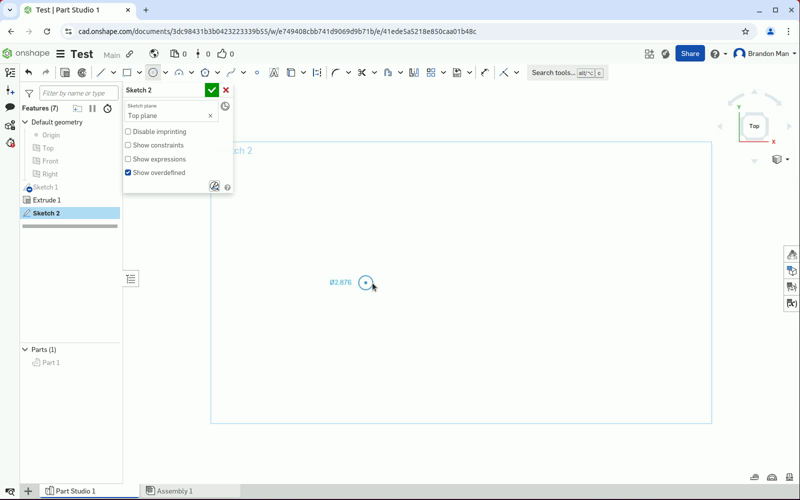
mouse_move(368, 277)
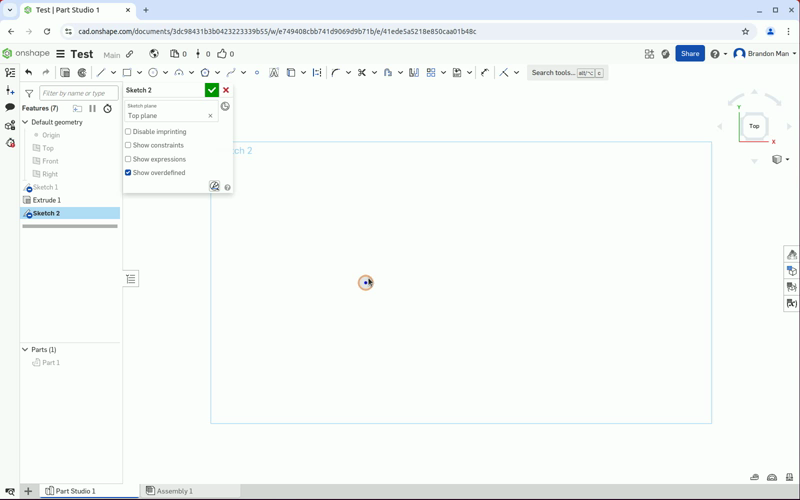
scroll(6)
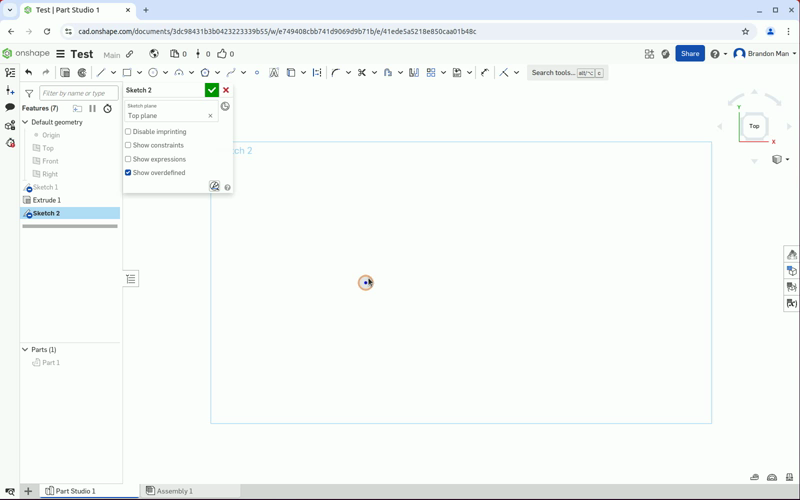
scroll(6)
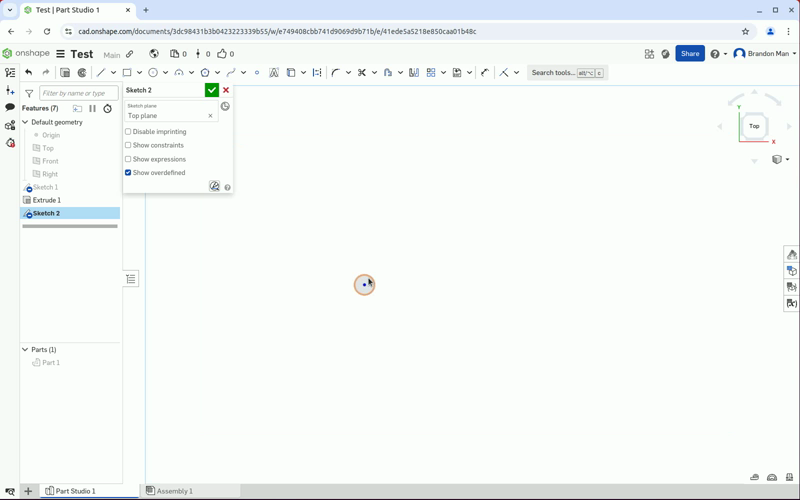
scroll(6)
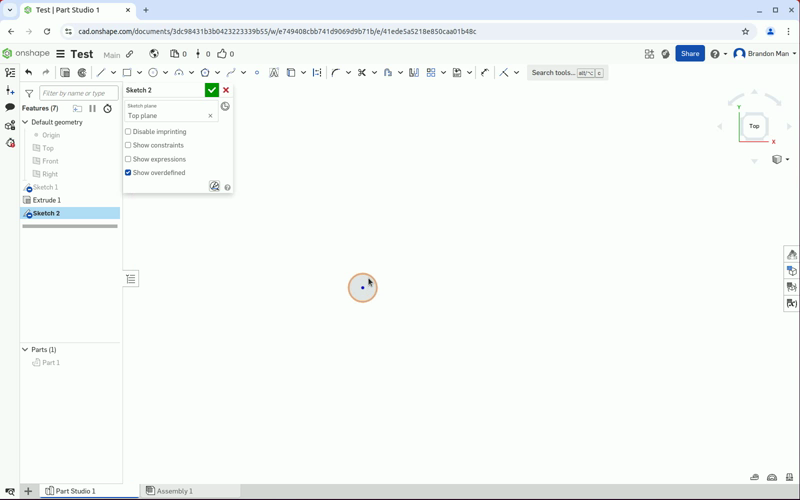
scroll(6)
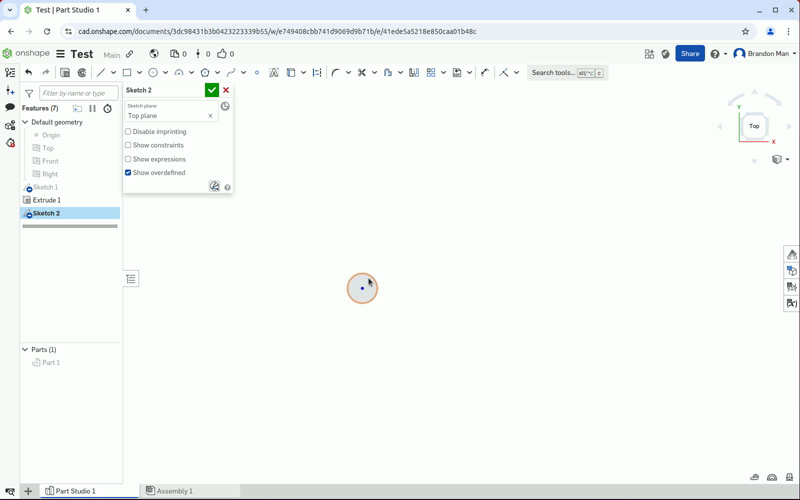
scroll(6)
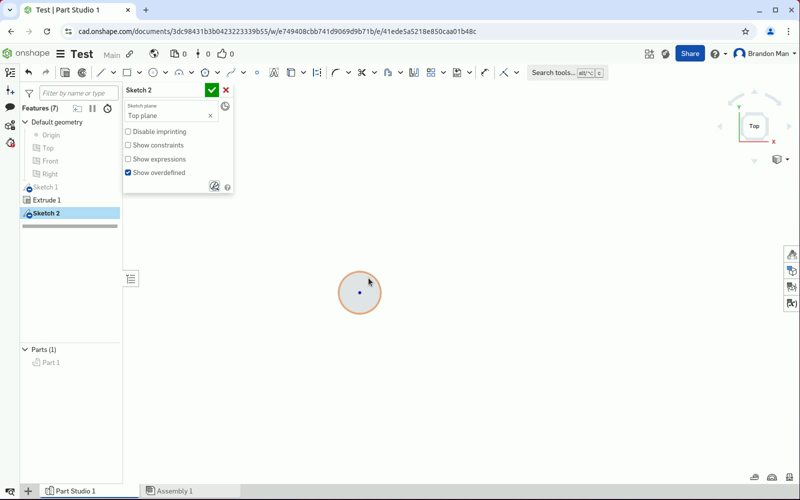
scroll(6)
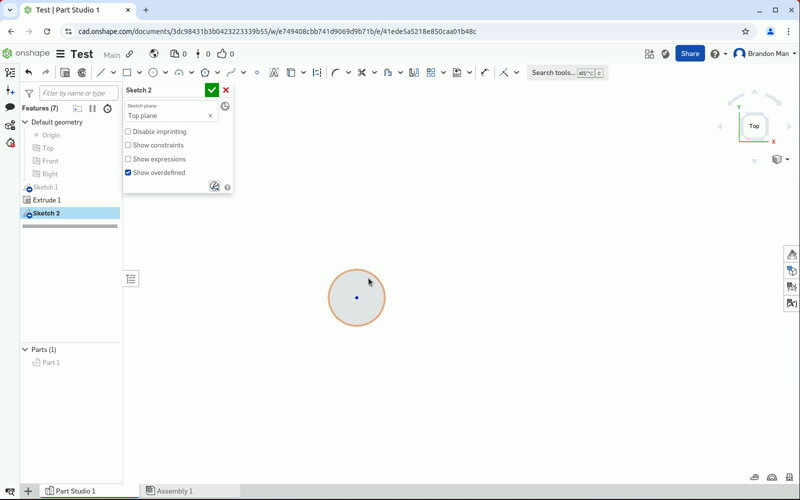
scroll(6)
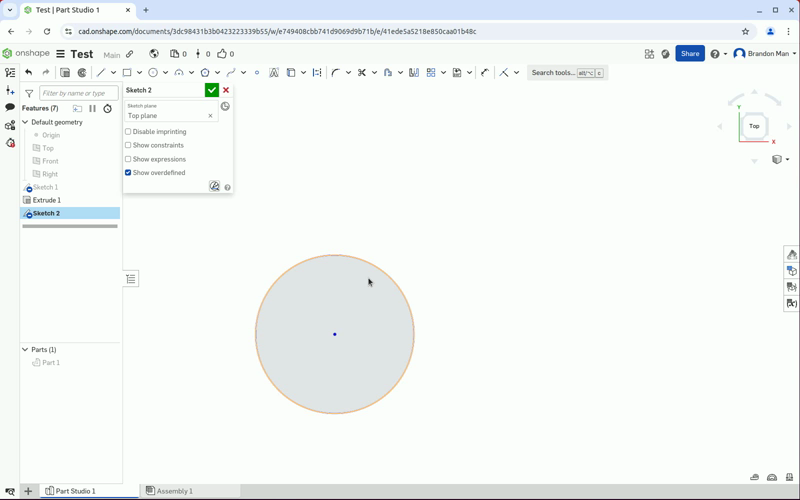
click(368, 277)
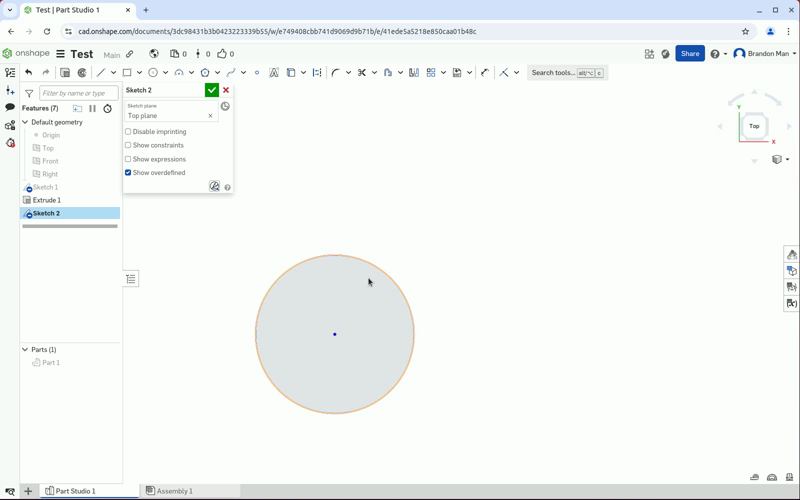
scroll(-6)
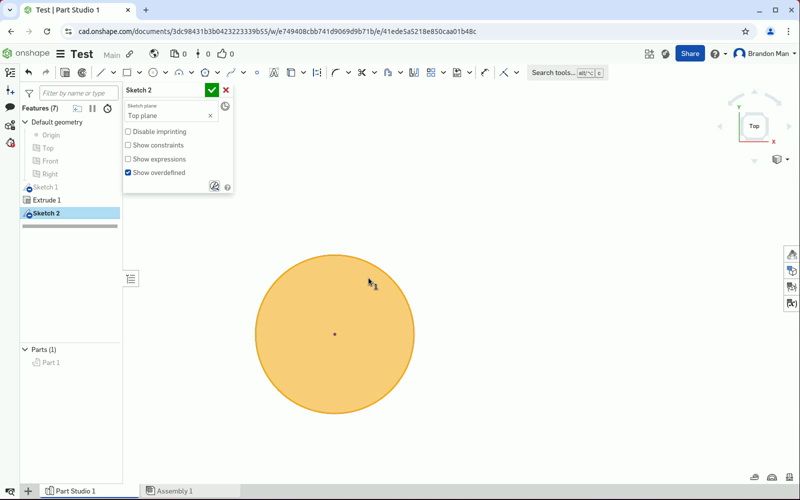
scroll(-6)
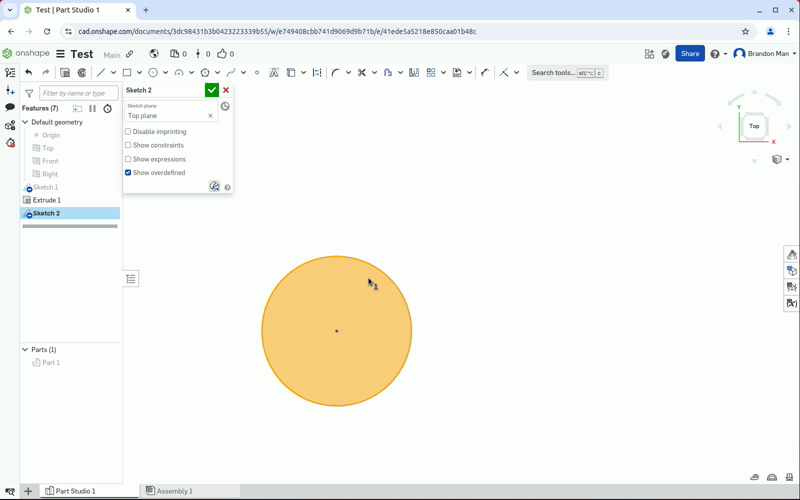
scroll(-6)
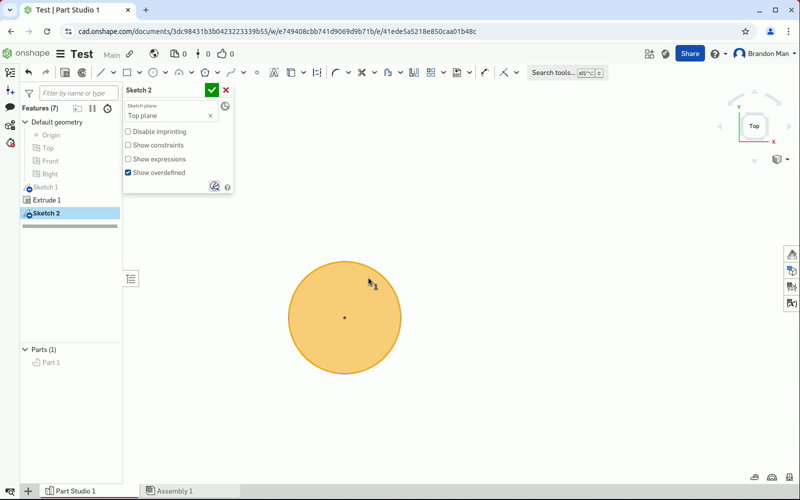
scroll(-6)
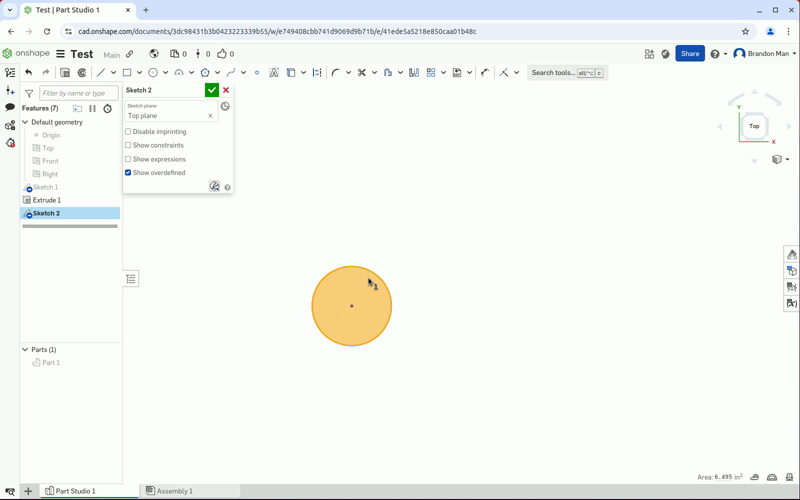
scroll(-6)
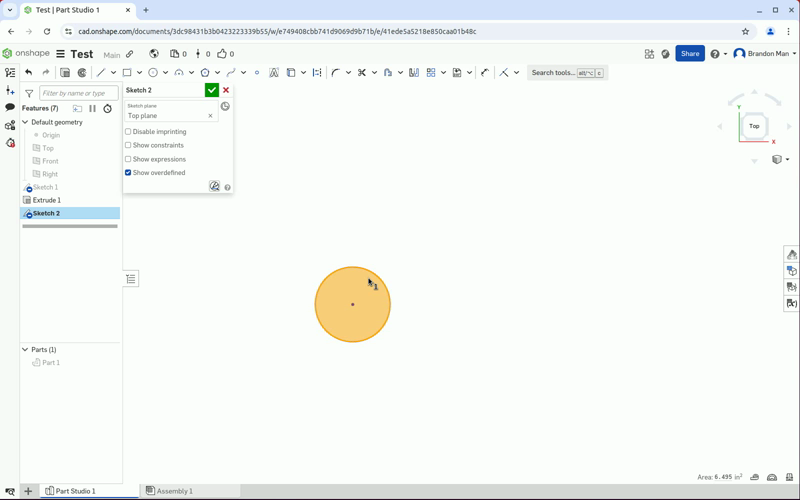
scroll(-6)
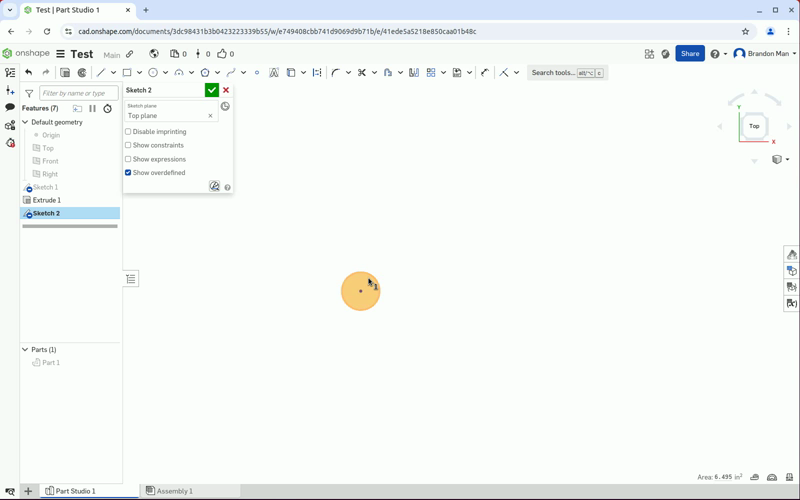
scroll(-6)
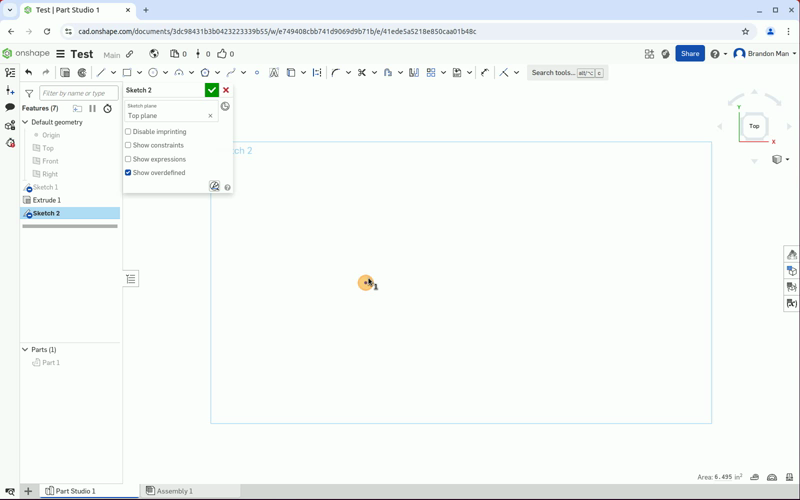
mouse_move(73, 352)
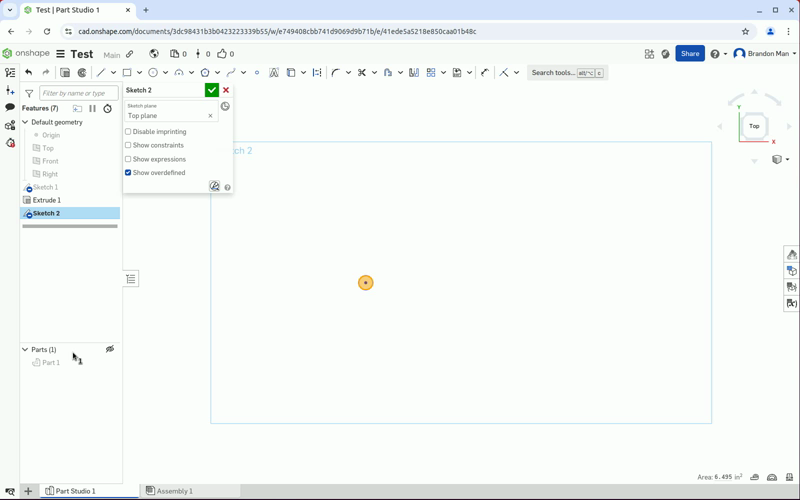
key(shift+y)
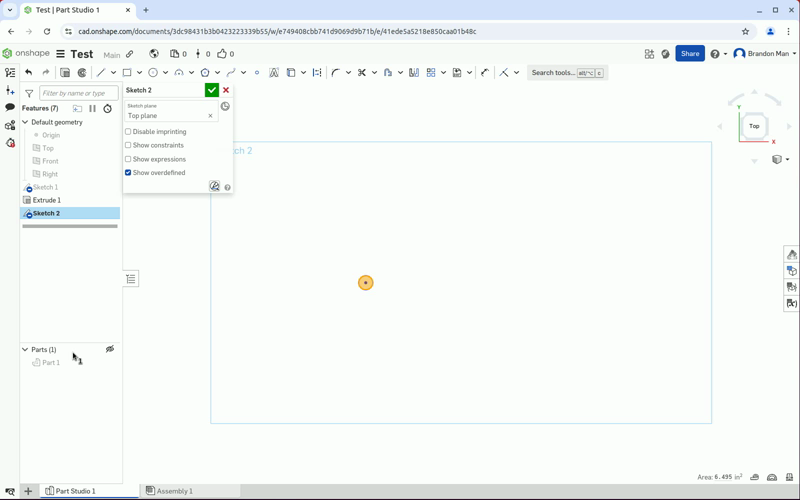
key(shift+e)
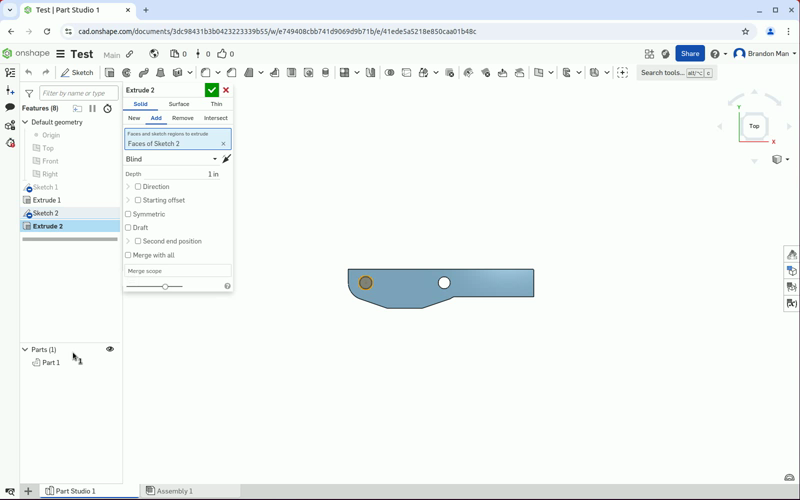
mouse_move(143, 106)
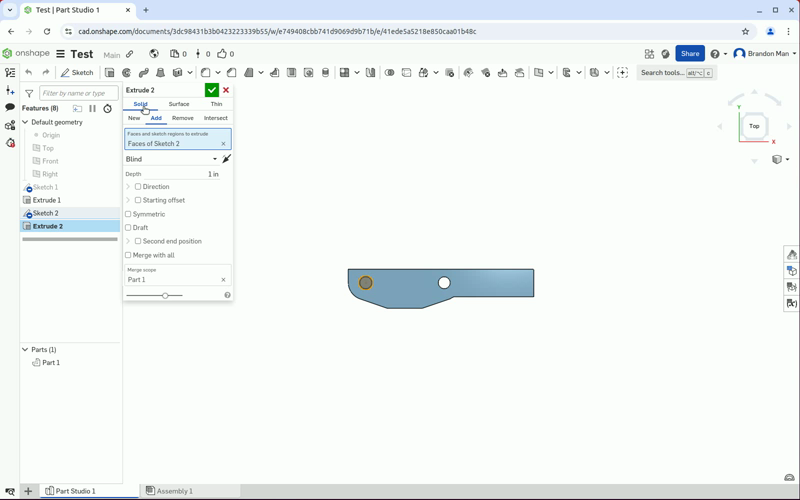
click(143, 106)
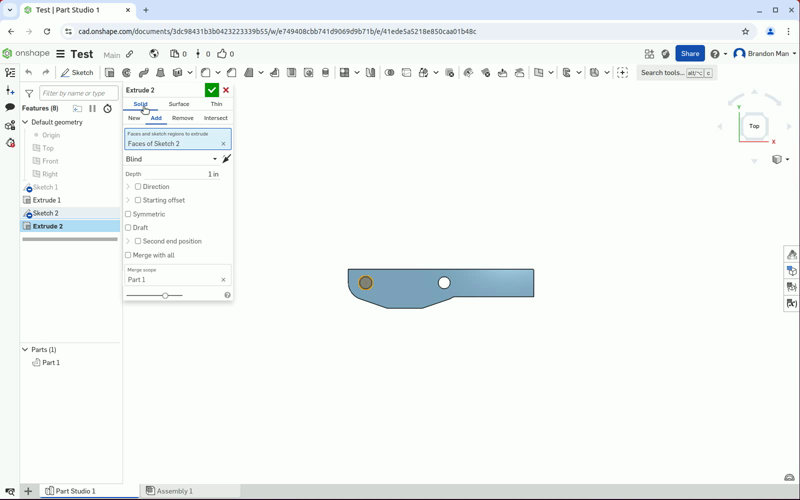
mouse_move(137, 120)
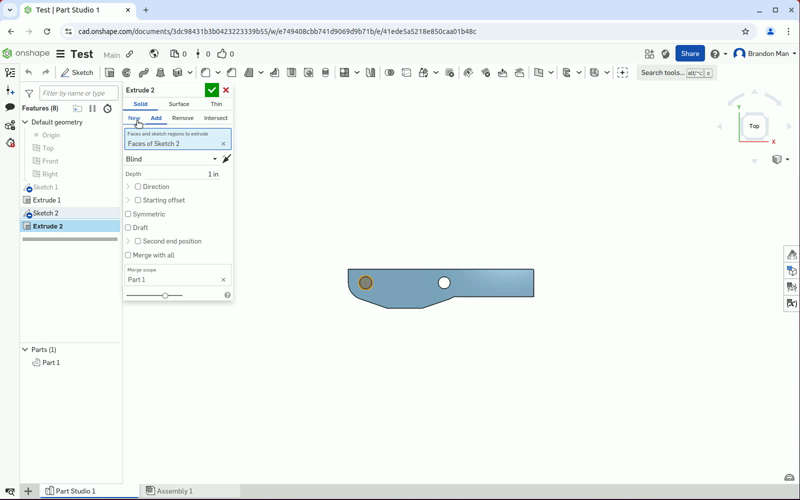
click(137, 120)
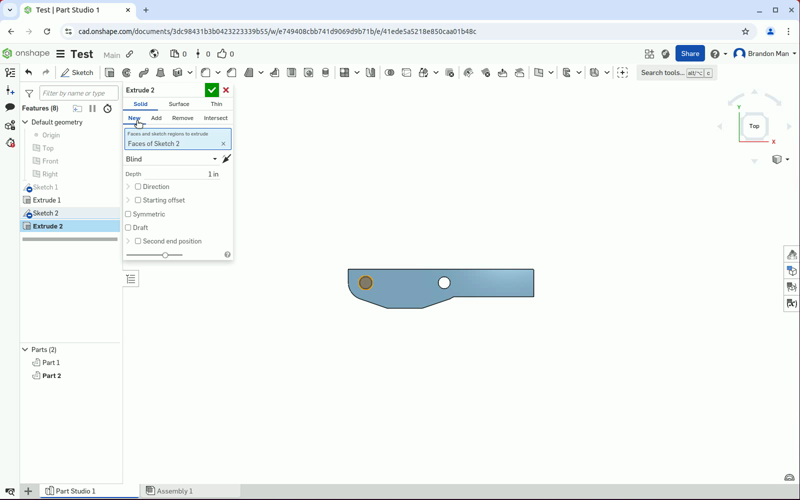
key(tab, 4)
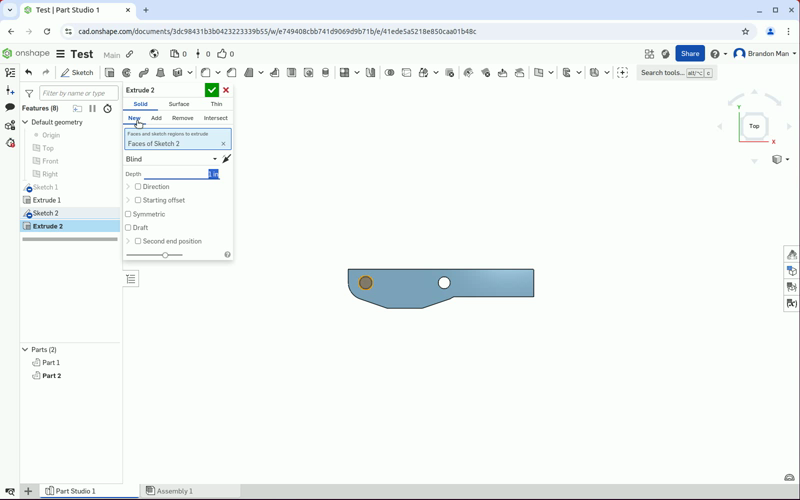
text(11.554)
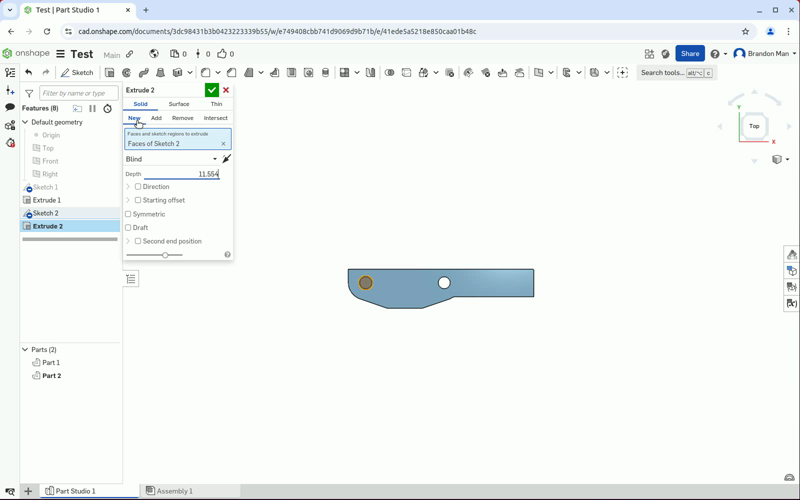
key(enter)
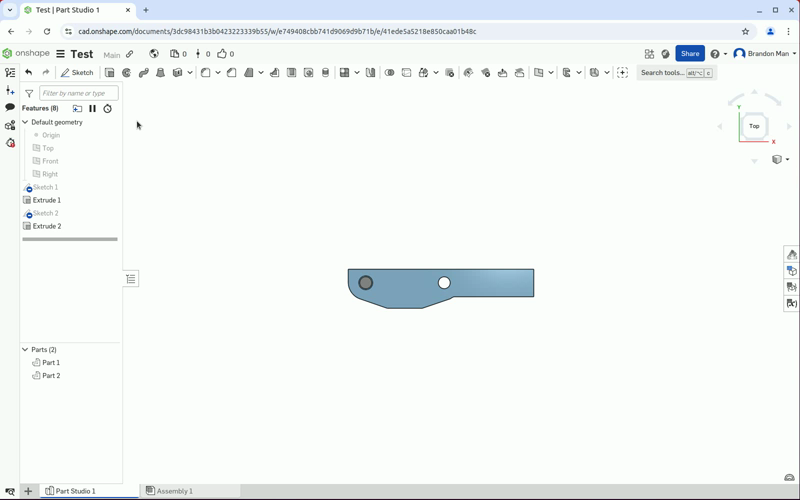
key(shift+h)
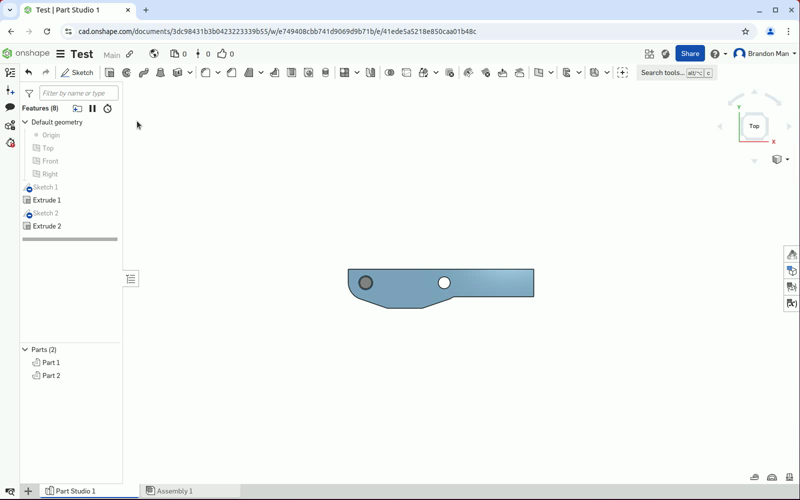
key(shift+h)
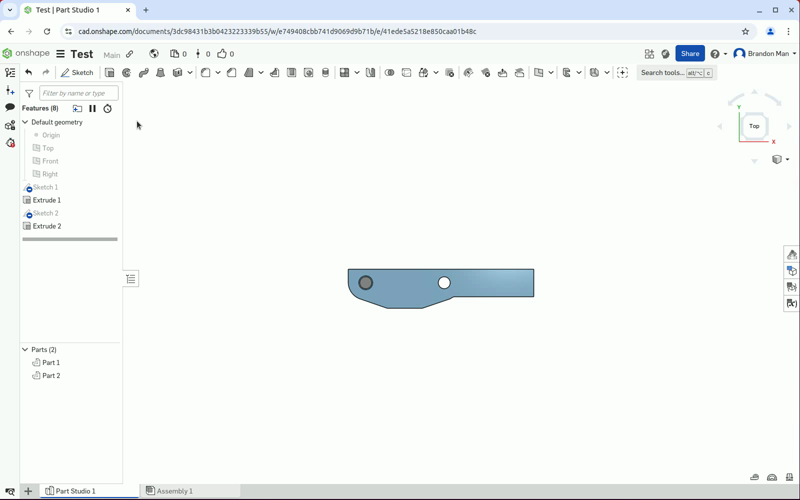
mouse_move(73, 189)
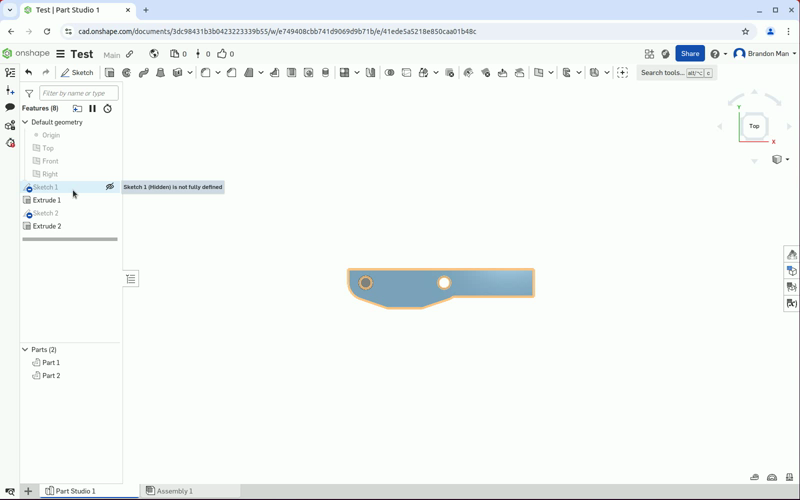
click(73, 189)
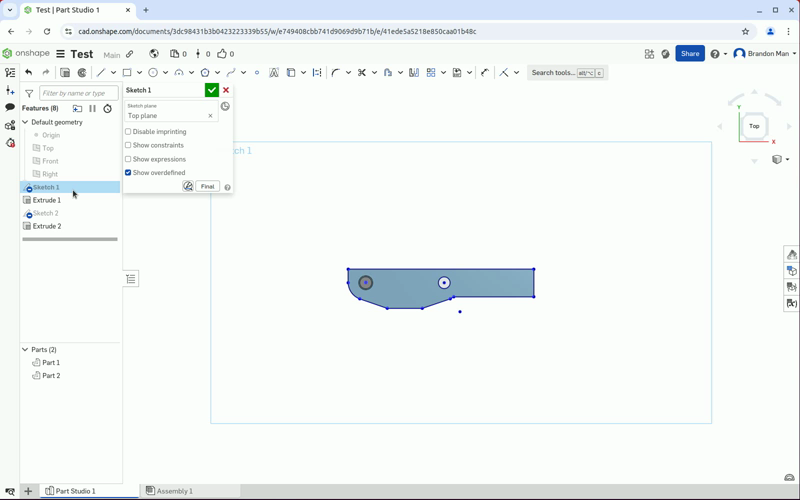
mouse_move(229, 92)
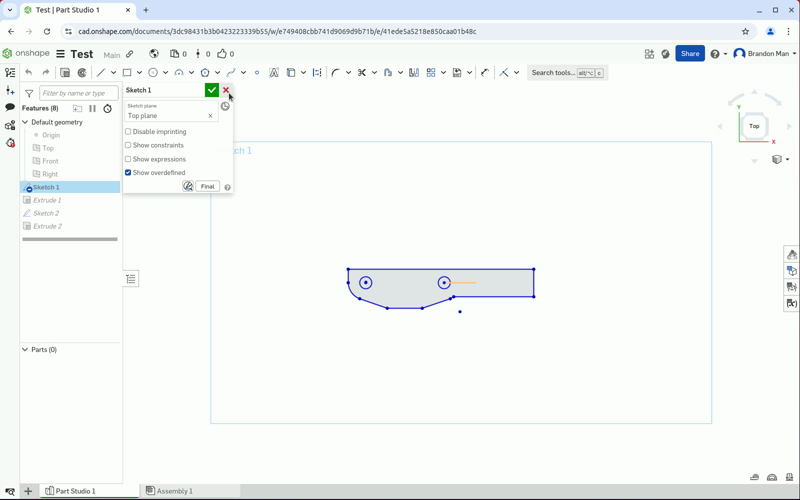
click(229, 92)
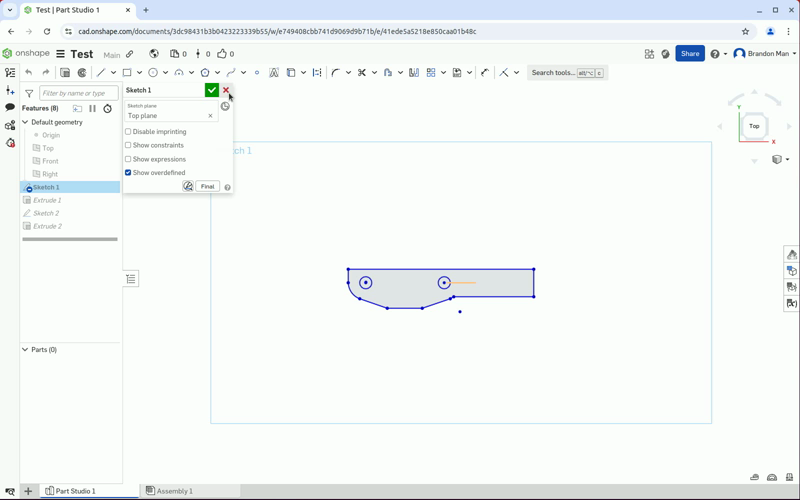
key(shift+s)
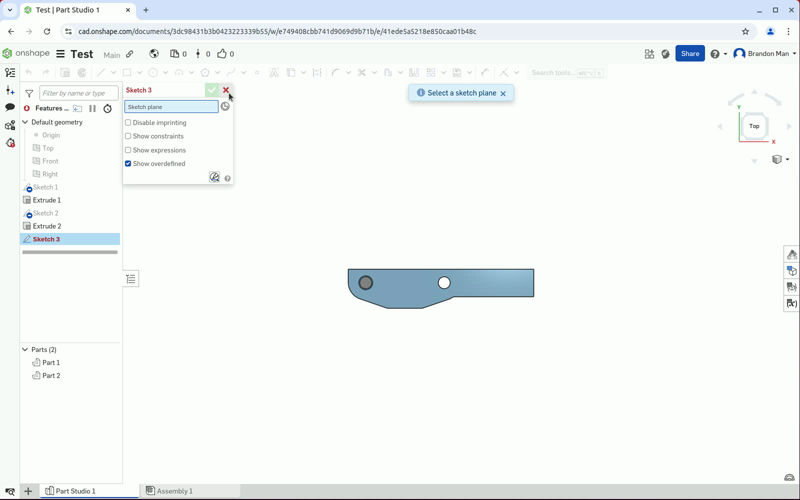
mouse_move(73, 150)
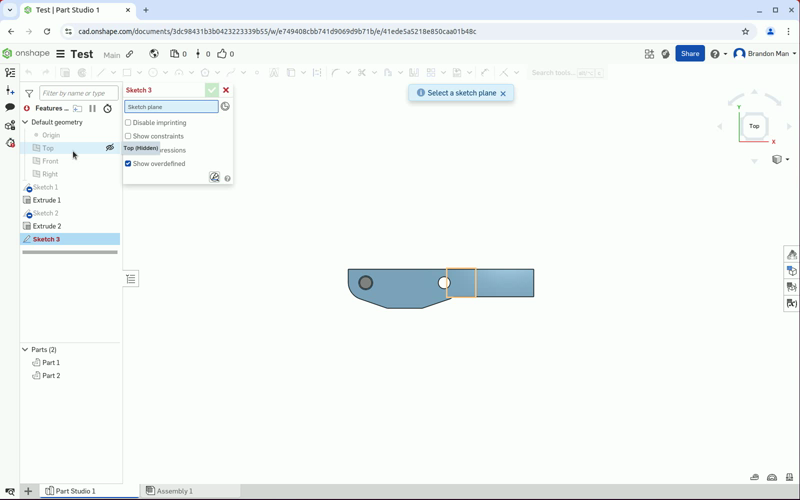
click(73, 150)
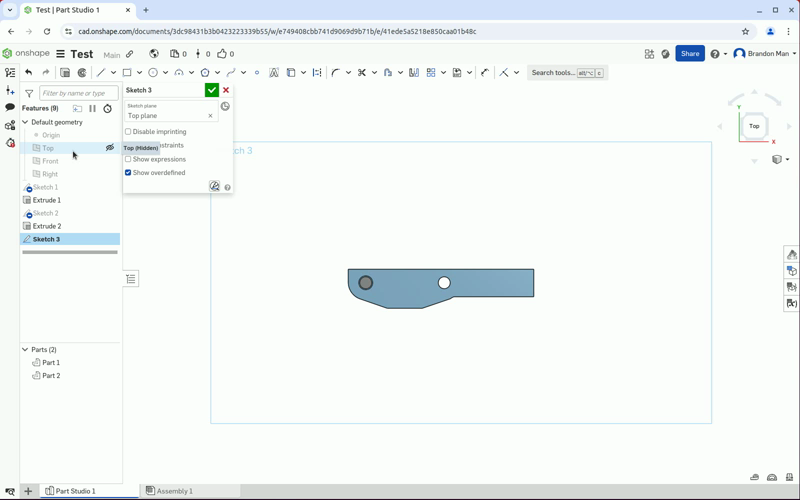
mouse_move(73, 352)
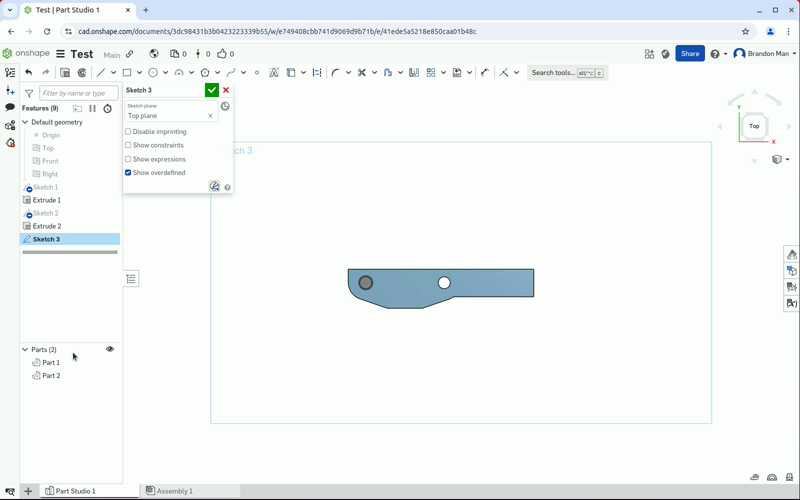
key(y)
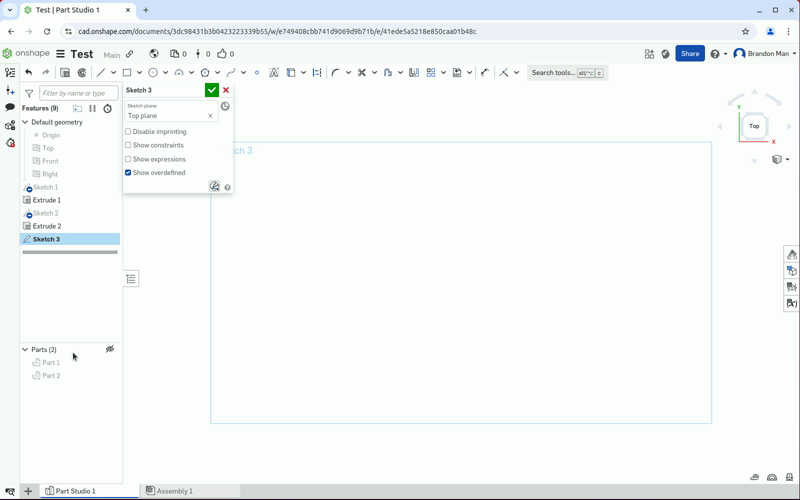
key(c)
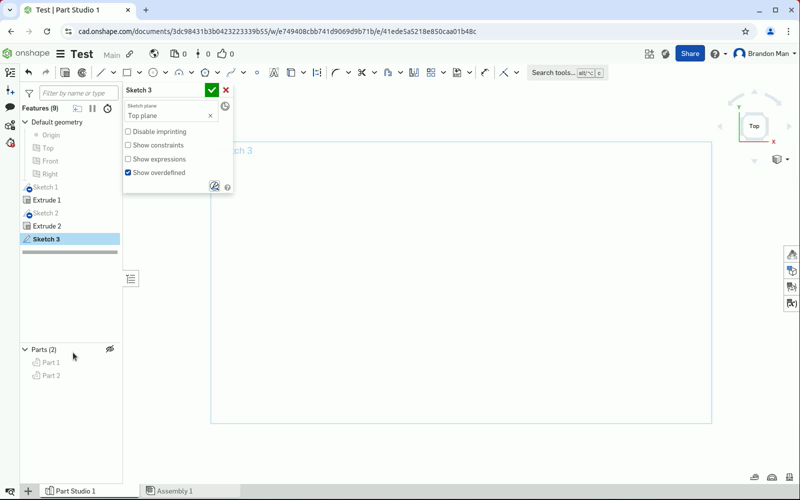
key_down(shift)
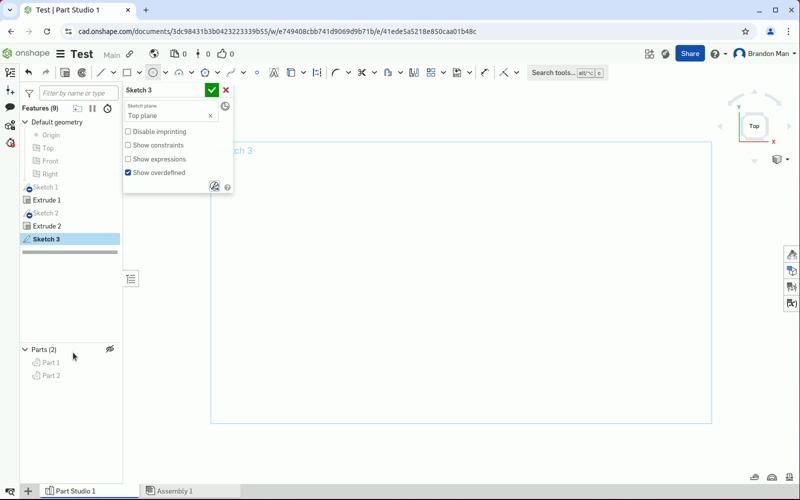
mouse_move(444, 282)
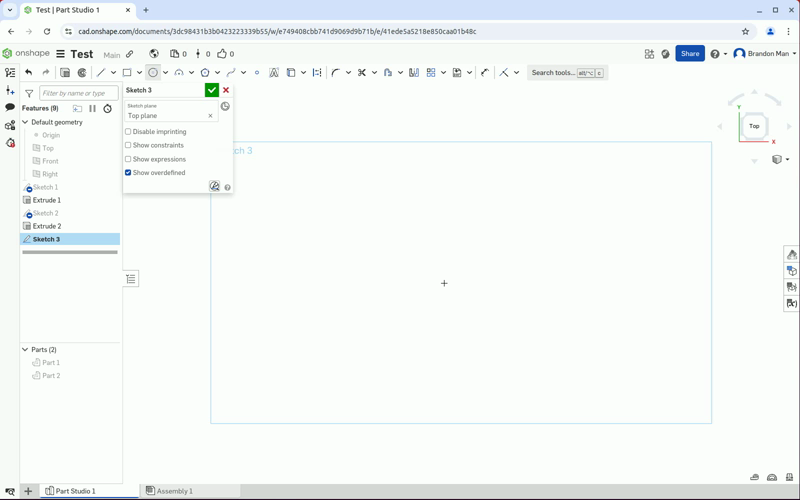
click(444, 282)
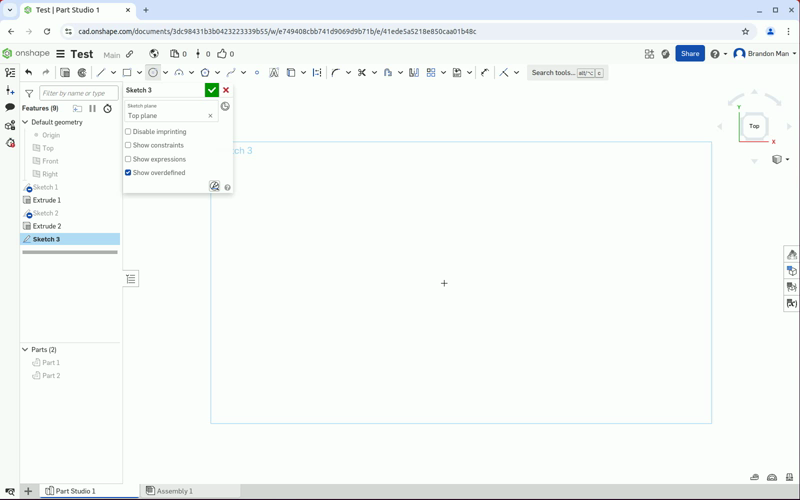
key_up(shift)
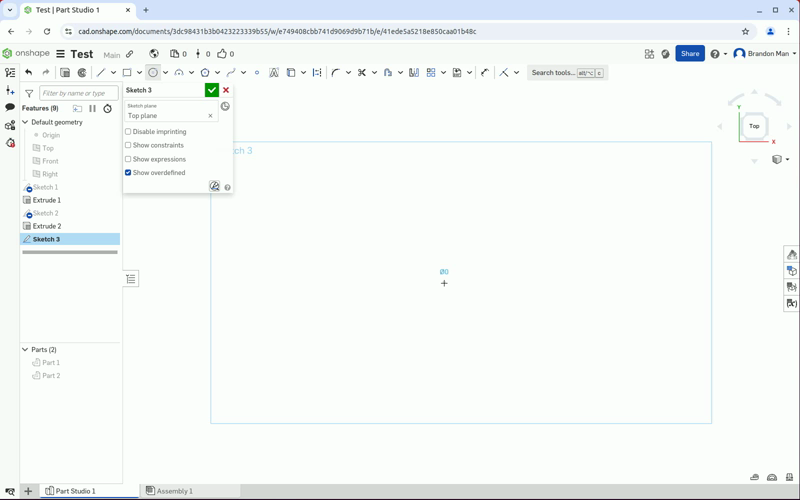
mouse_move(451, 282)
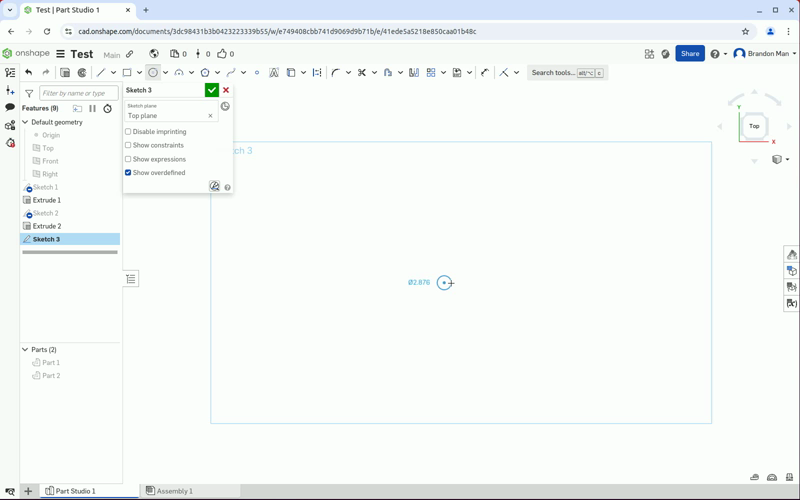
click(451, 282)
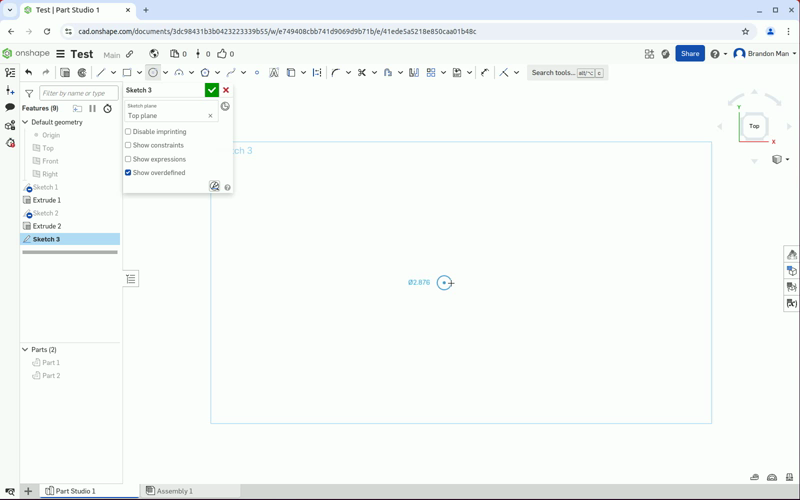
key(esc)
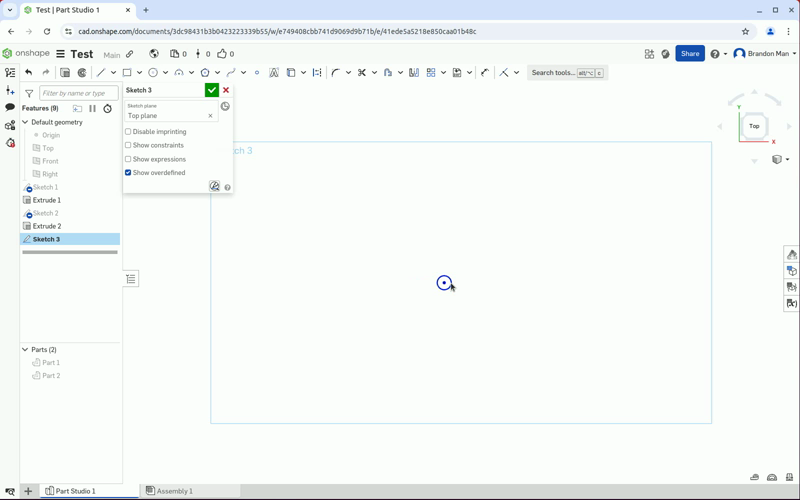
mouse_move(443, 286)
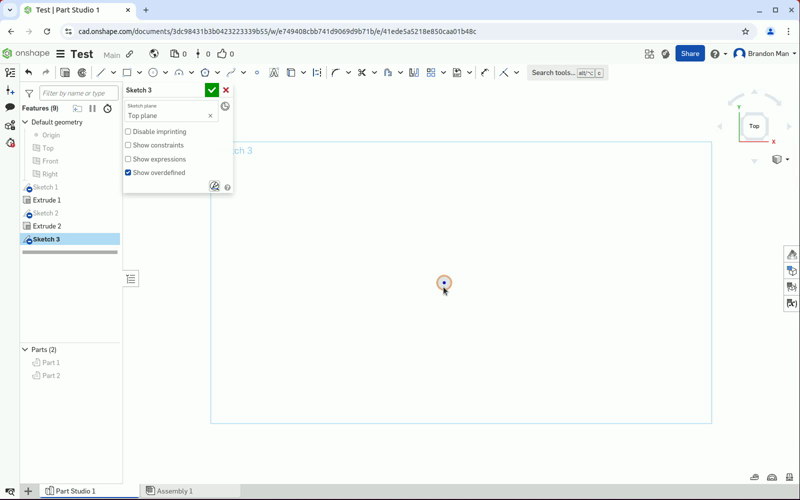
scroll(6)
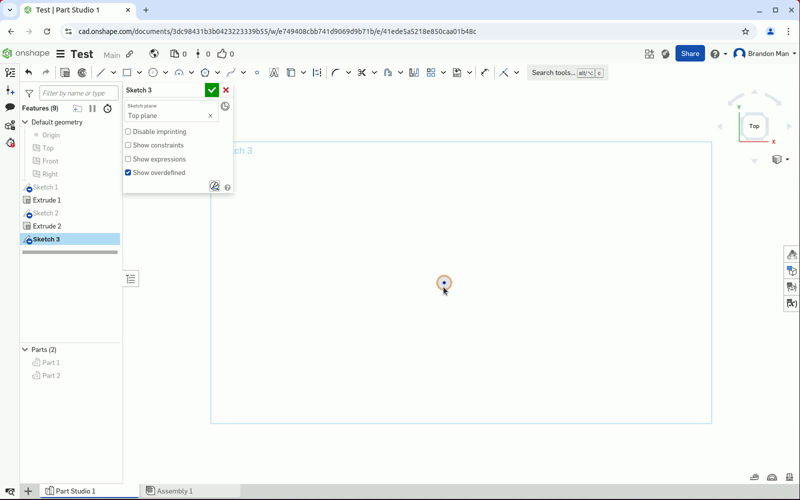
scroll(6)
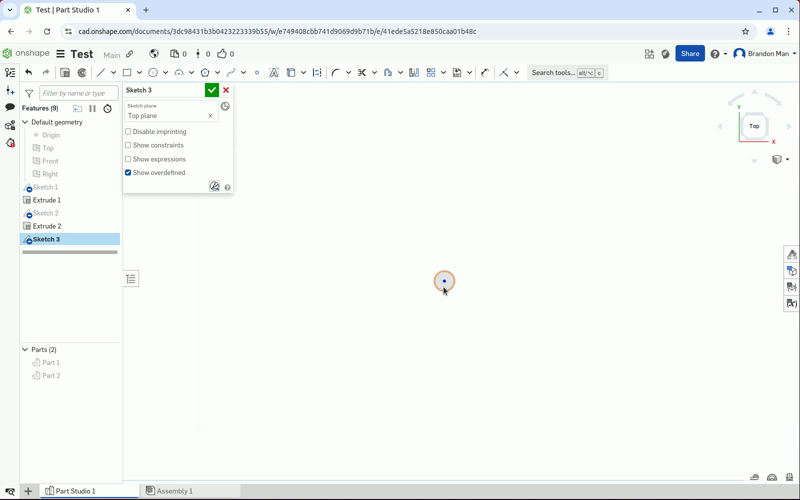
scroll(6)
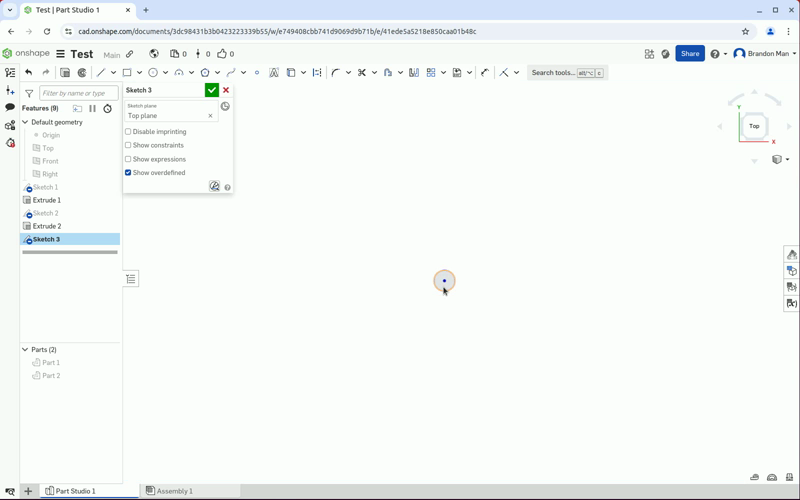
scroll(6)
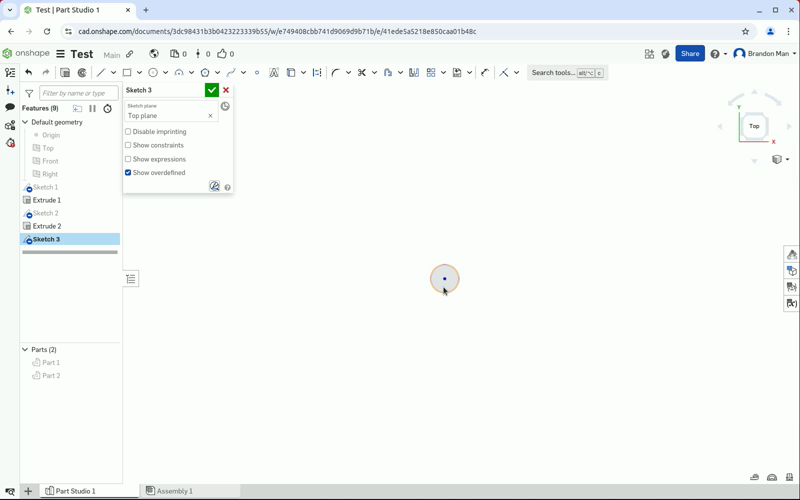
scroll(6)
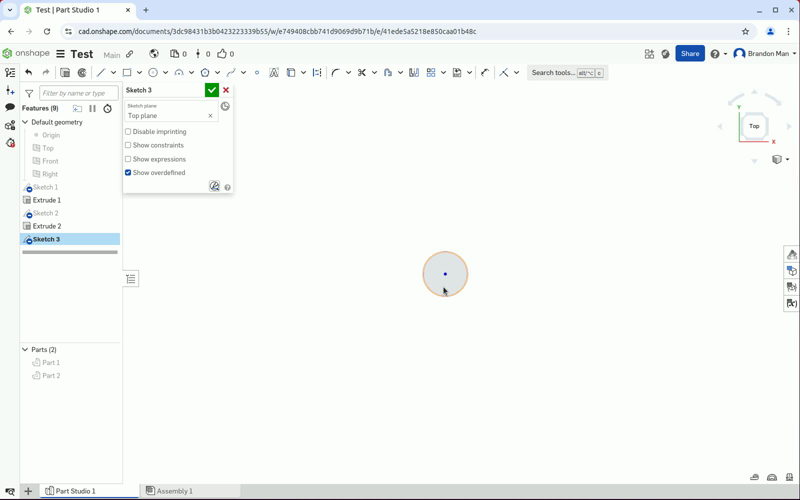
scroll(6)
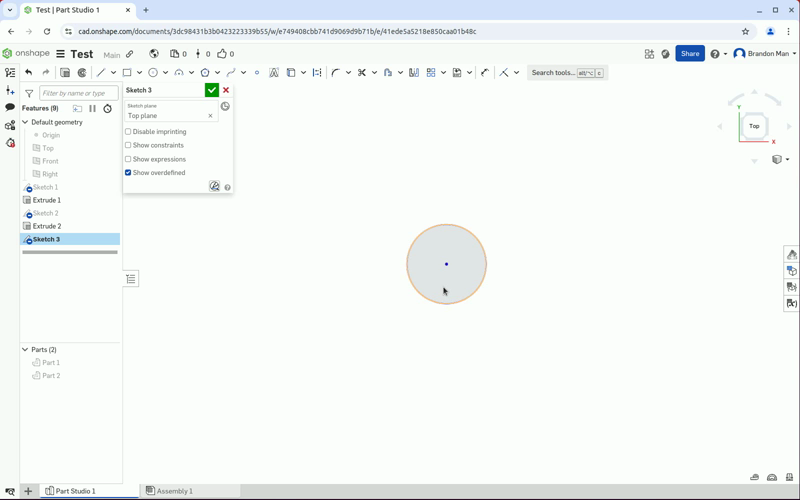
scroll(6)
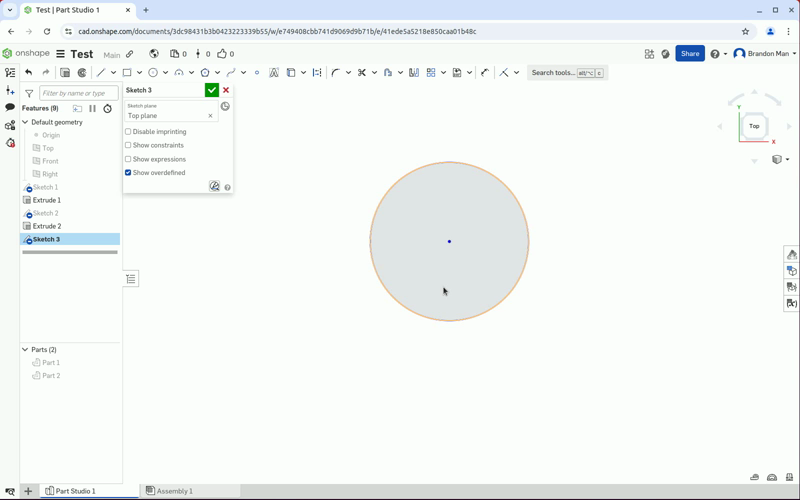
click(443, 286)
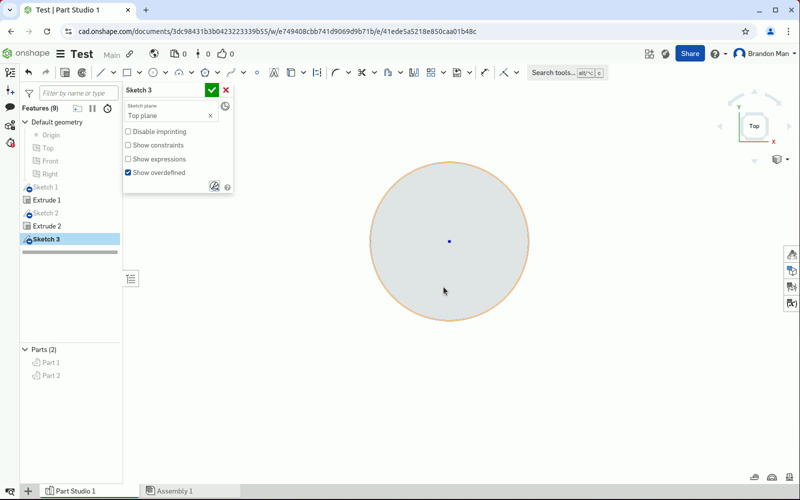
scroll(-6)
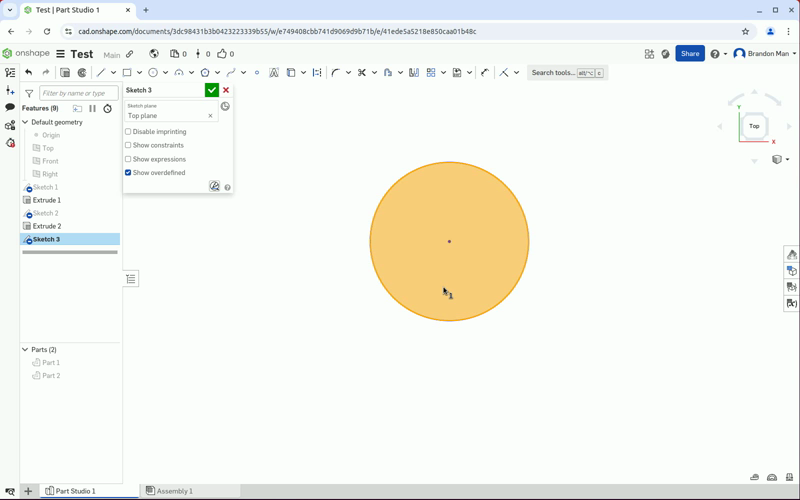
scroll(-6)
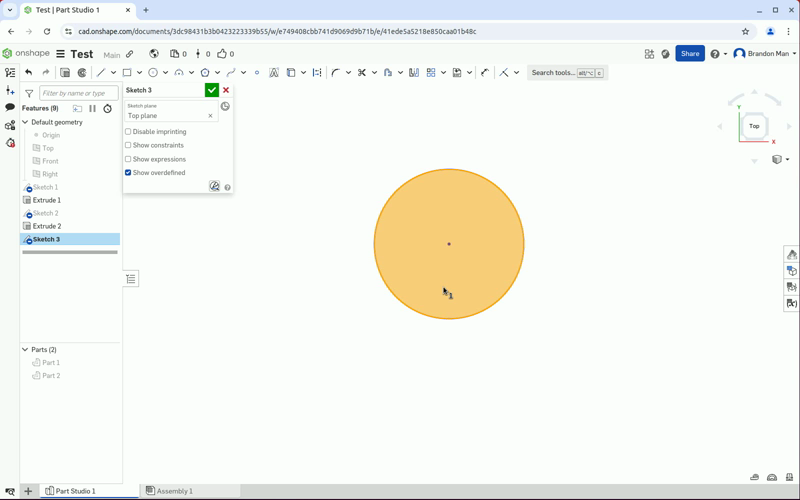
scroll(-6)
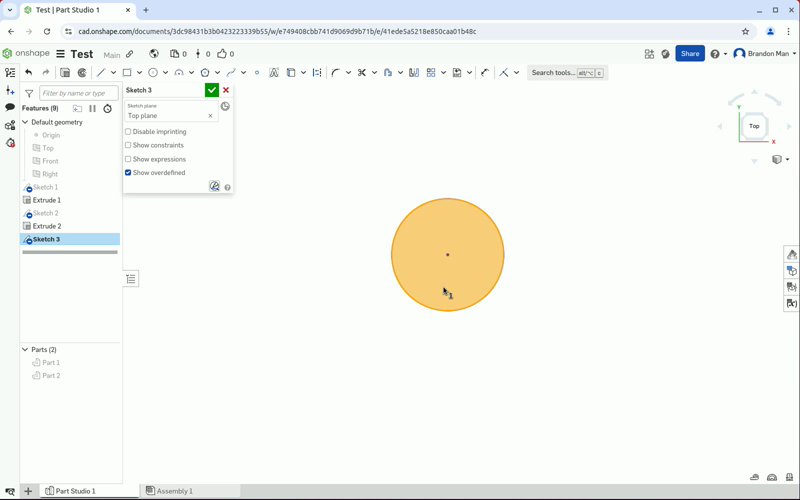
scroll(-6)
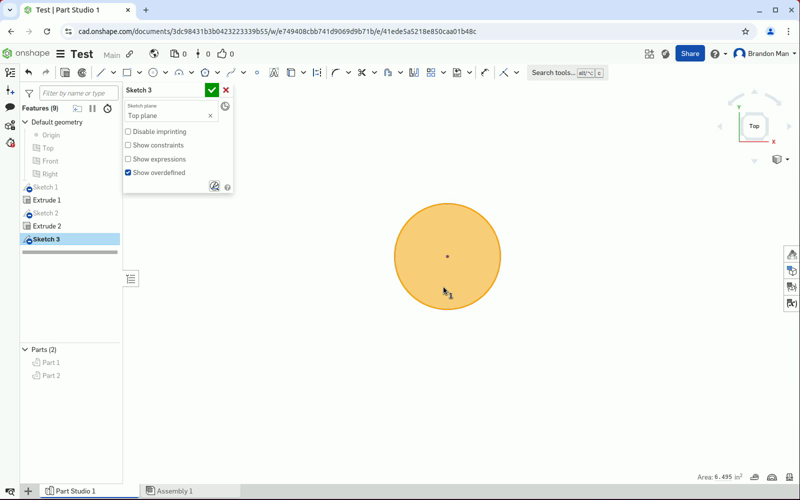
scroll(-6)
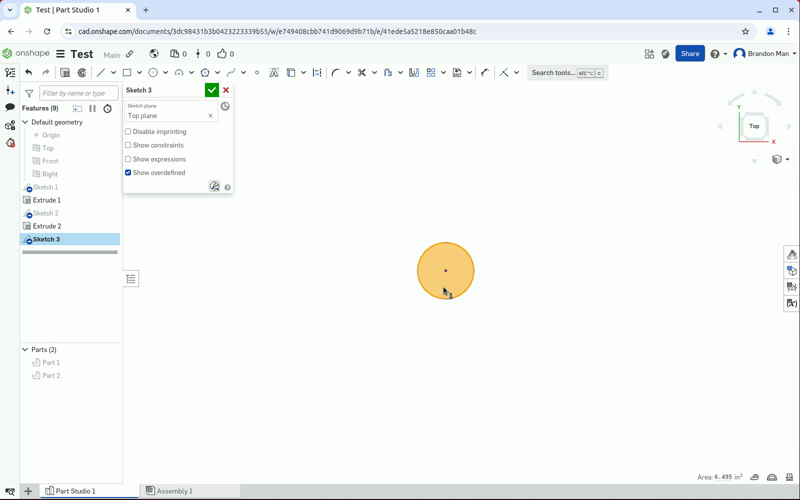
scroll(-6)
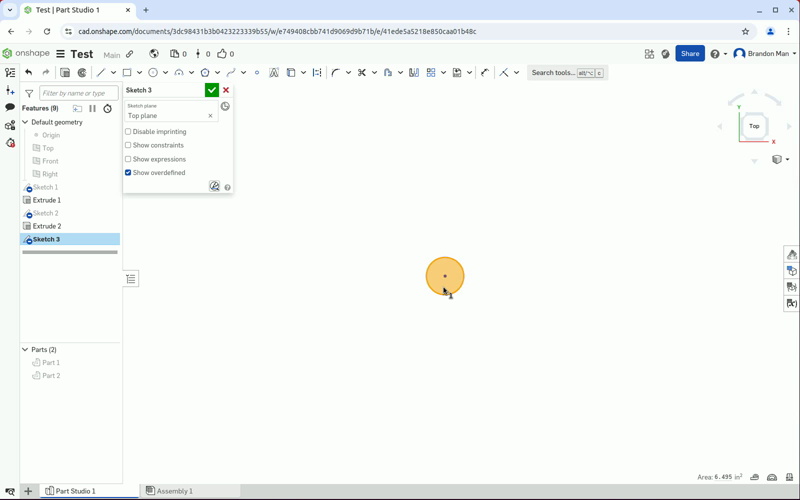
scroll(-6)
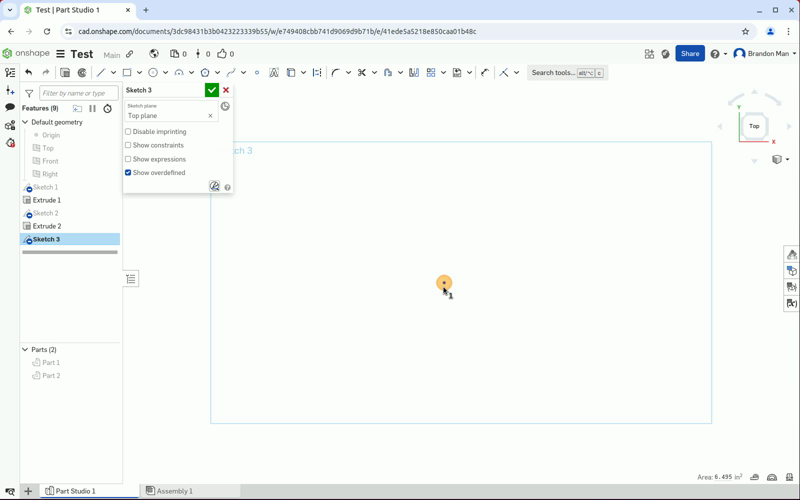
mouse_move(73, 352)
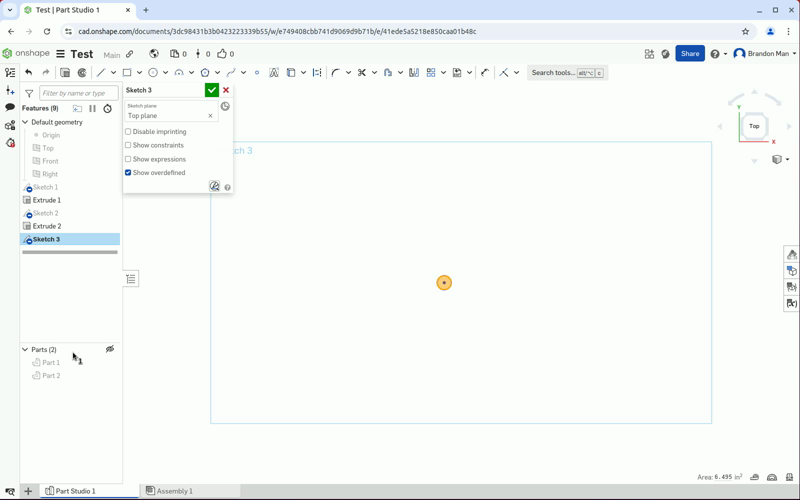
key(shift+y)
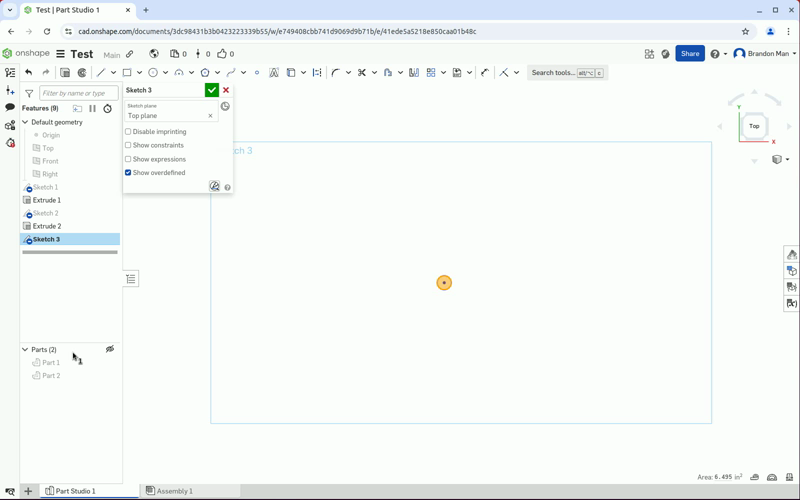
key(shift+e)
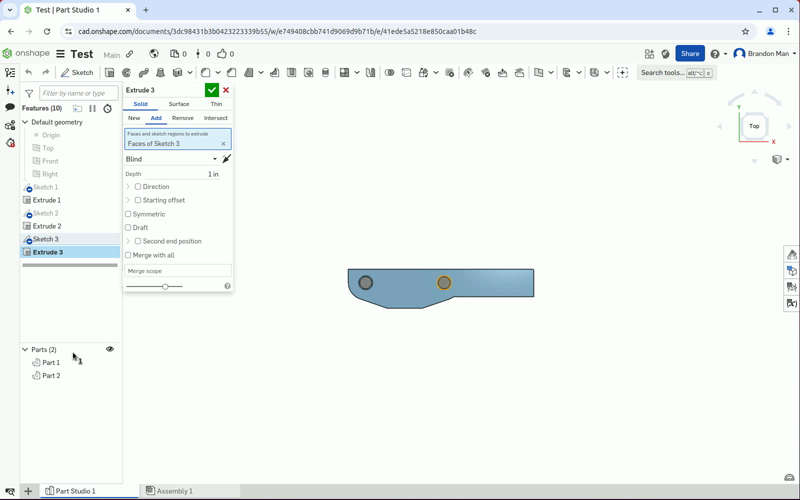
mouse_move(143, 106)
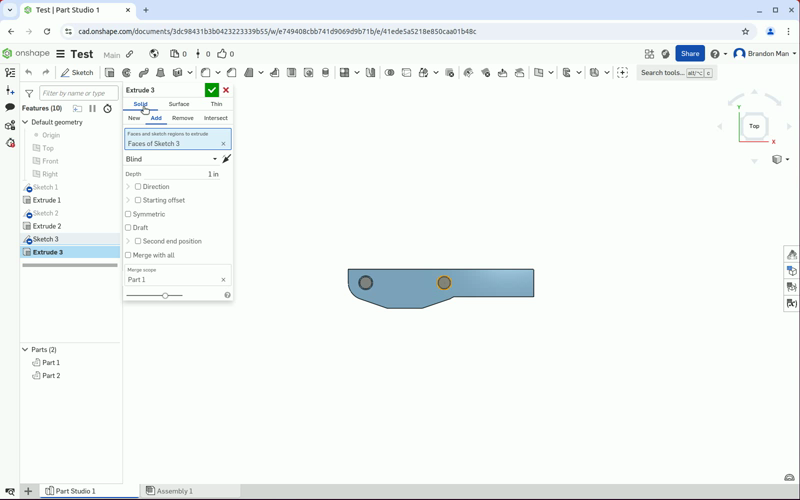
click(143, 106)
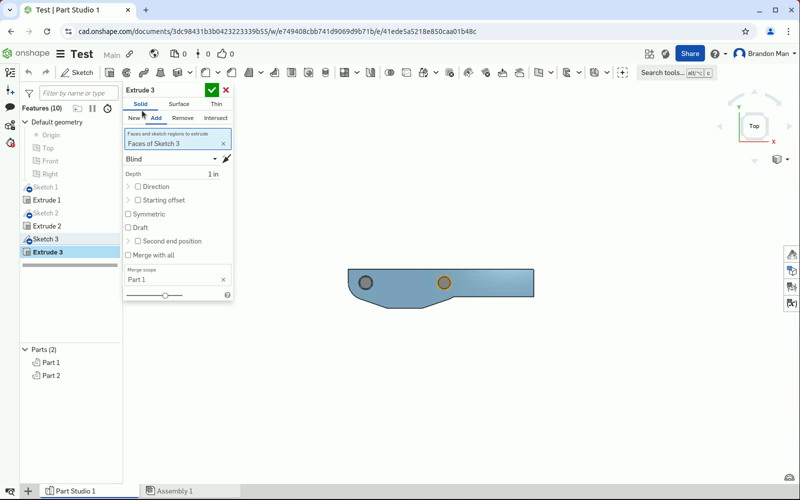
mouse_move(137, 120)
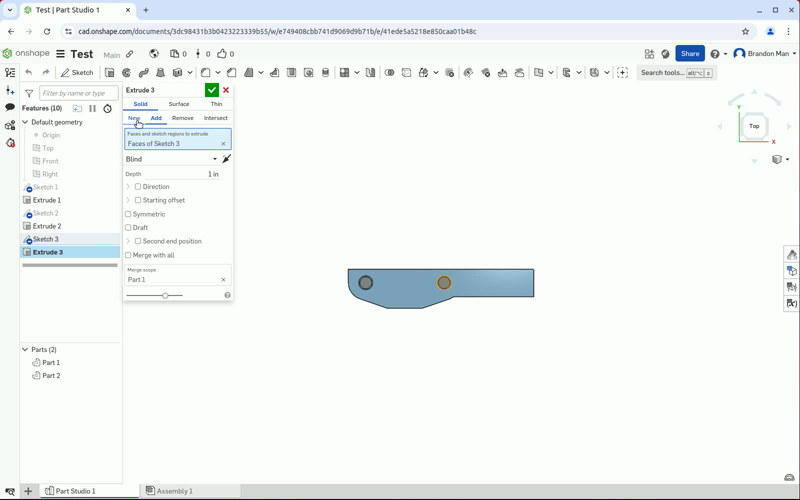
click(137, 120)
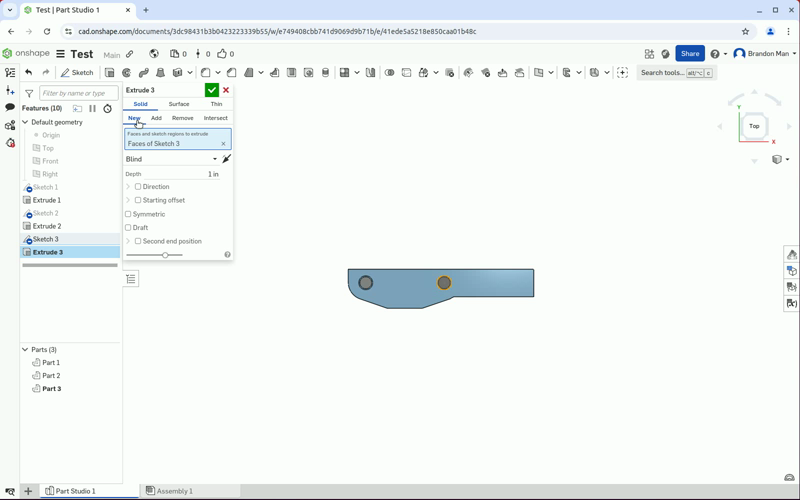
key(tab, 4)
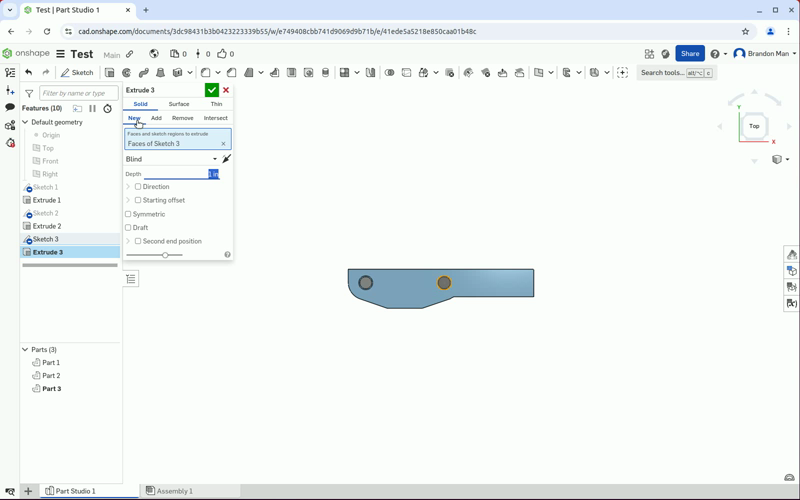
text(11.554)
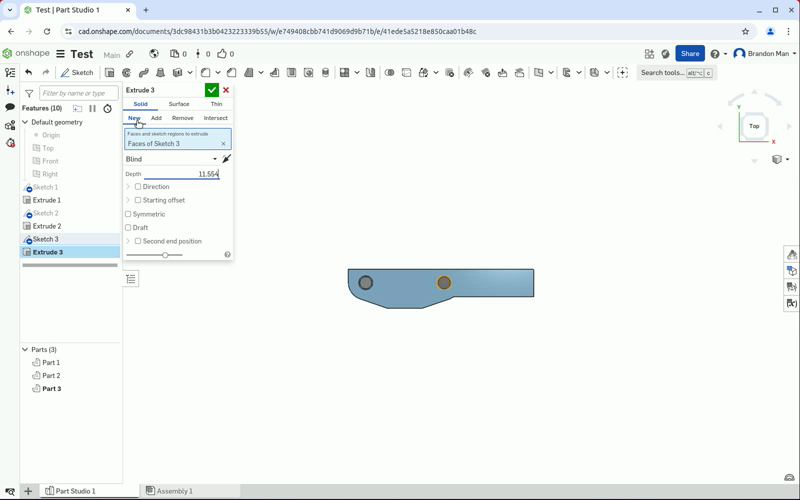
key(enter)
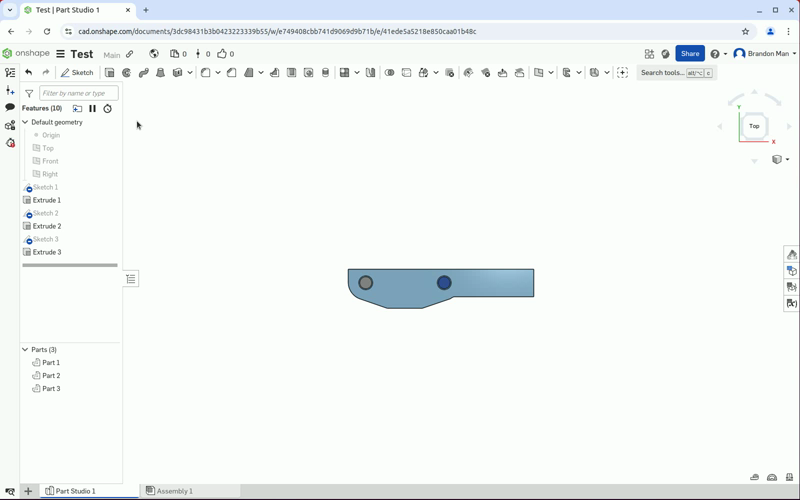
key(shift+h)
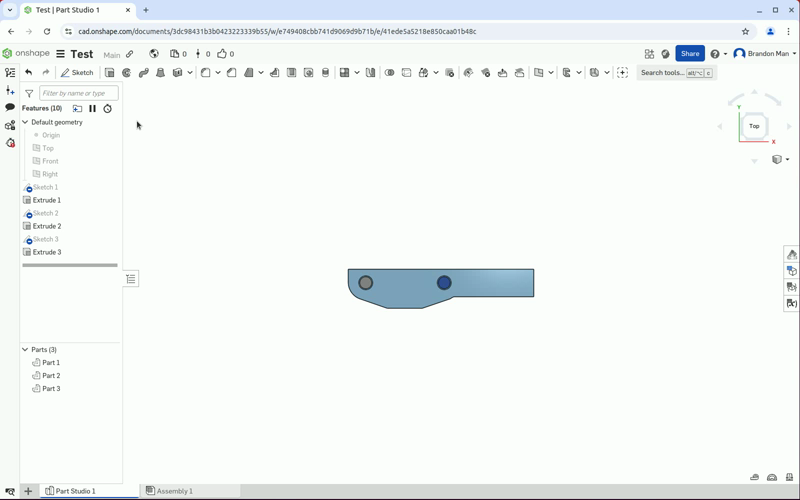
key(shift+h)
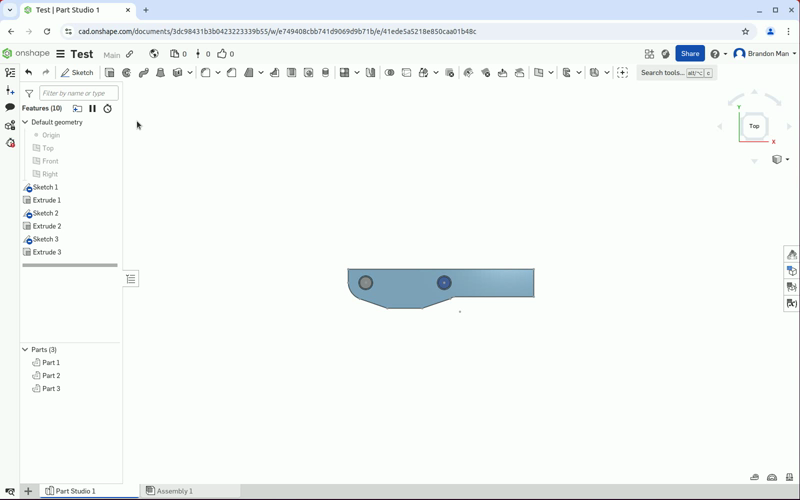
key(shift+7)
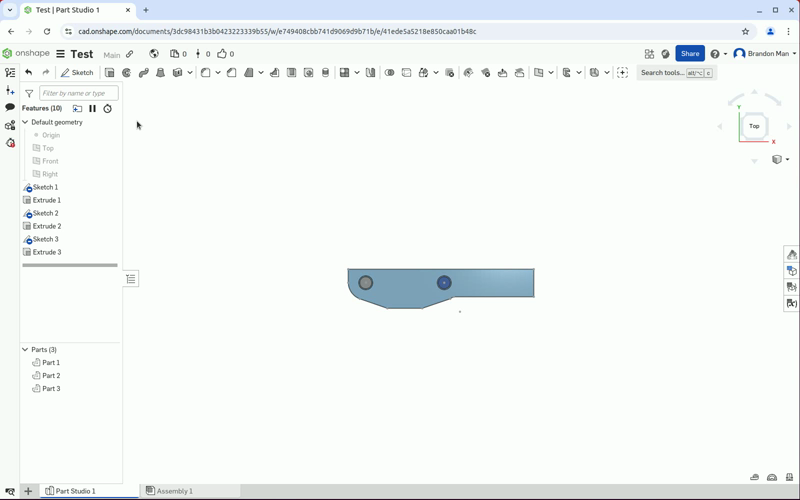
key(up, 3)
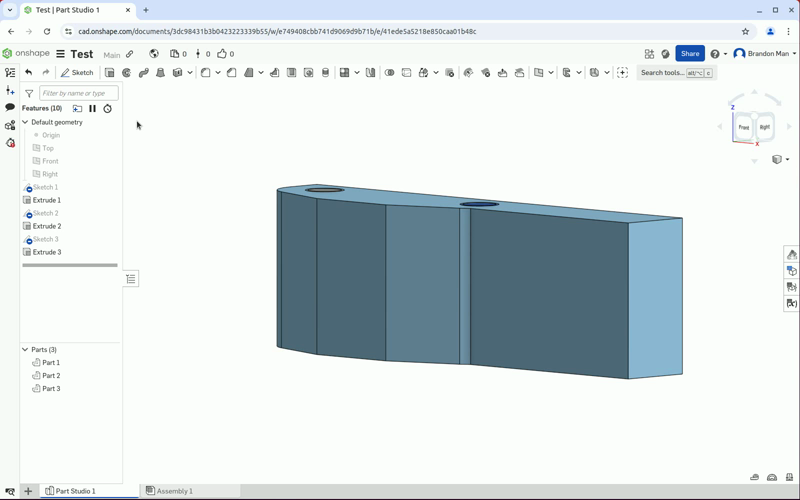
key(left, 3)
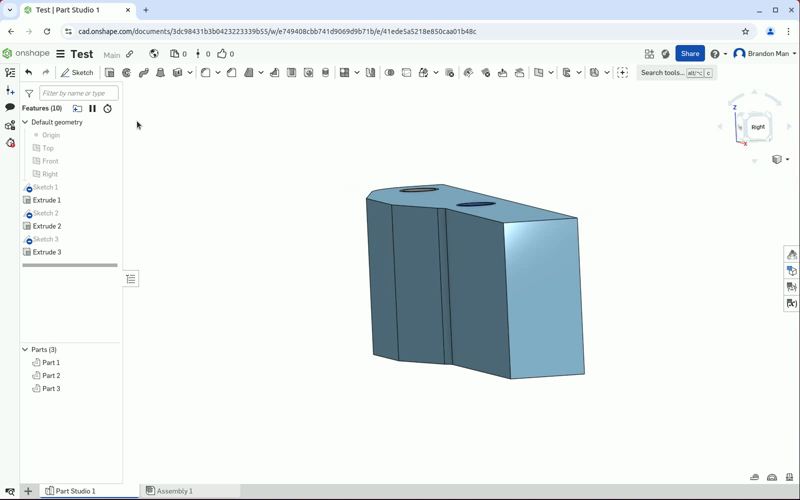
key(right, 3)
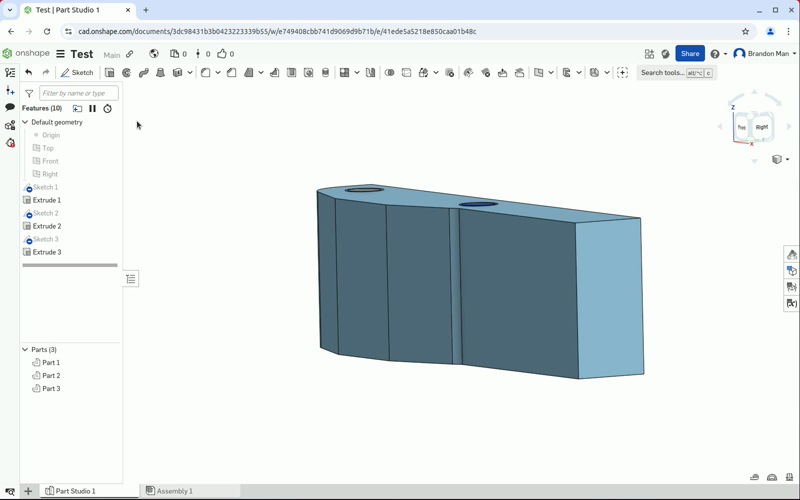
key(down, 3)
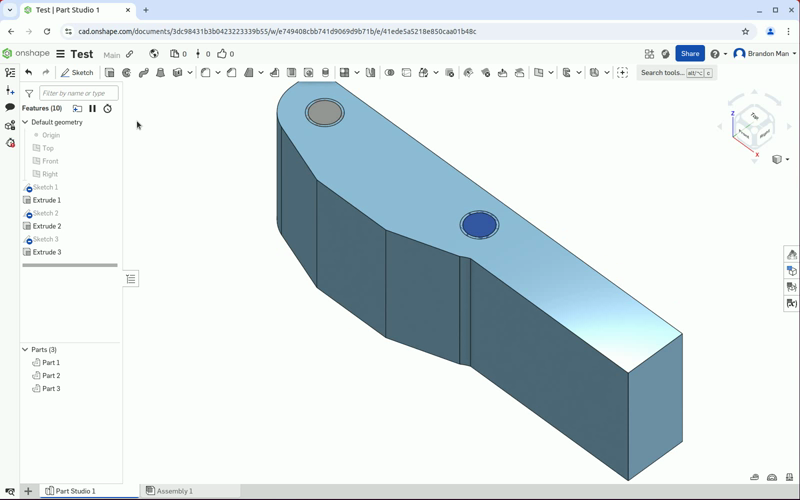
mouse_move(73, 189)
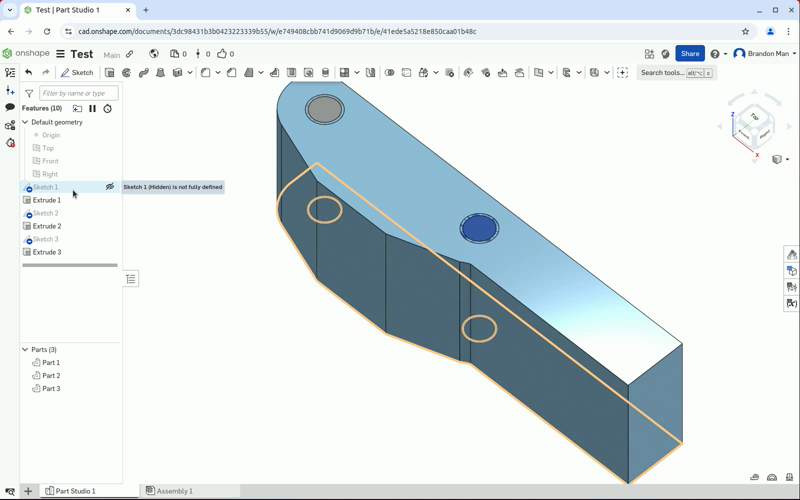
click(73, 189)